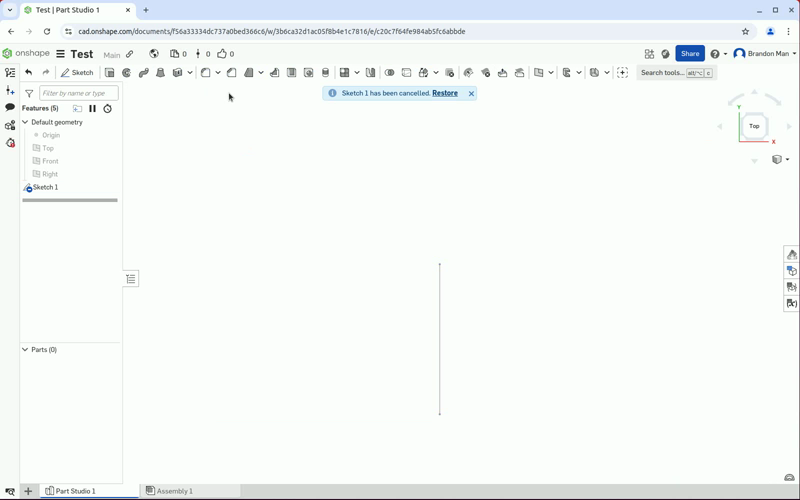
key(shift+h)
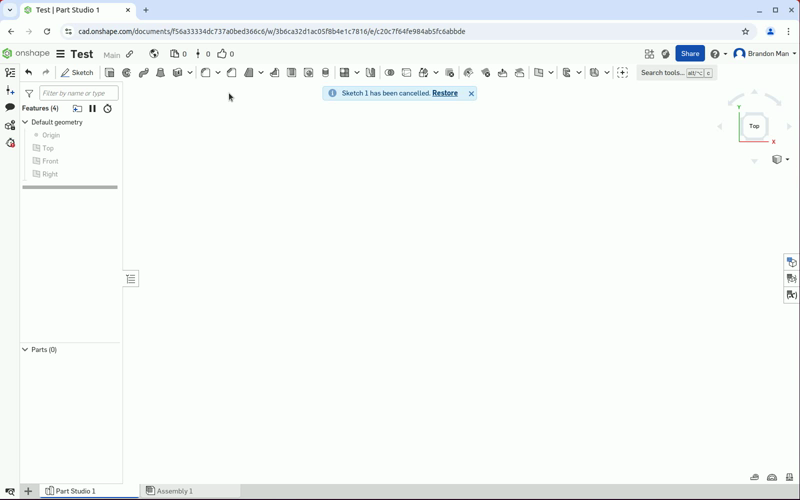
mouse_move(73, 352)
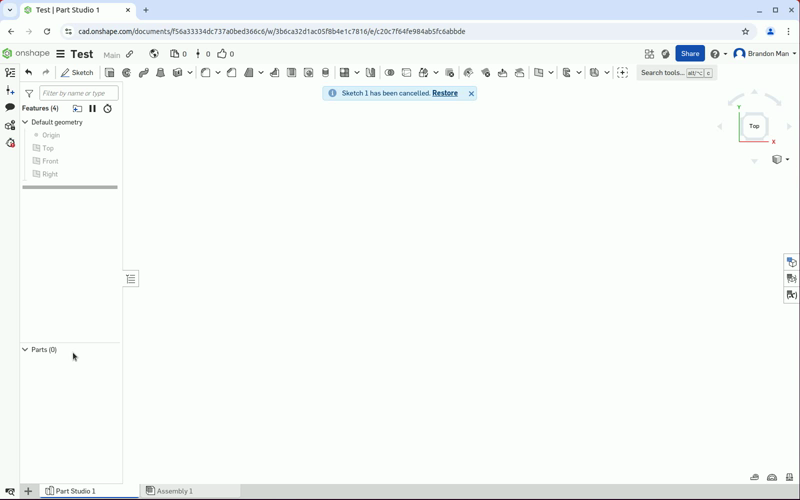
key(y)
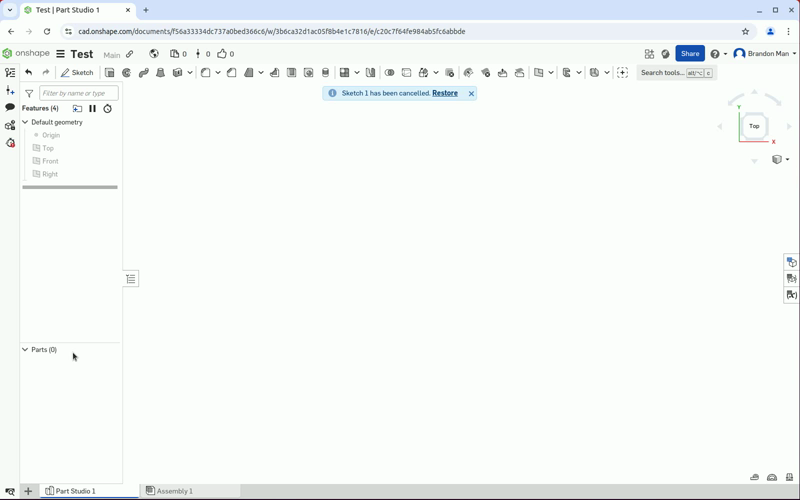
key(shift+p)
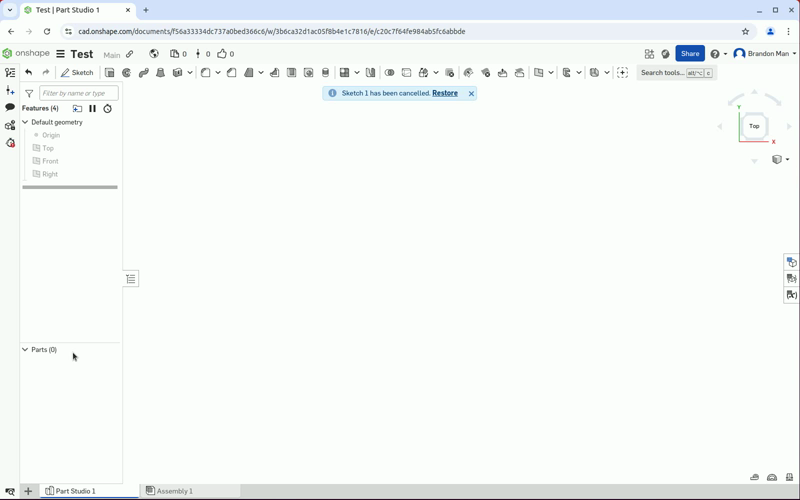
key(space)
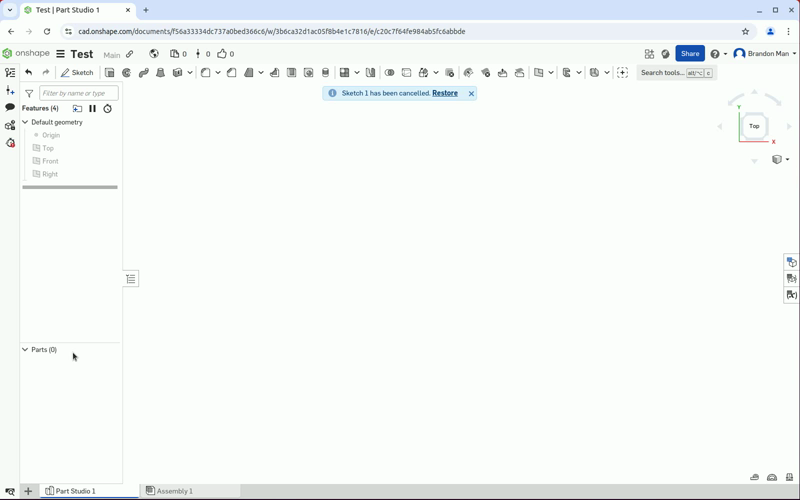
key_down(shift)
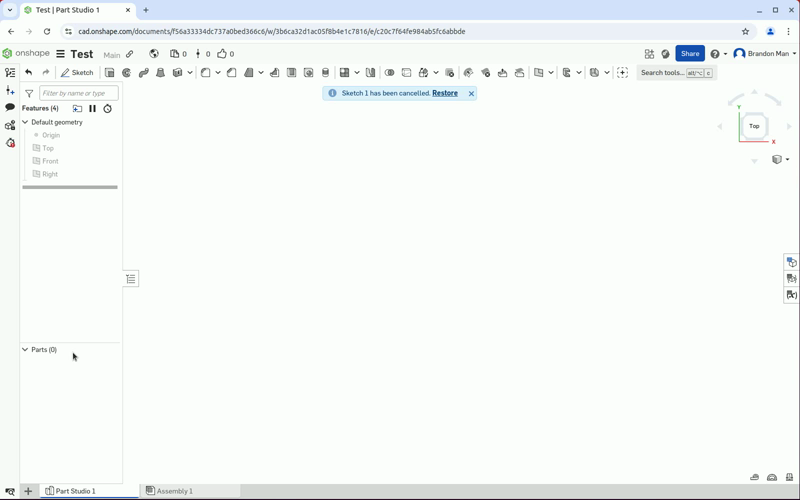
key(up)
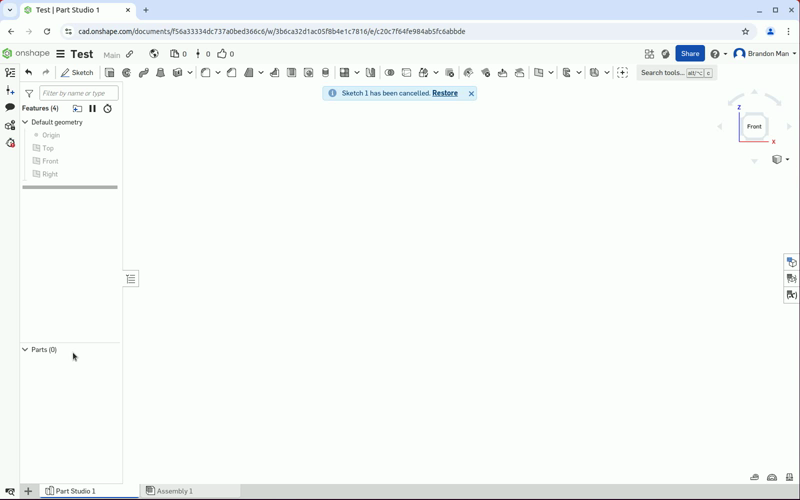
key_up(shift)
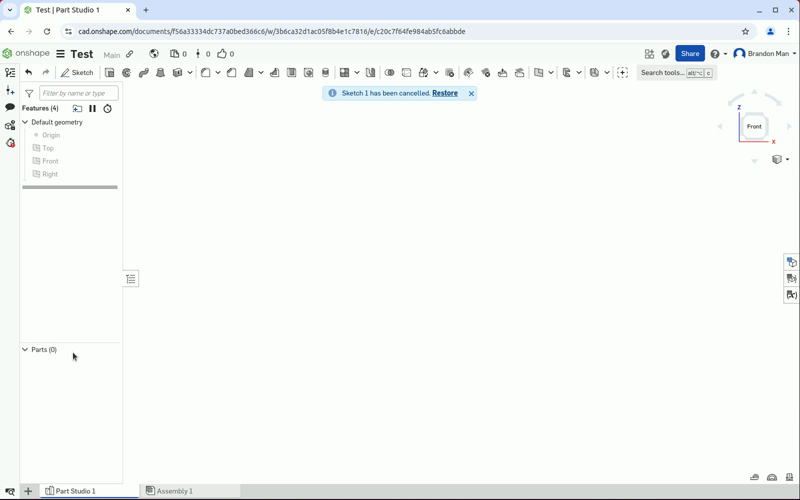
mouse_move(73, 352)
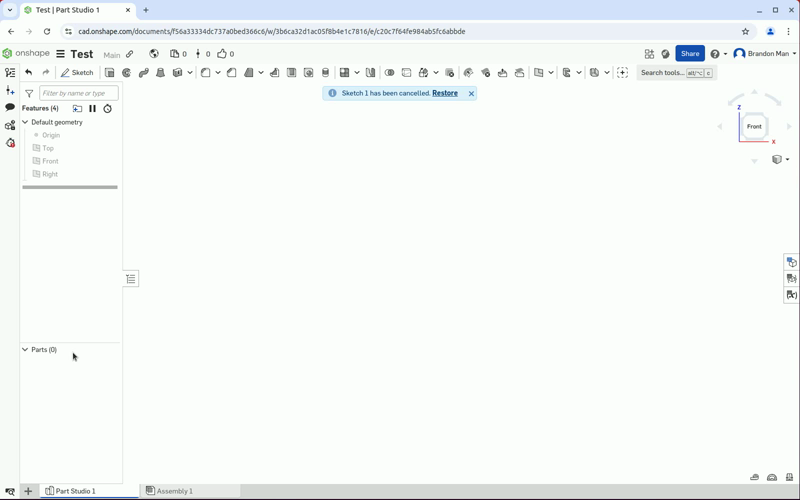
key(shift+y)
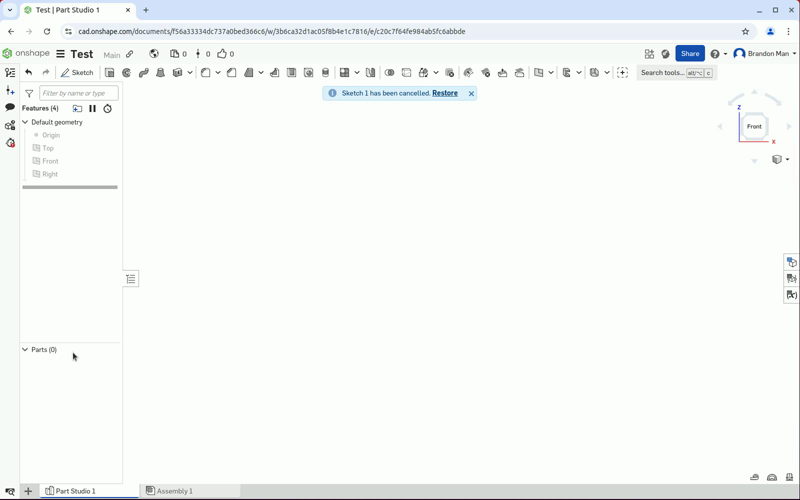
key(shift+s)
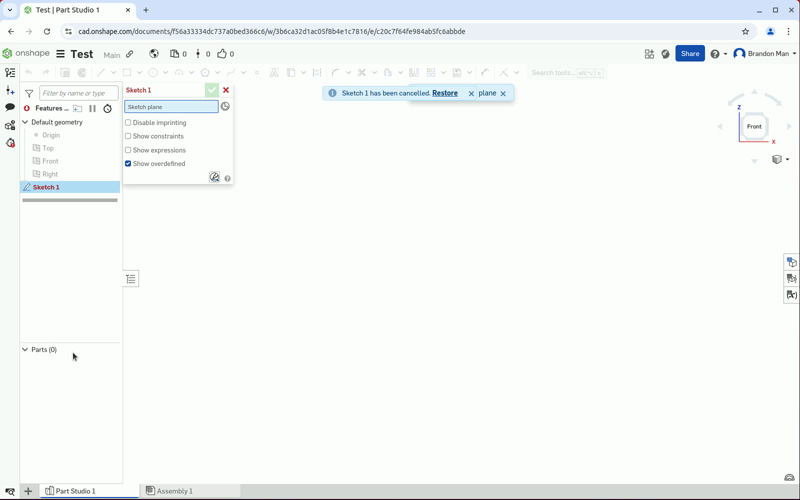
mouse_move(73, 163)
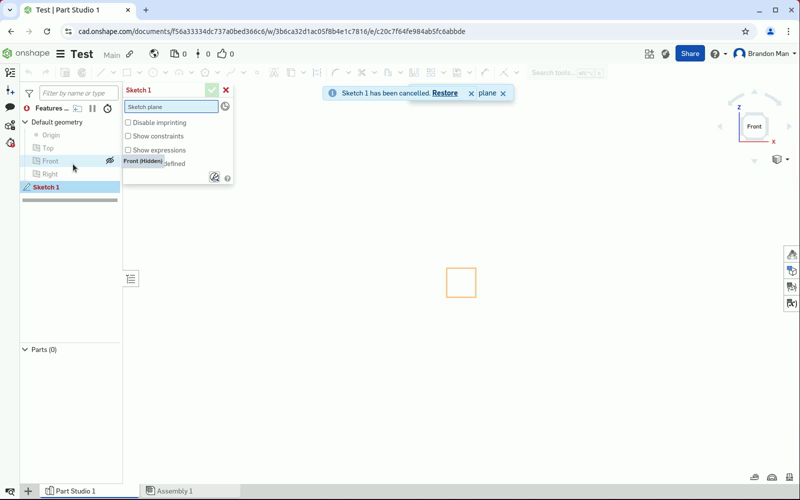
click(73, 163)
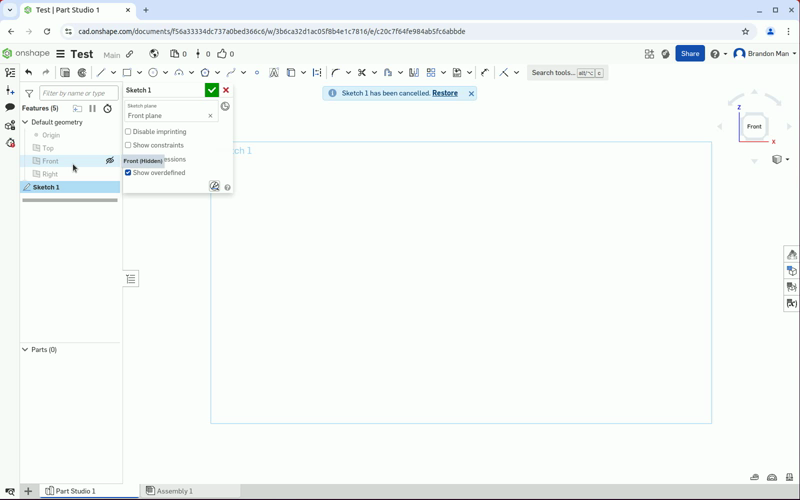
mouse_move(73, 352)
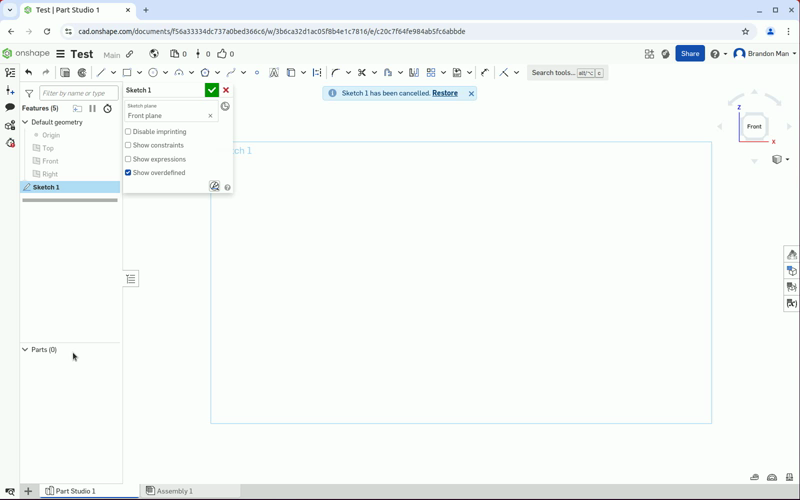
key(y)
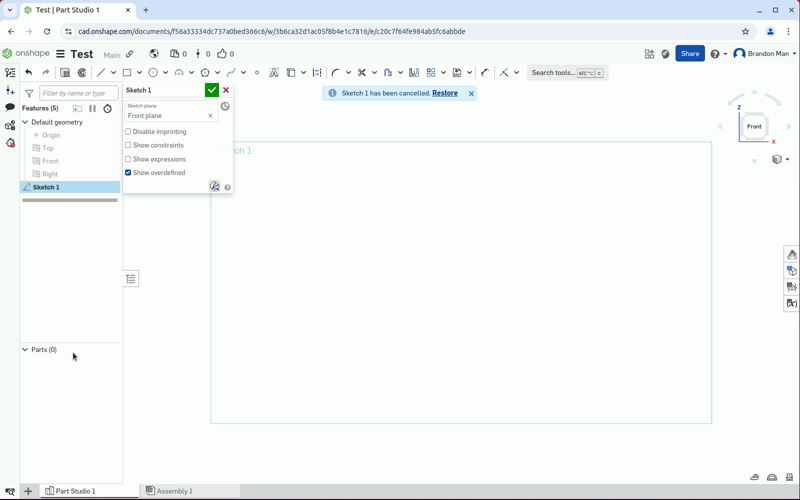
key(l)
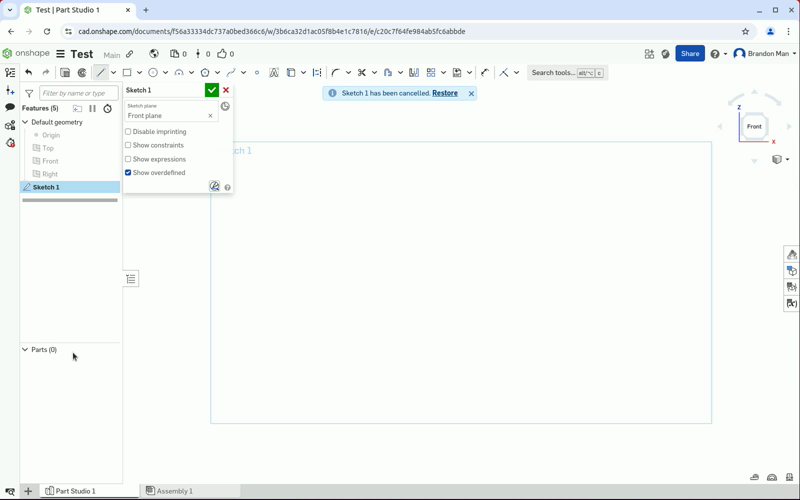
key_down(shift)
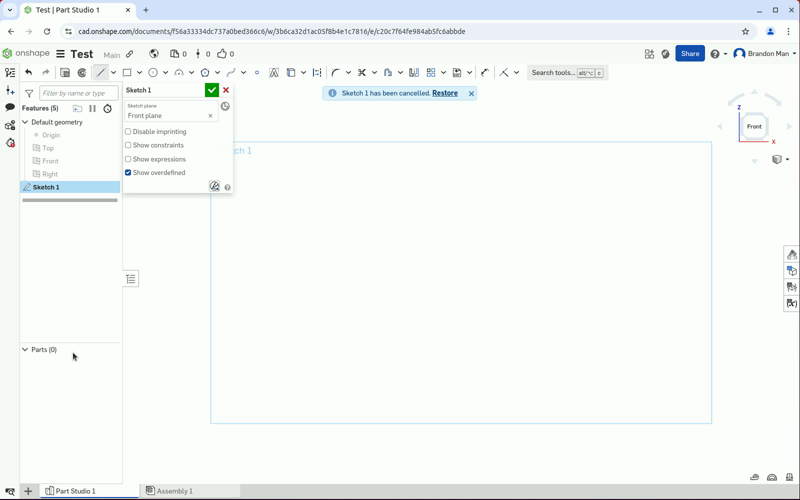
mouse_move(524, 395)
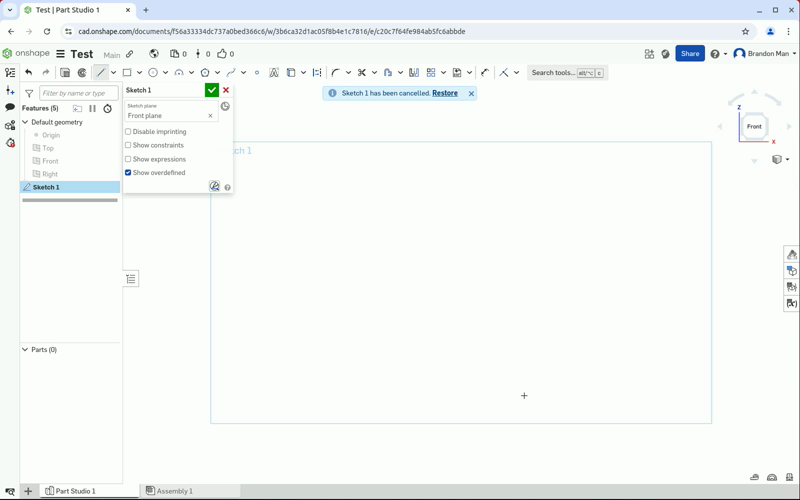
click(524, 395)
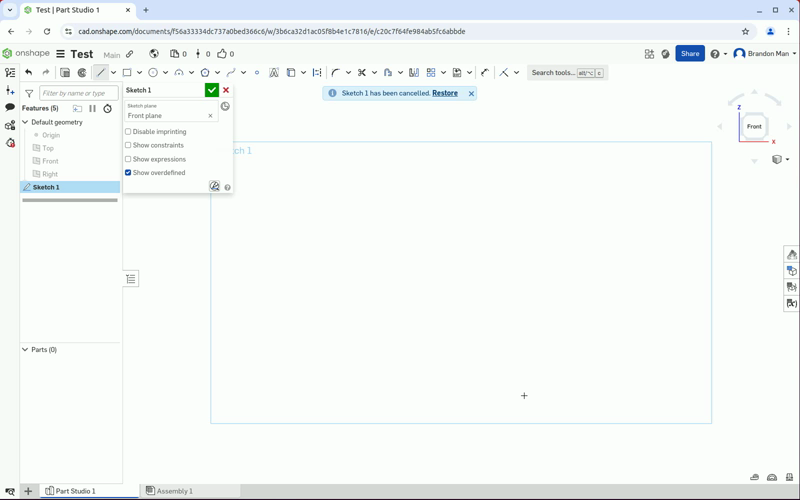
key_up(shift)
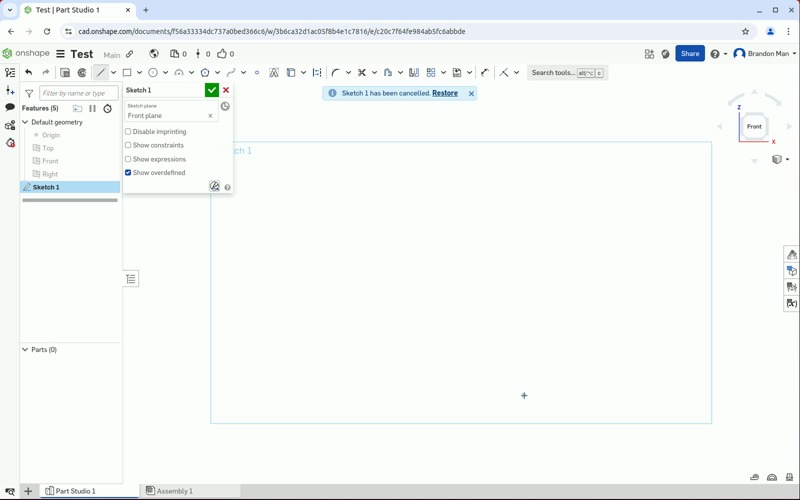
key_down(shift)
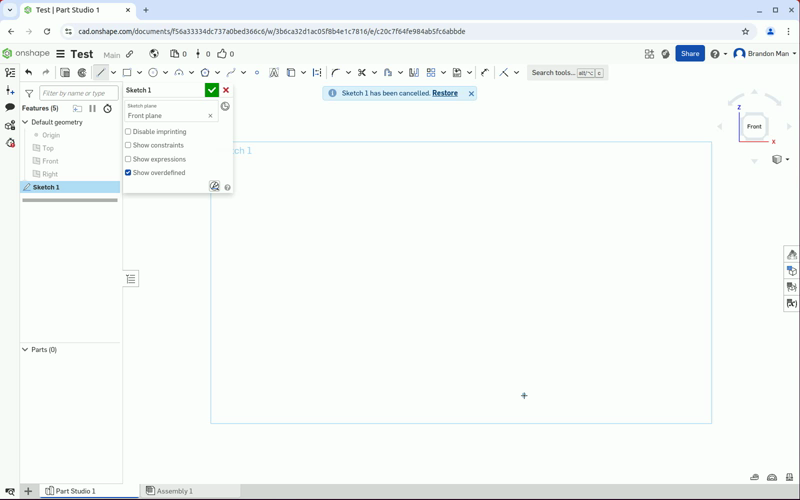
mouse_move(554, 395)
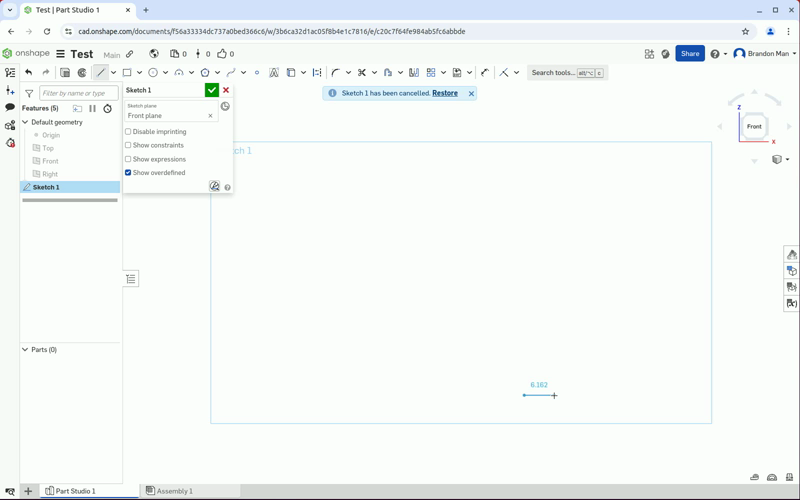
mouse_move(535, 395)
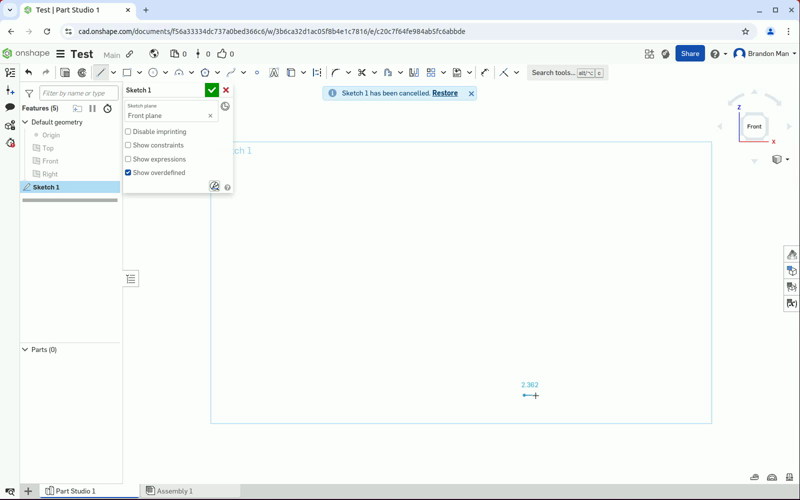
click(535, 395)
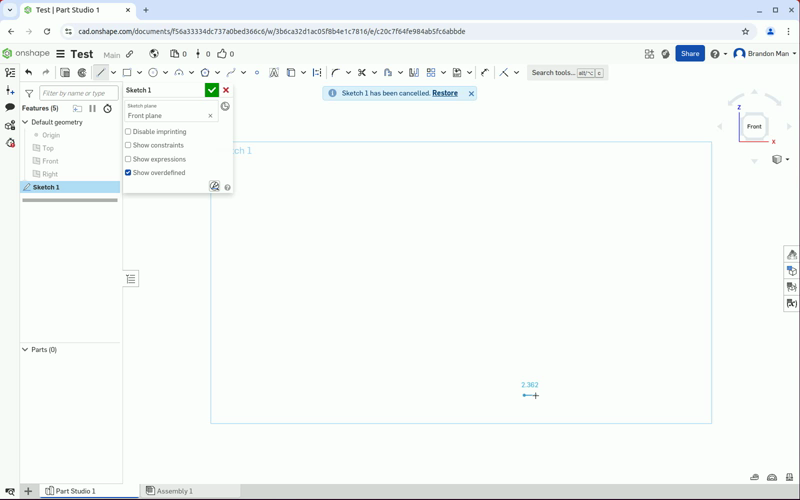
key_up(shift)
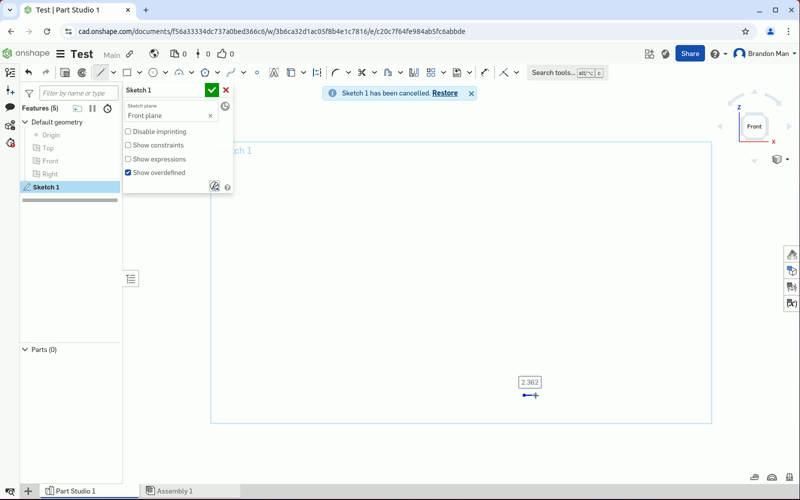
key_down(shift)
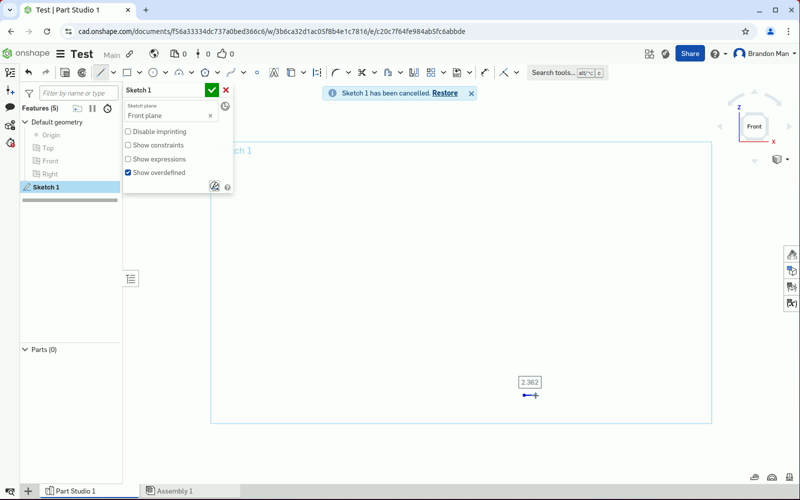
mouse_move(565, 395)
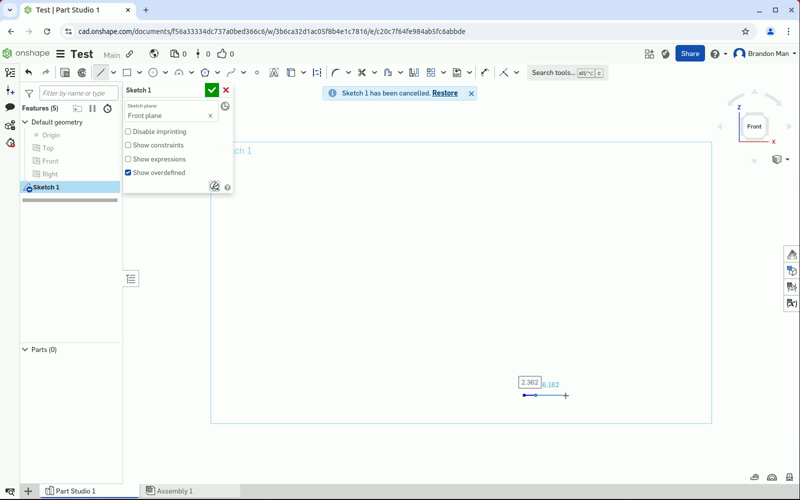
mouse_move(535, 357)
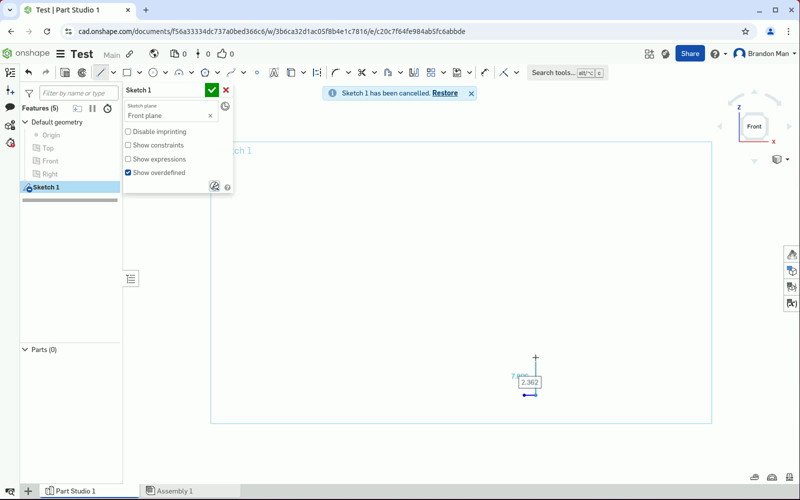
click(535, 357)
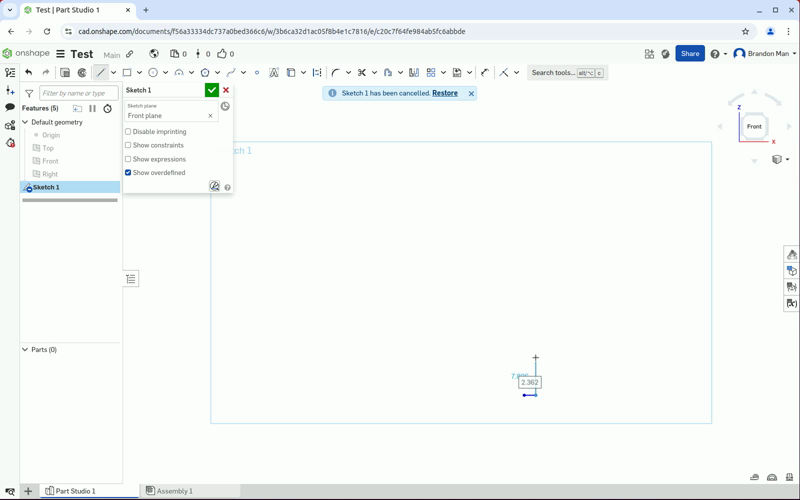
key_up(shift)
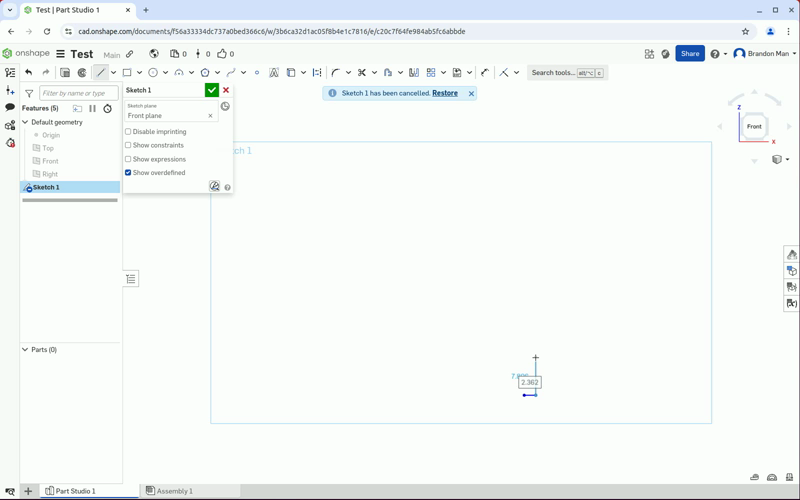
key_down(shift)
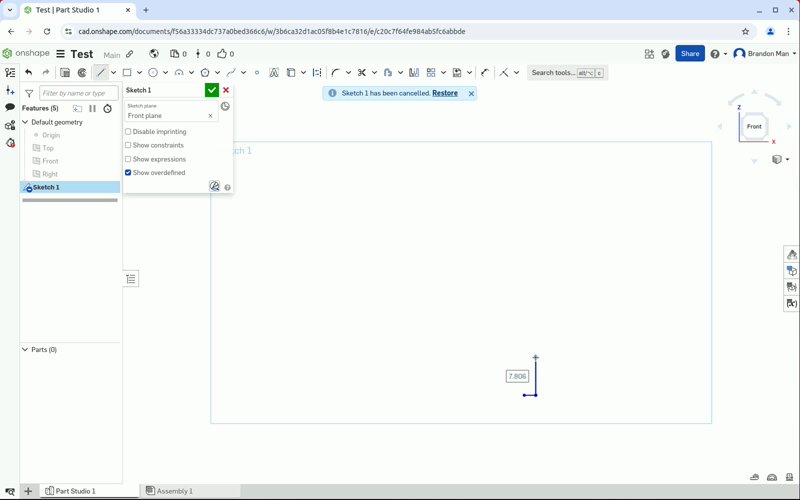
mouse_move(565, 357)
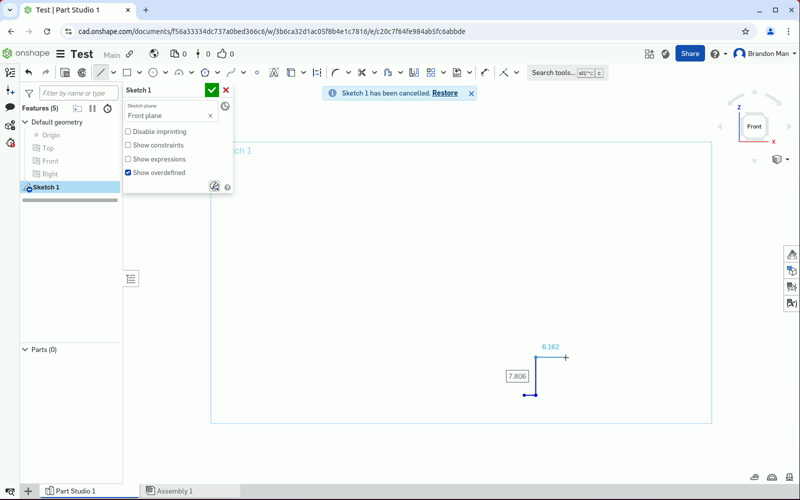
mouse_move(524, 357)
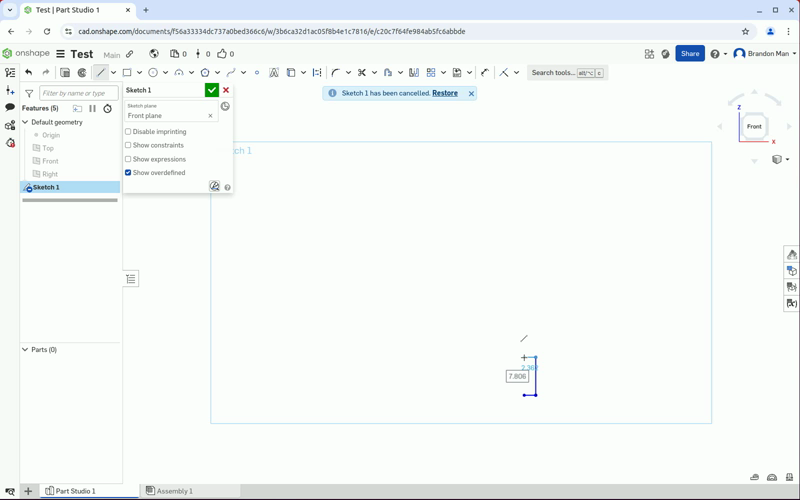
click(524, 357)
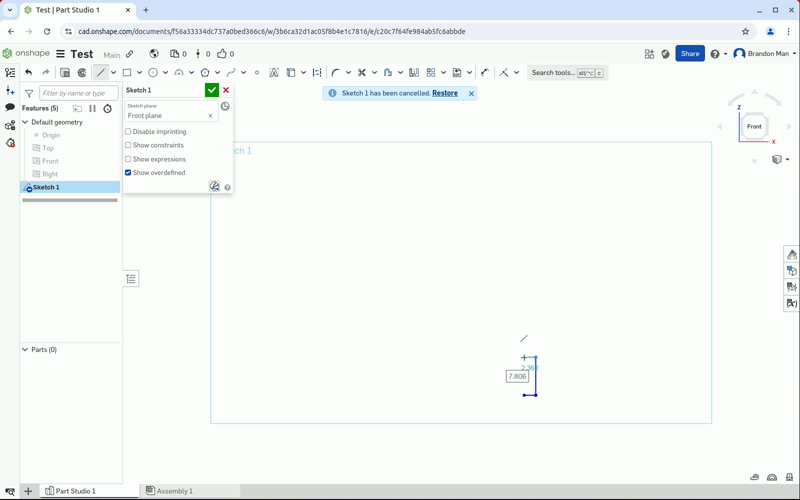
key_up(shift)
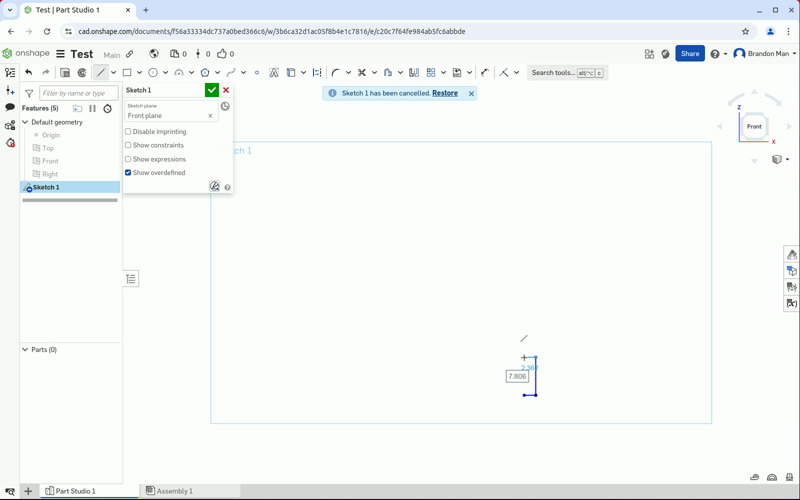
mouse_move(554, 357)
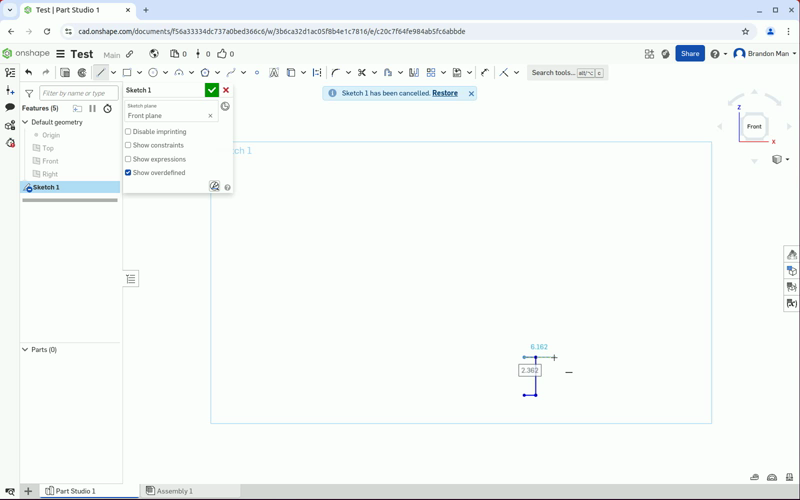
key_down(shift)
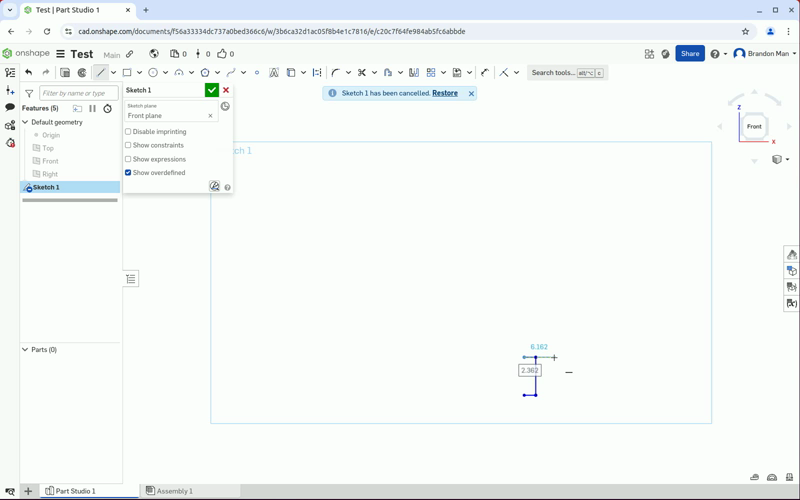
mouse_move(524, 395)
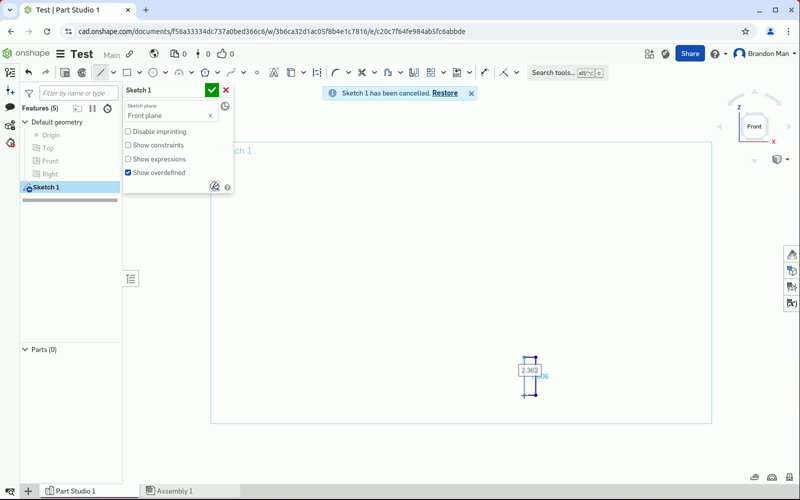
key_up(shift)
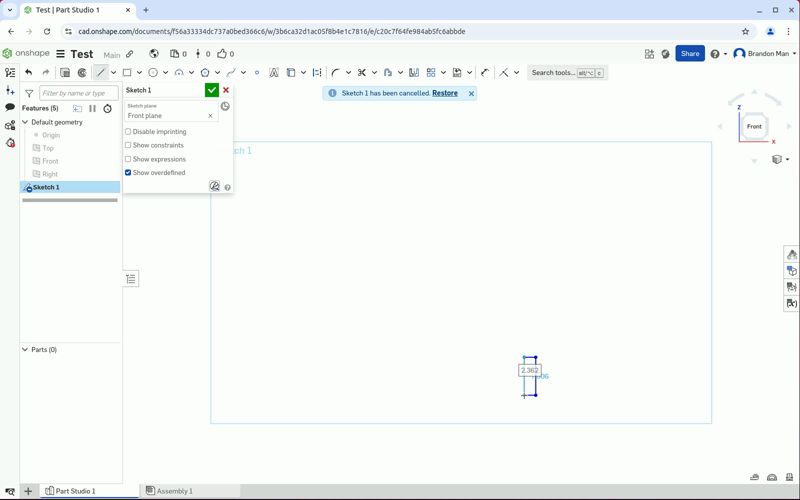
click(524, 395)
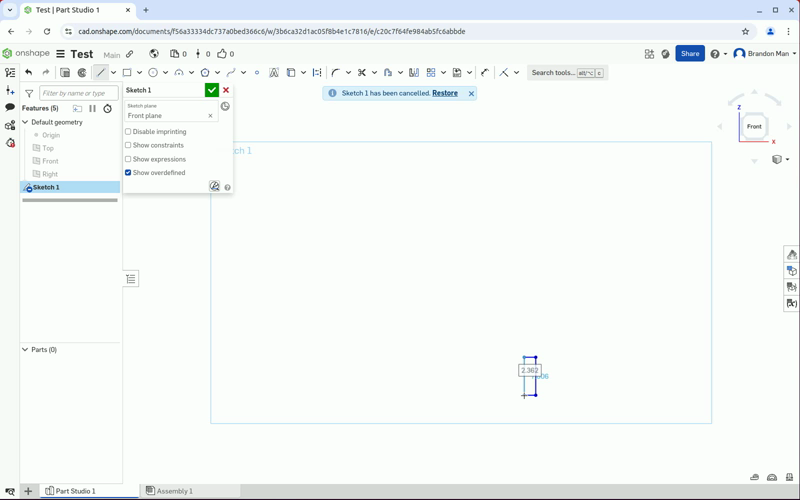
key(esc)
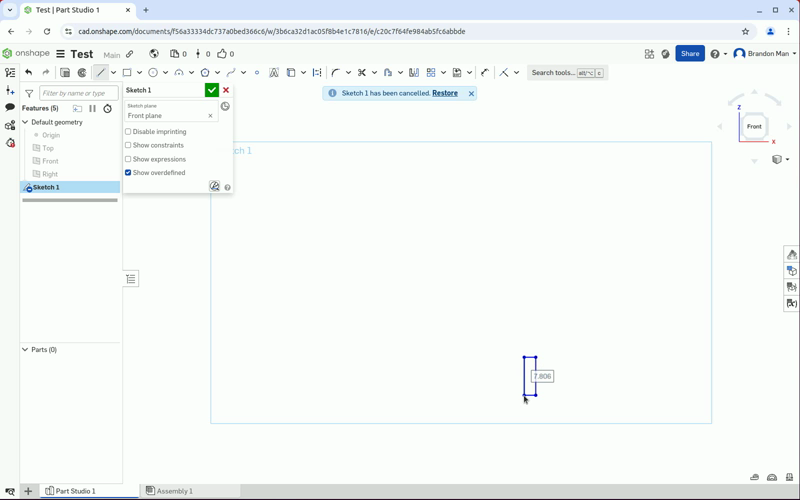
mouse_move(527, 388)
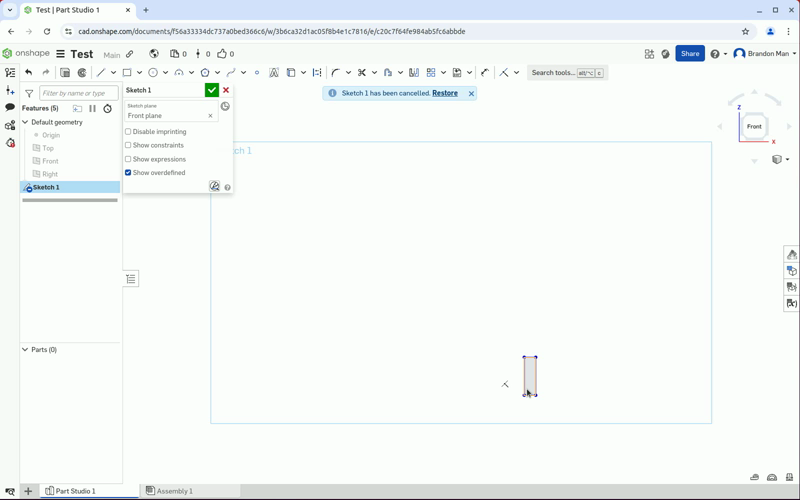
scroll(6)
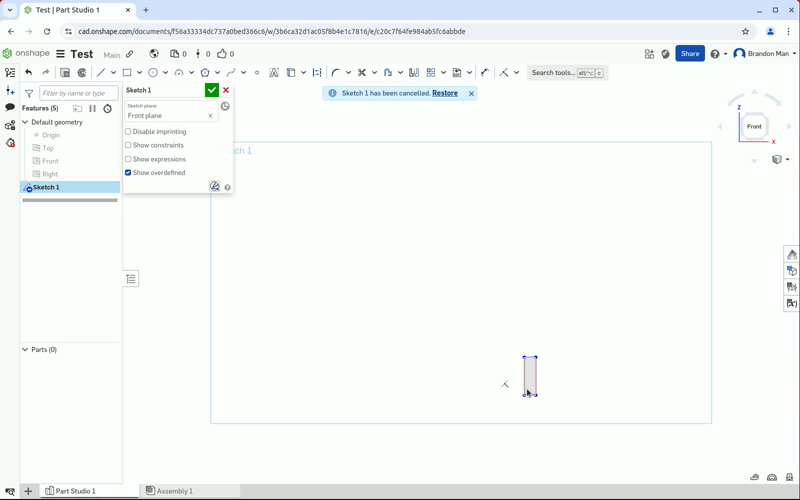
scroll(6)
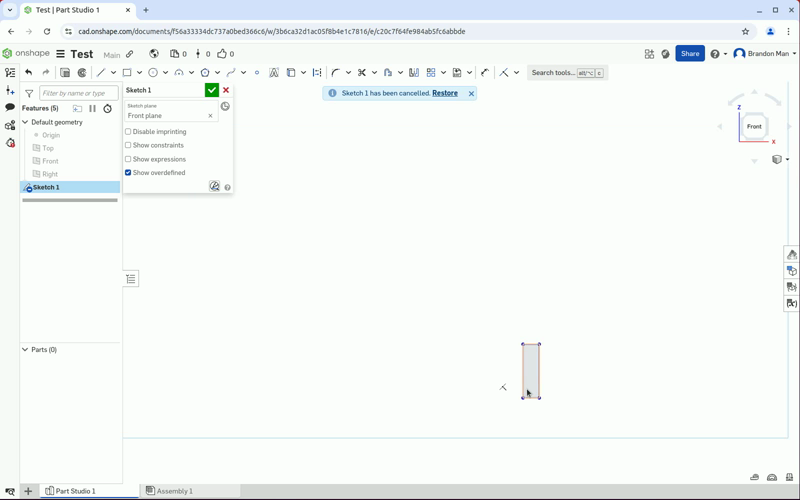
scroll(6)
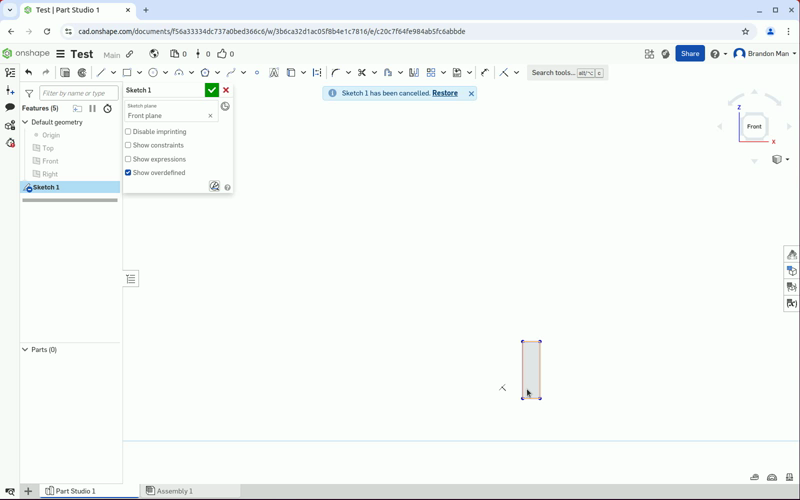
scroll(6)
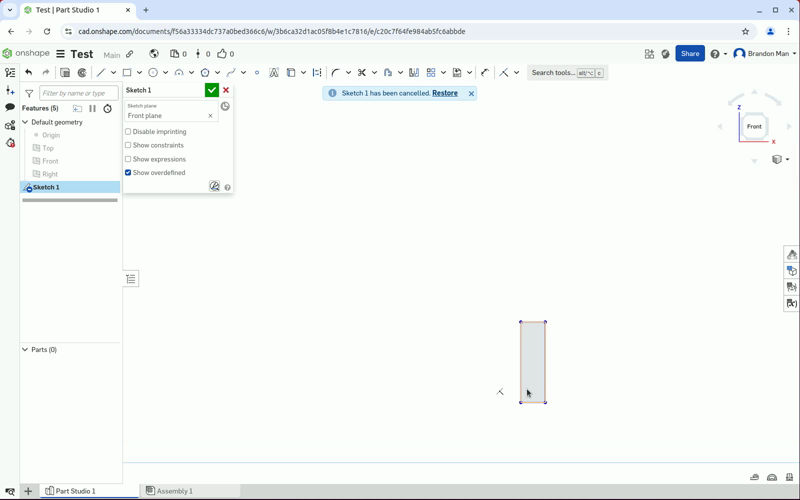
scroll(6)
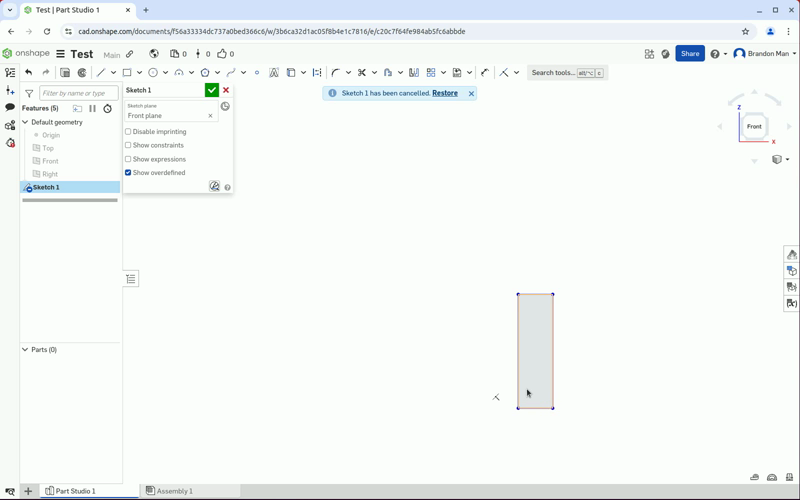
scroll(6)
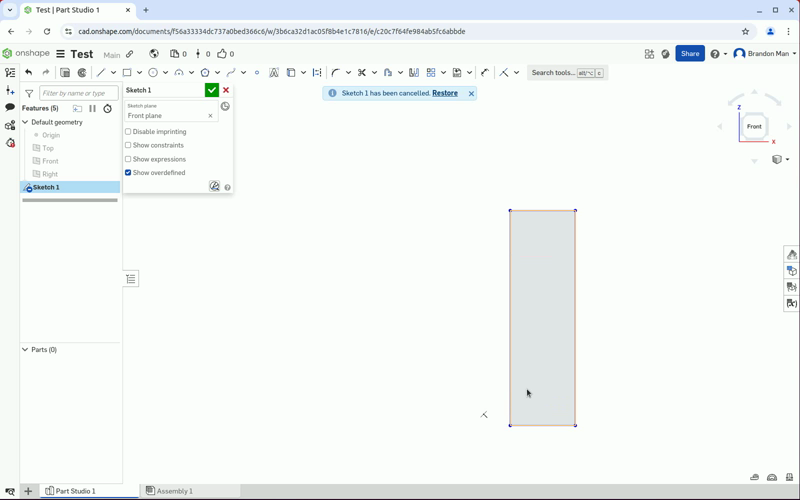
scroll(6)
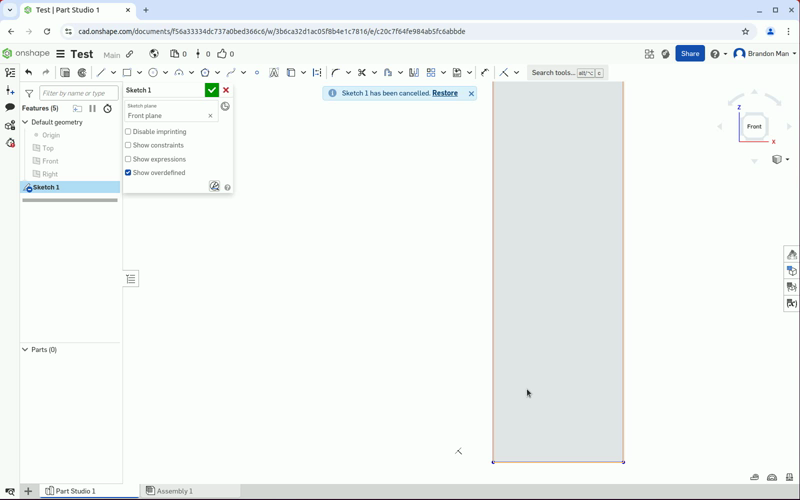
click(527, 388)
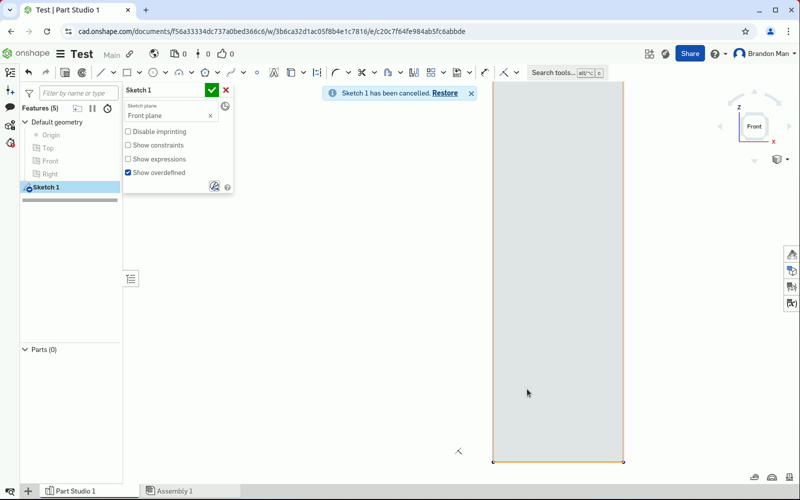
scroll(-6)
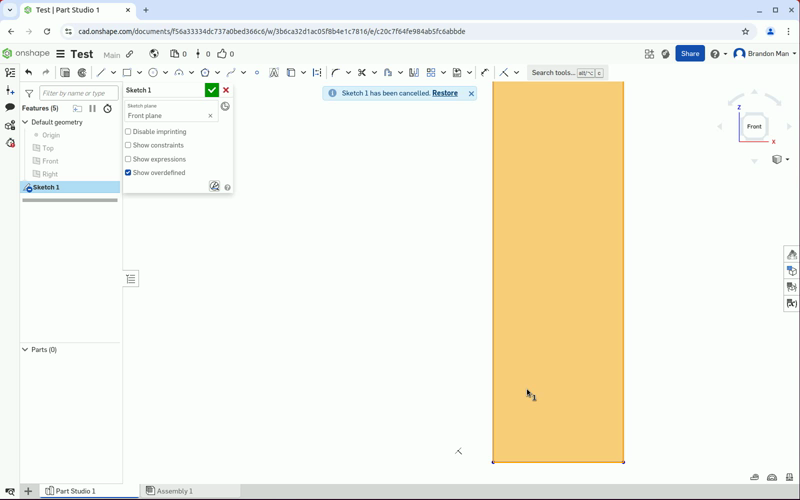
scroll(-6)
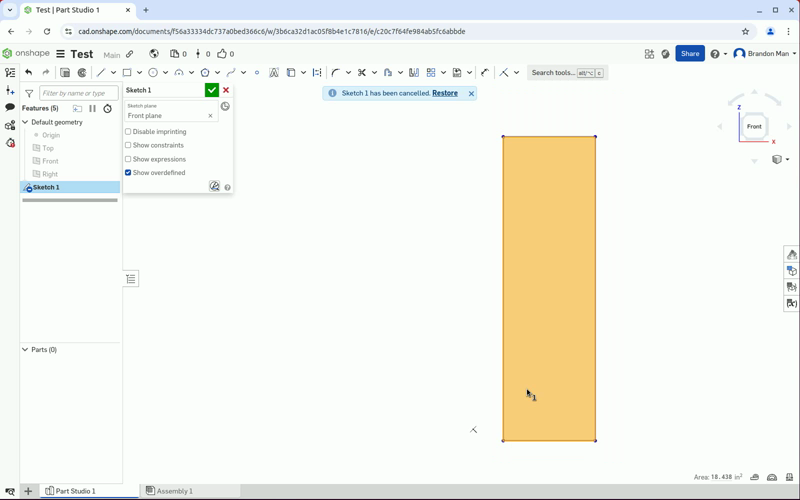
scroll(-6)
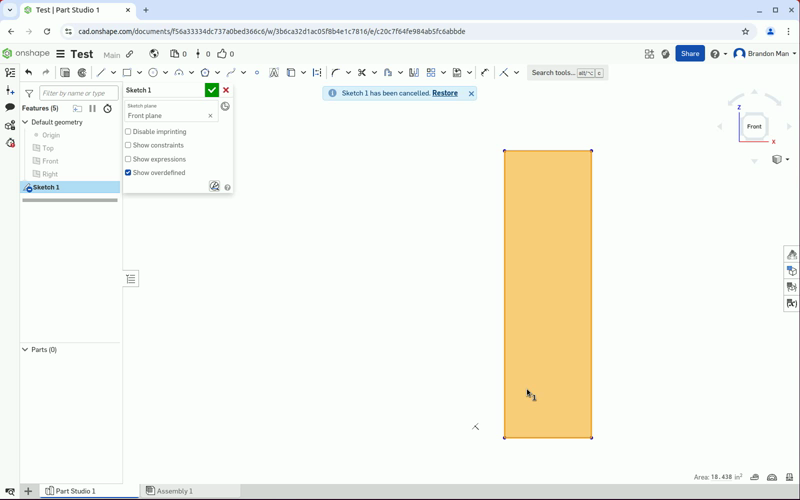
scroll(-6)
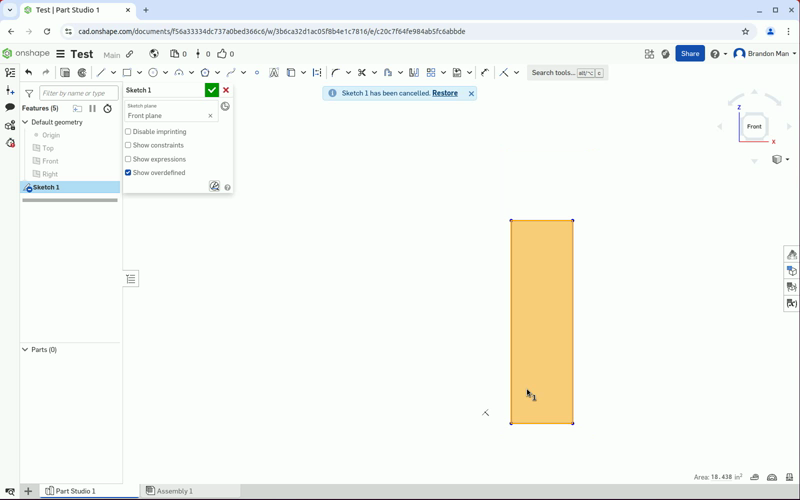
scroll(-6)
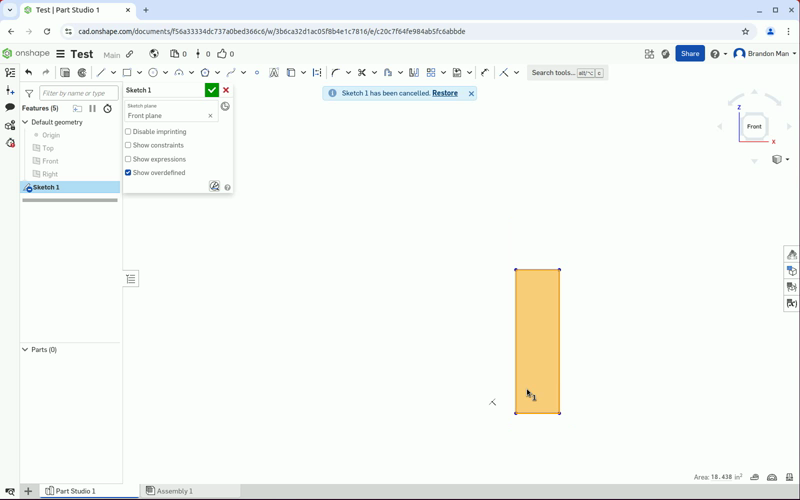
scroll(-6)
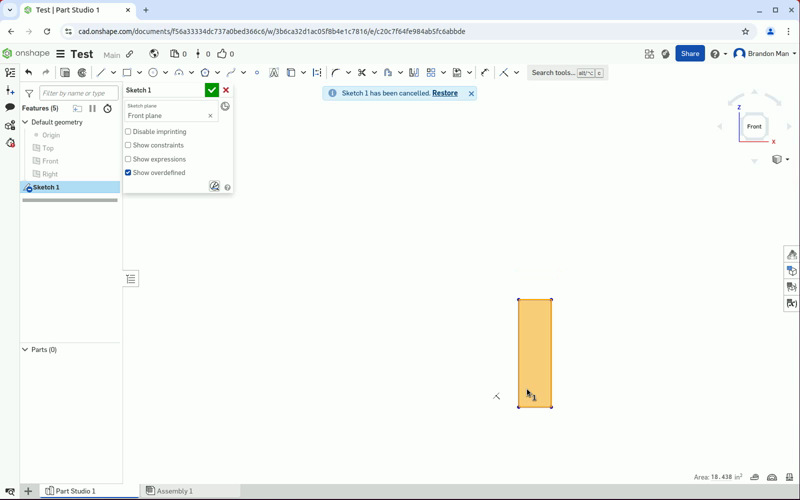
scroll(-6)
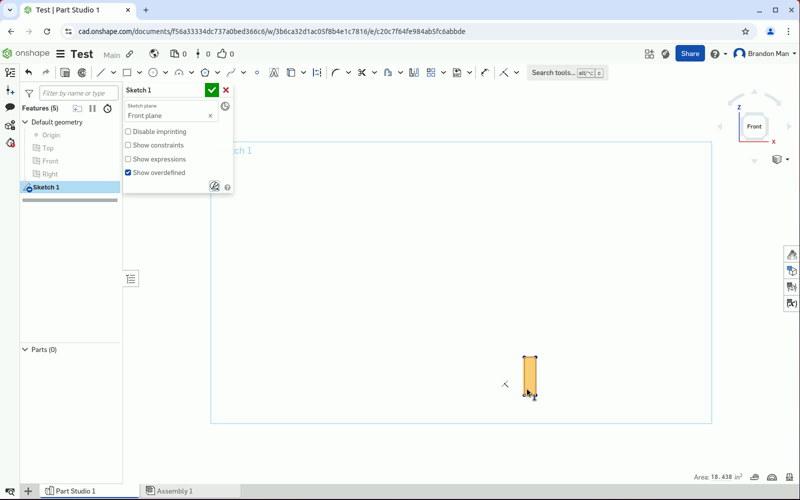
mouse_move(73, 352)
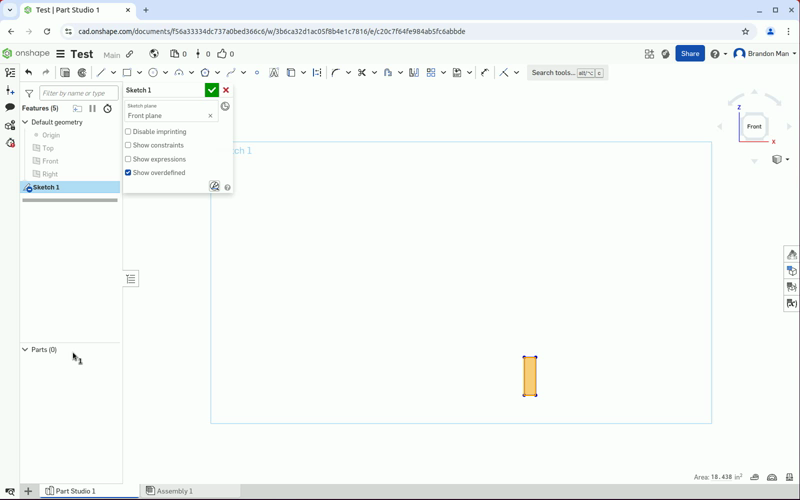
key(shift+y)
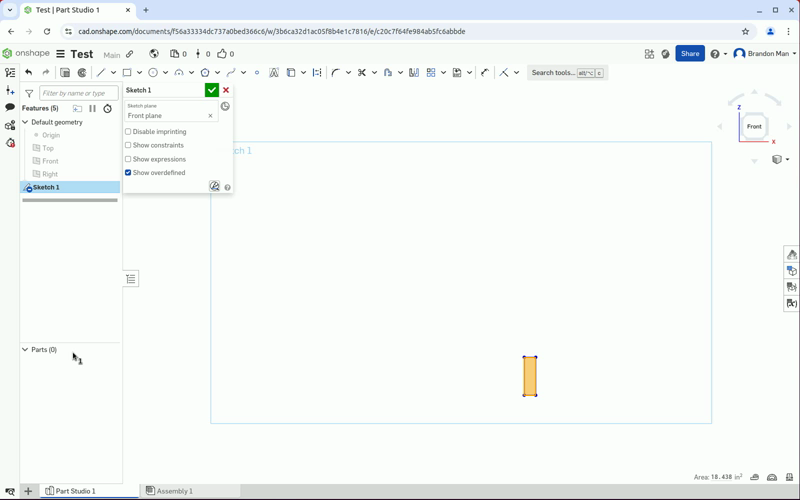
key(shift+e)
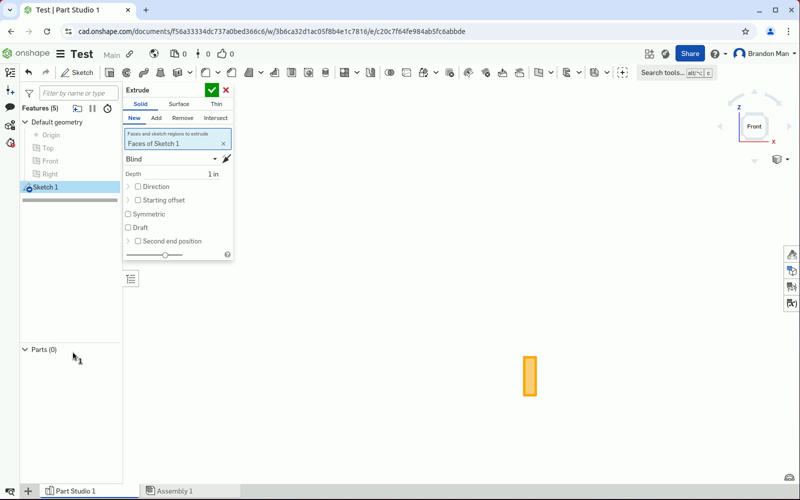
mouse_move(143, 106)
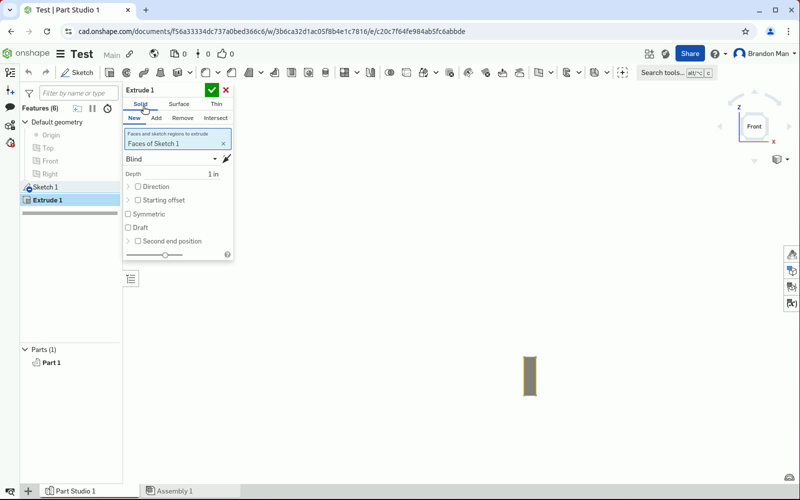
click(143, 106)
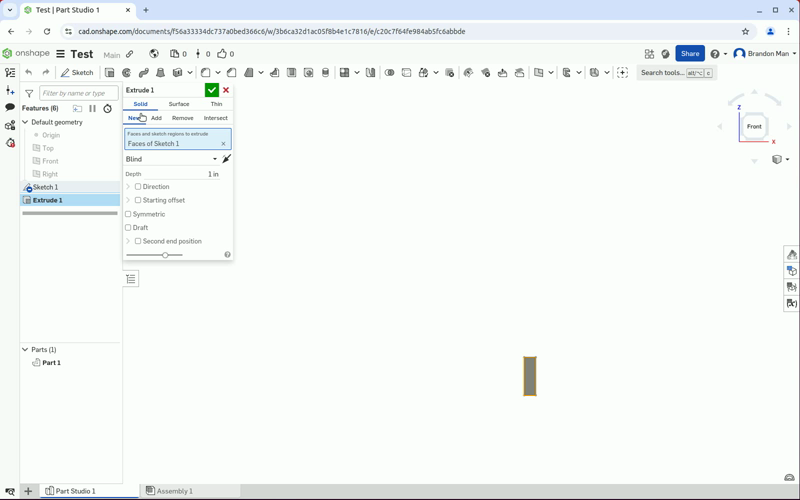
mouse_move(137, 120)
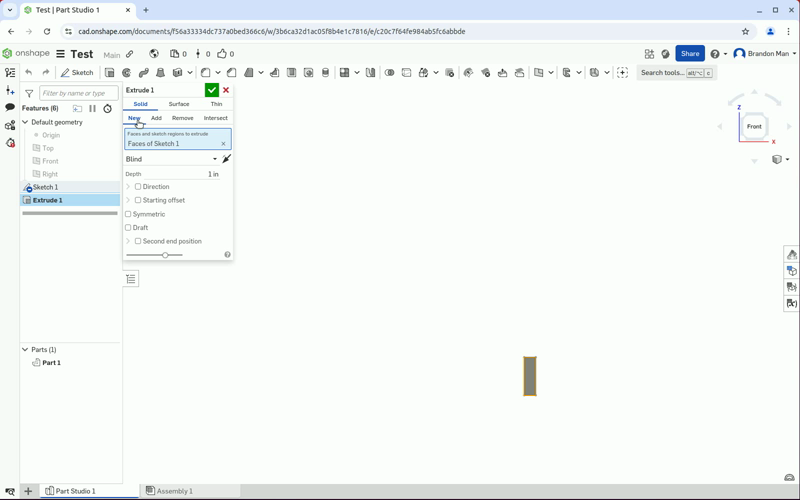
click(137, 120)
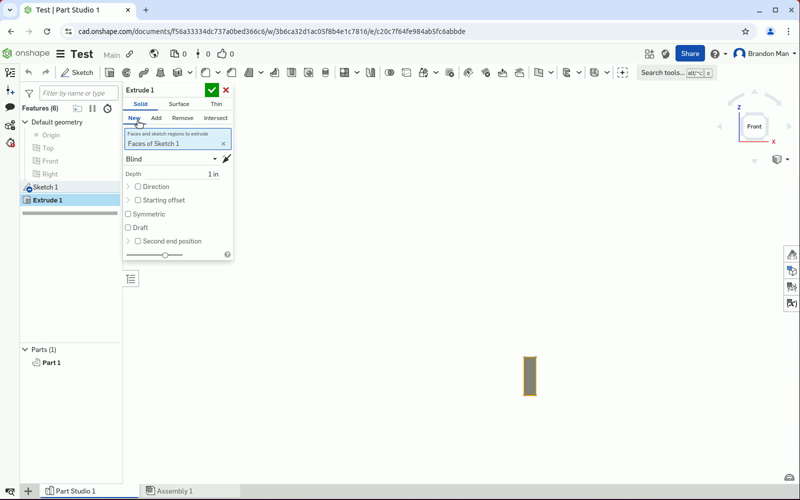
key(tab, 4)
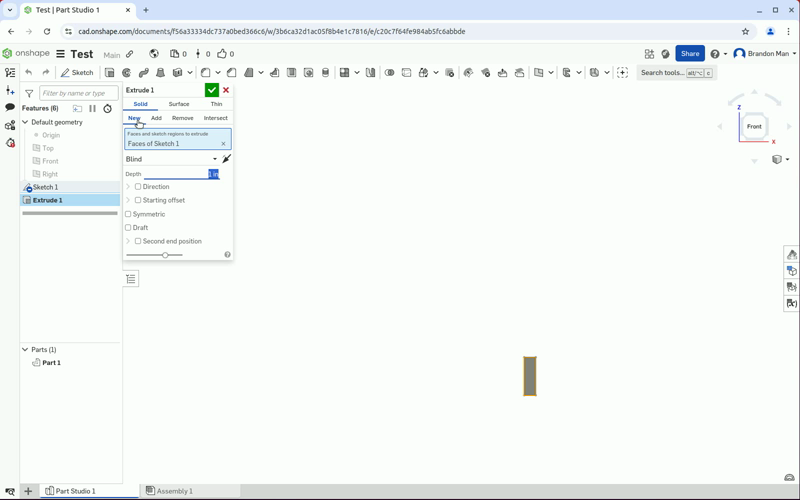
text(15.405)
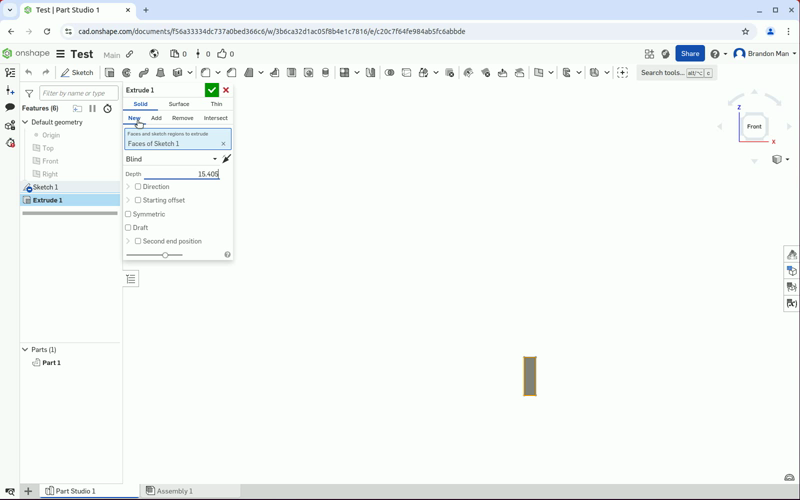
key(enter)
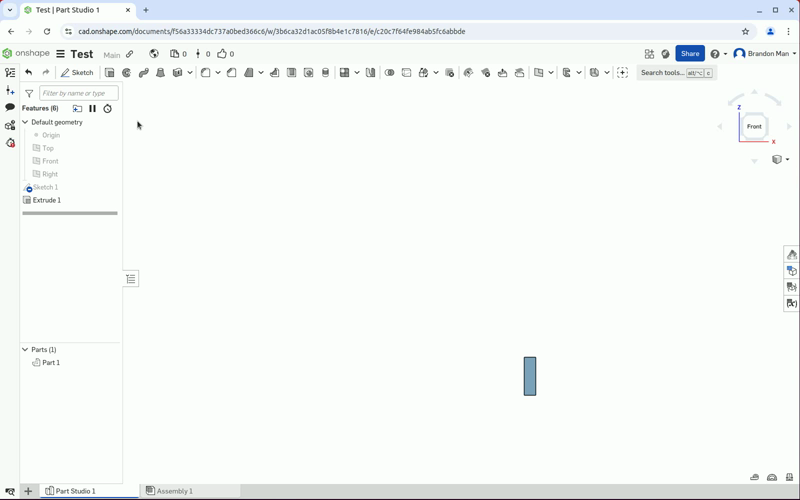
key(shift+h)
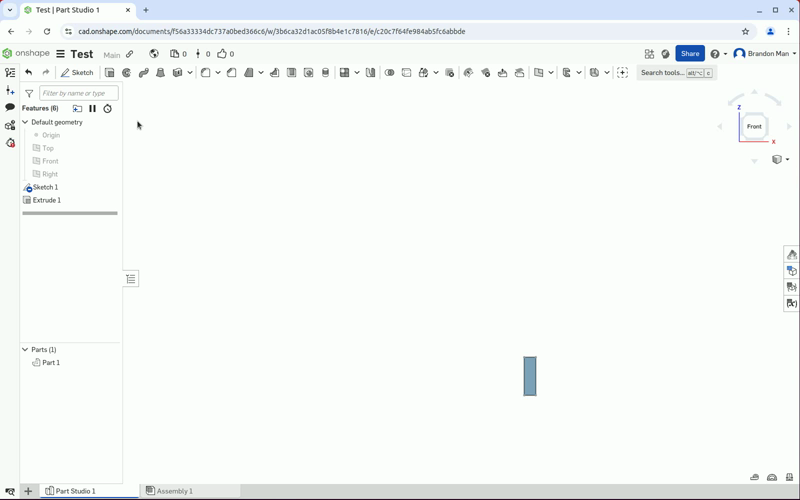
key(shift+h)
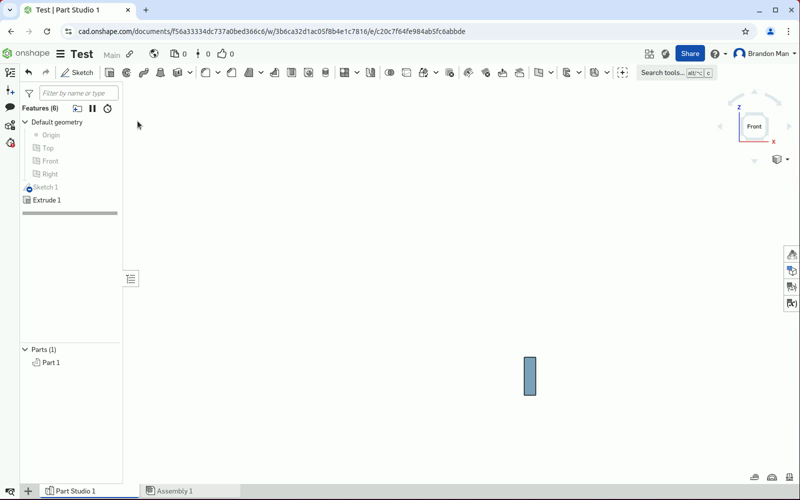
mouse_move(73, 189)
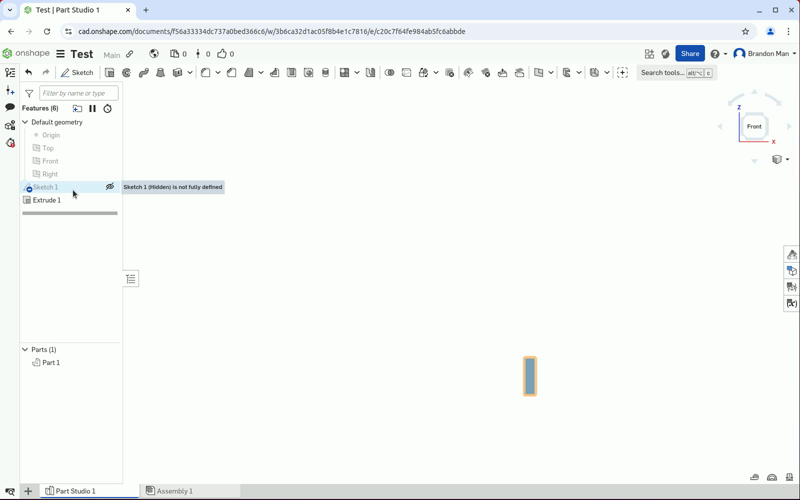
click(73, 189)
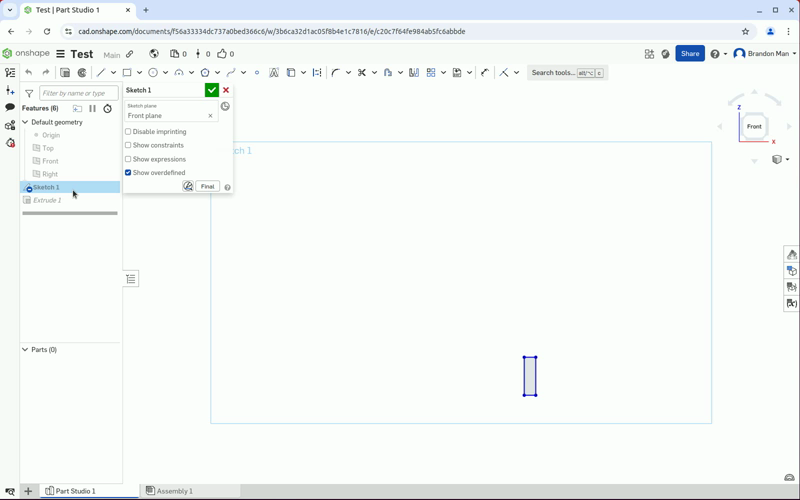
mouse_move(229, 92)
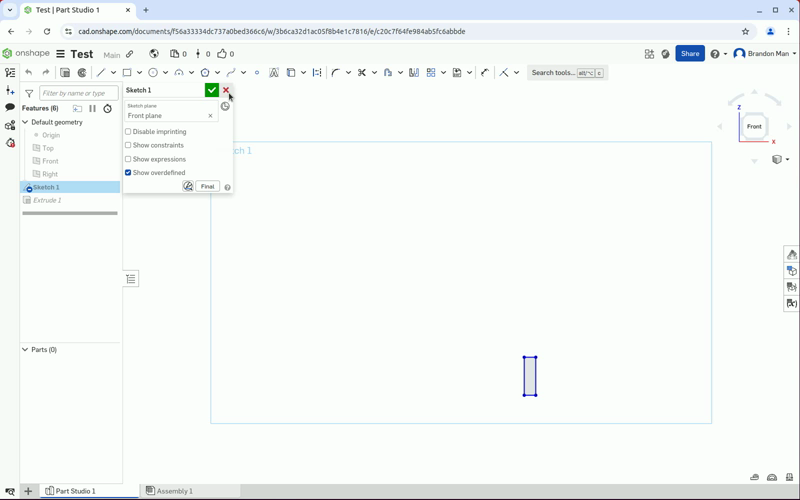
click(229, 92)
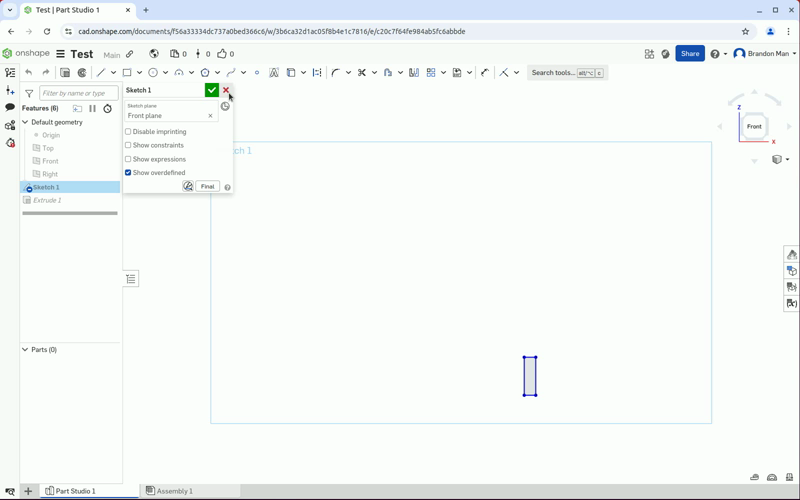
key(shift+s)
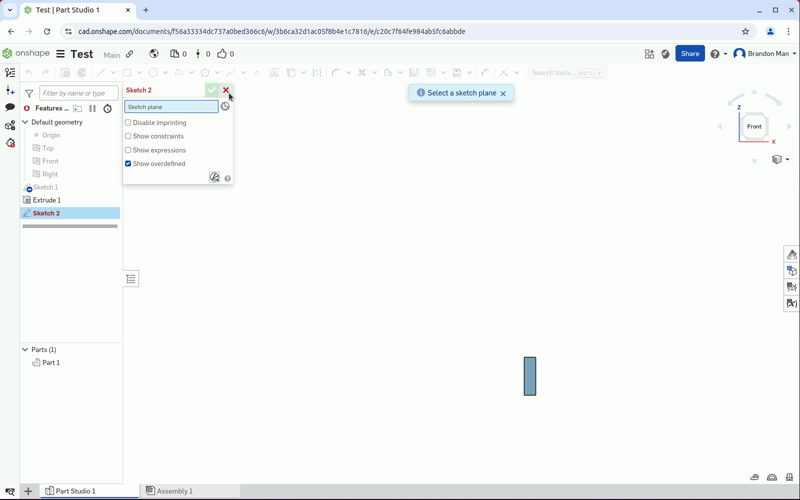
mouse_move(73, 163)
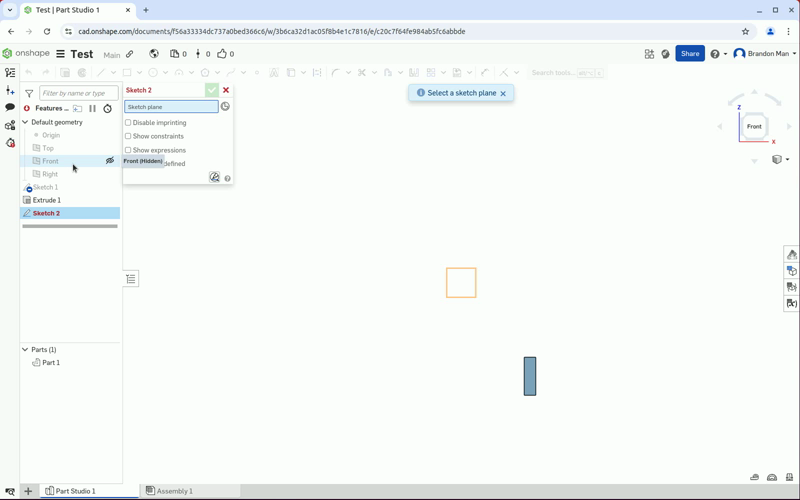
click(73, 163)
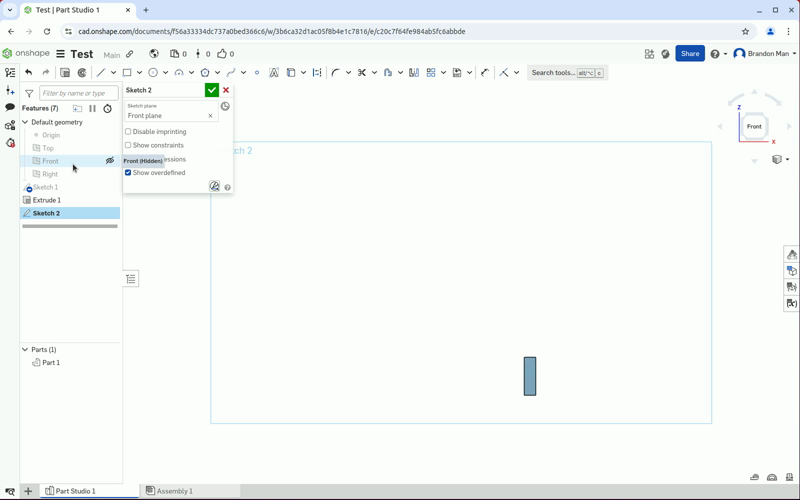
mouse_move(73, 352)
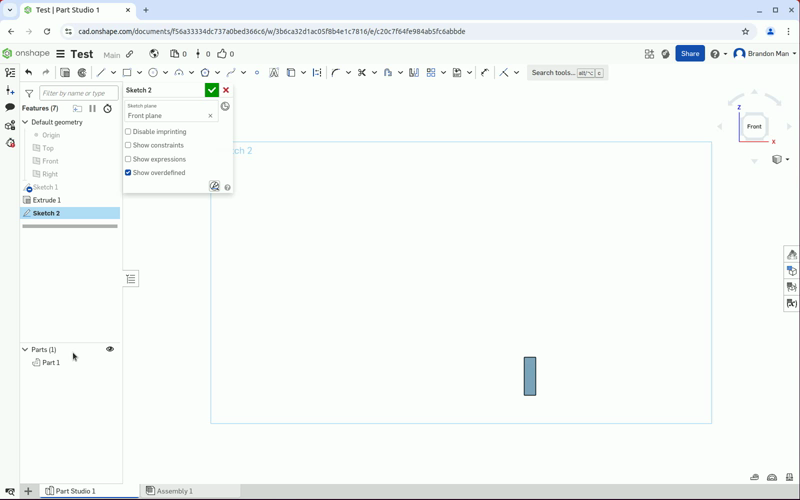
key(y)
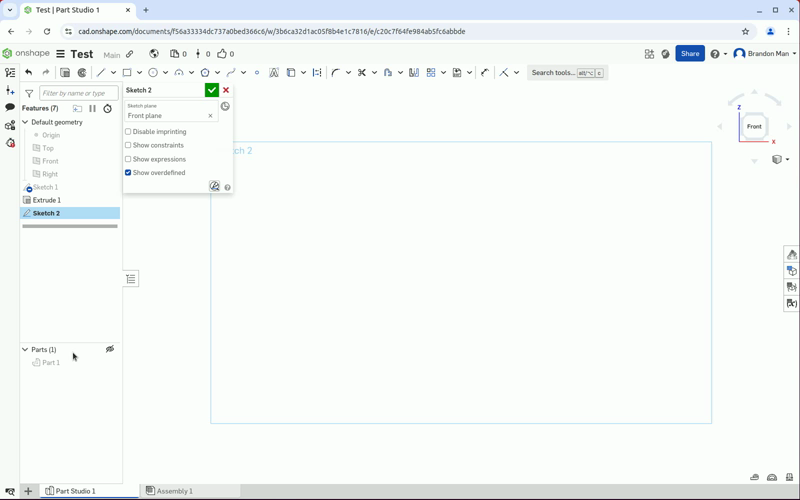
key(l)
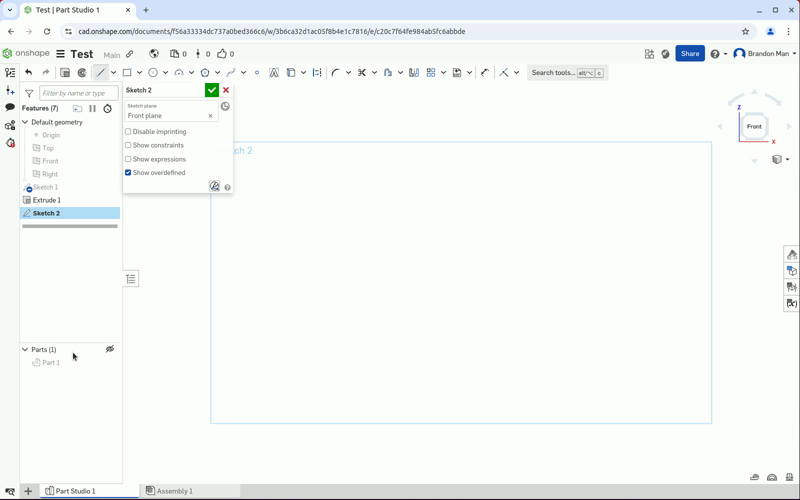
key_down(shift)
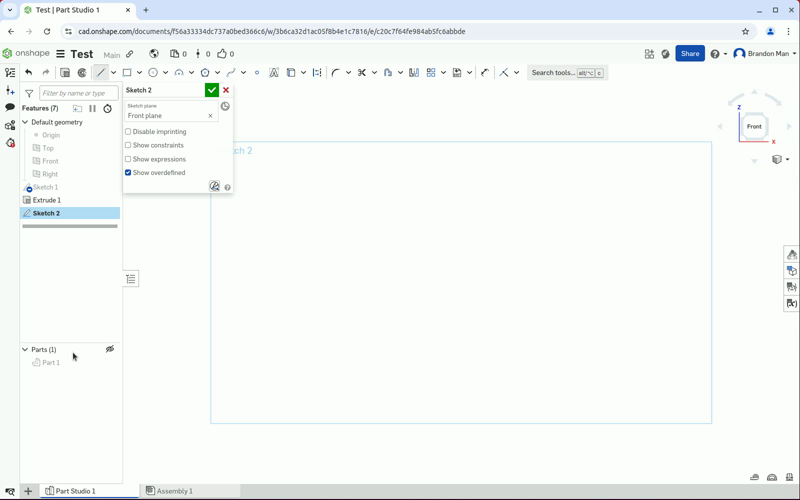
mouse_move(385, 395)
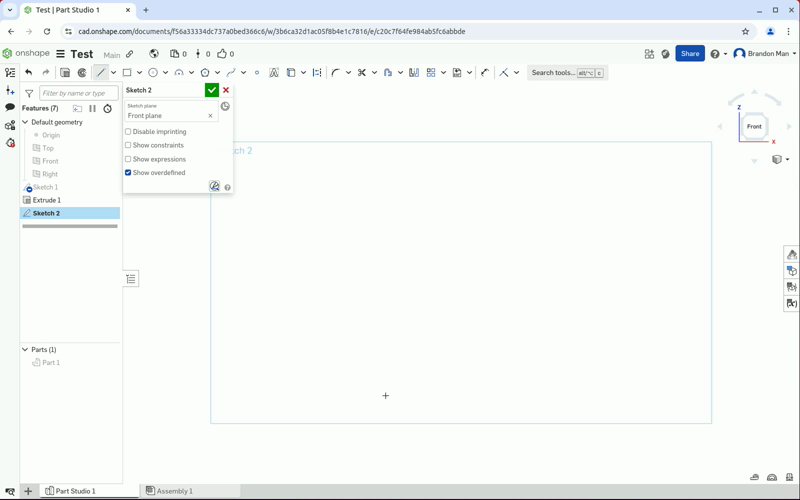
click(385, 395)
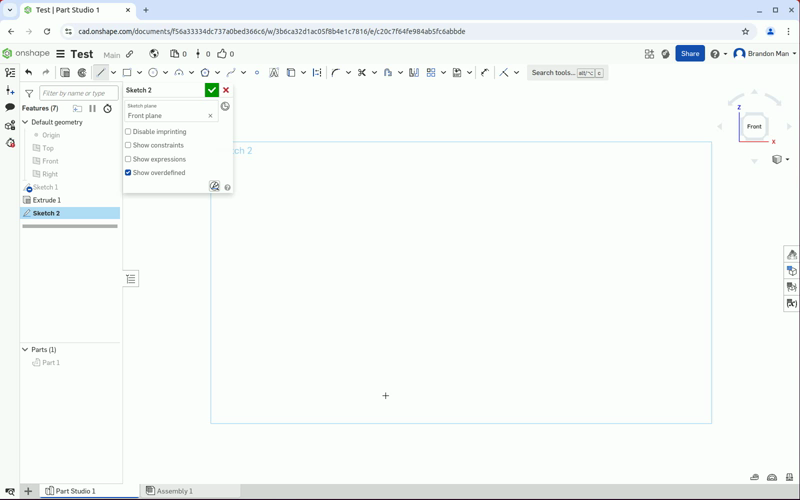
key_up(shift)
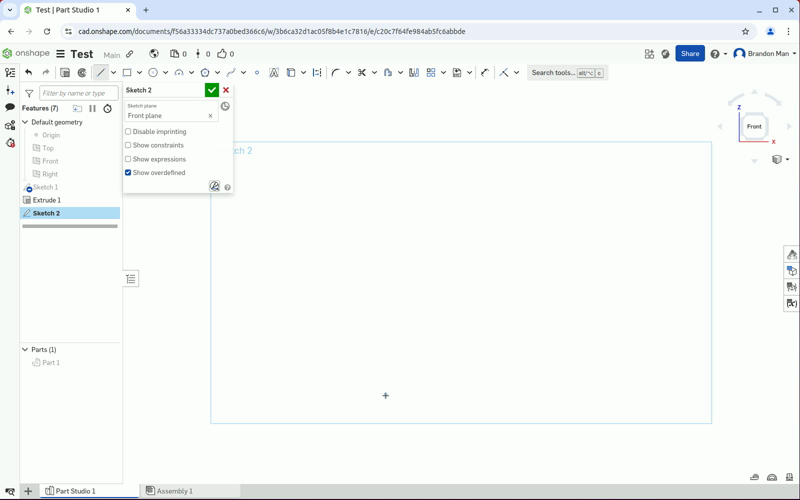
key_down(shift)
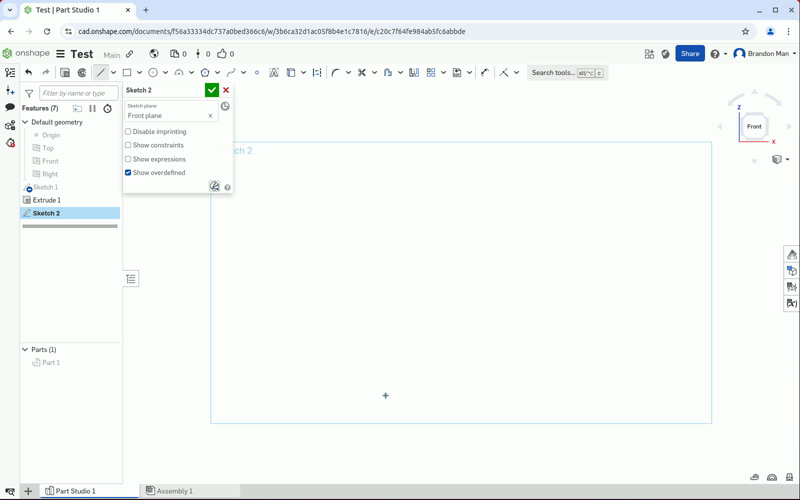
mouse_move(415, 395)
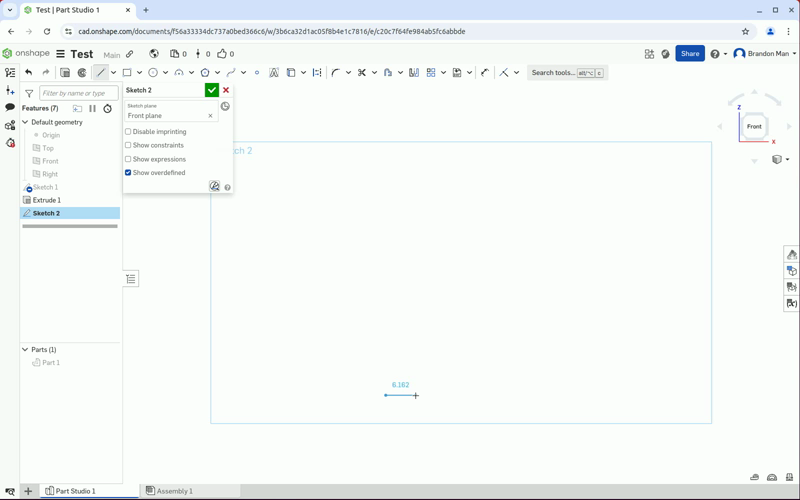
mouse_move(397, 395)
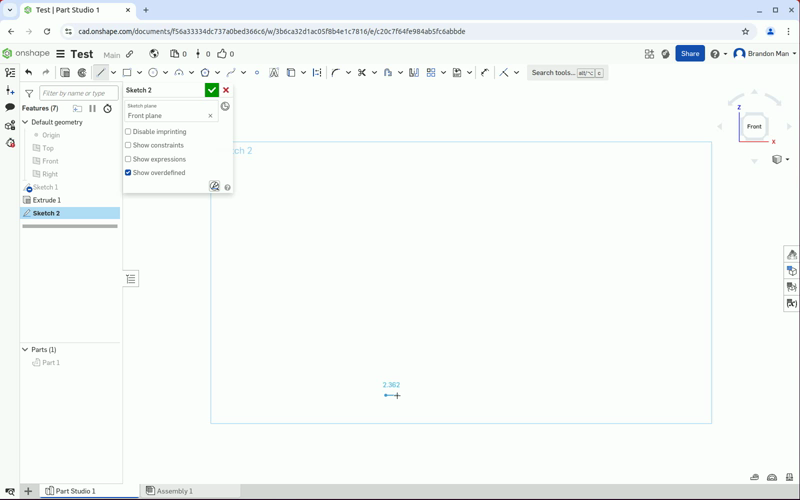
click(397, 395)
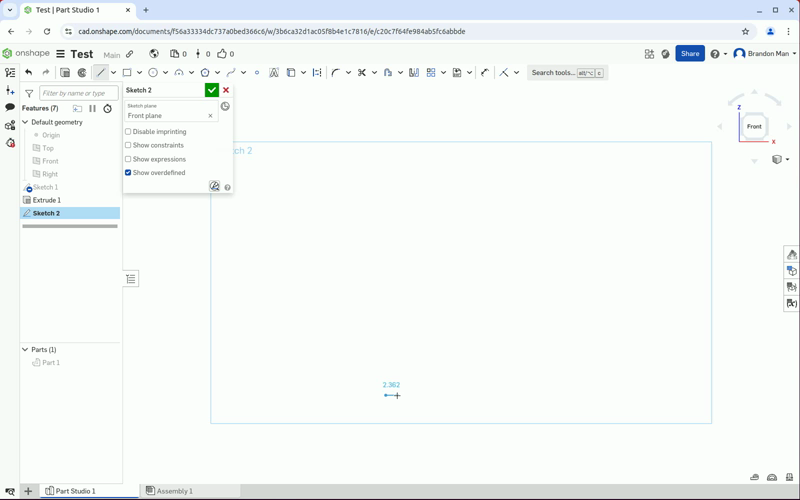
key_up(shift)
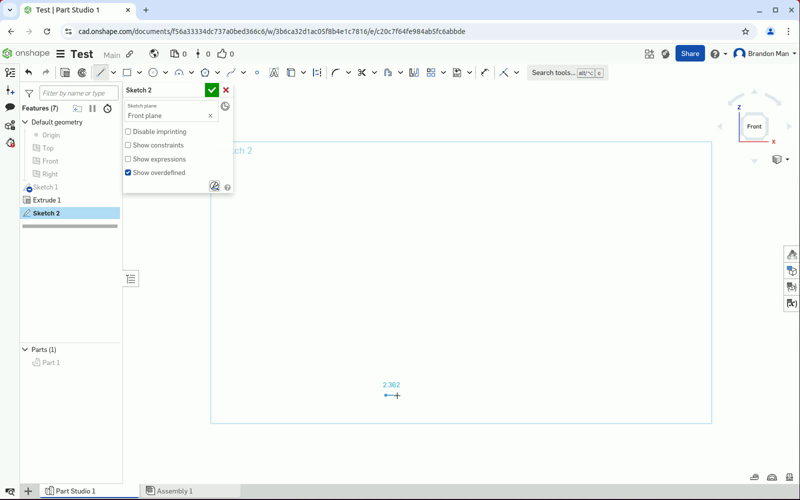
key_down(shift)
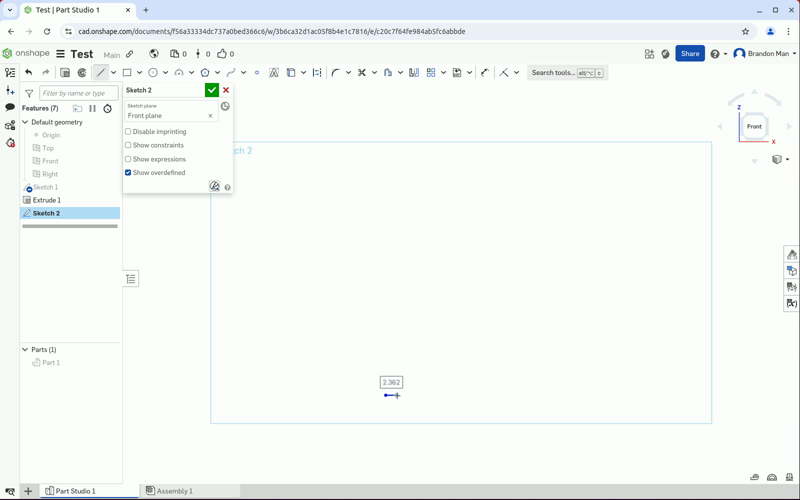
mouse_move(427, 395)
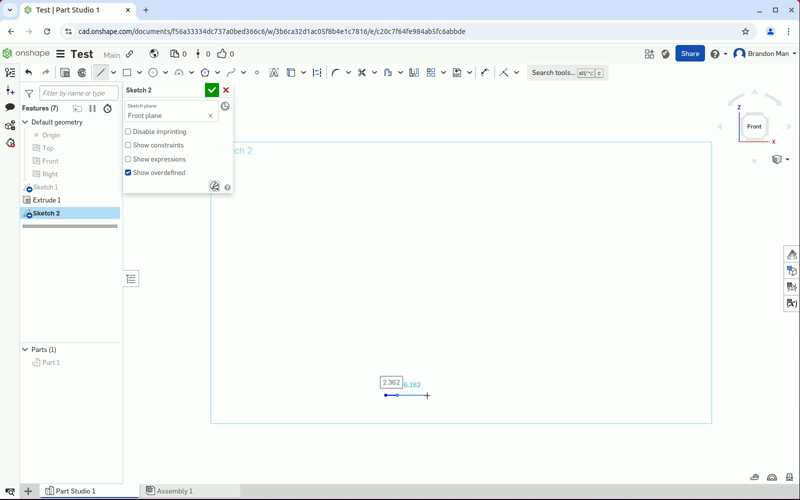
mouse_move(397, 357)
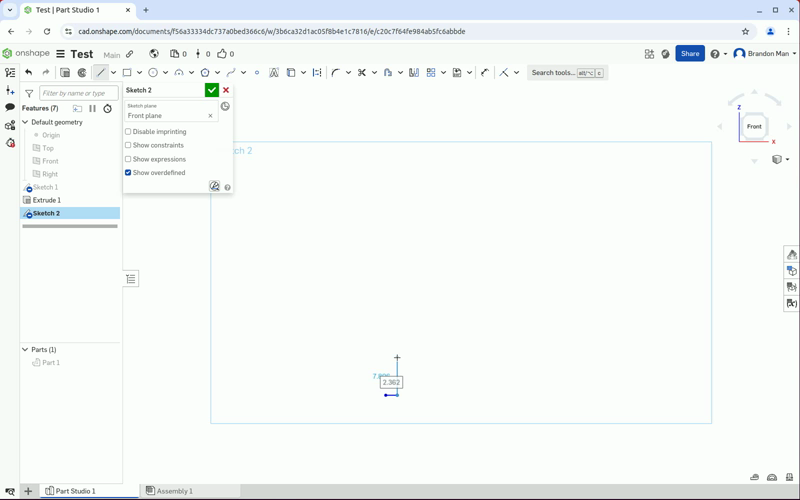
click(397, 357)
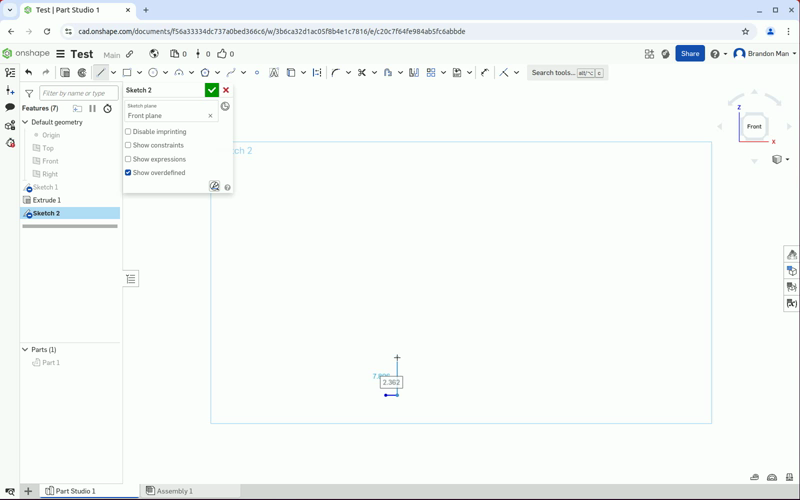
key_up(shift)
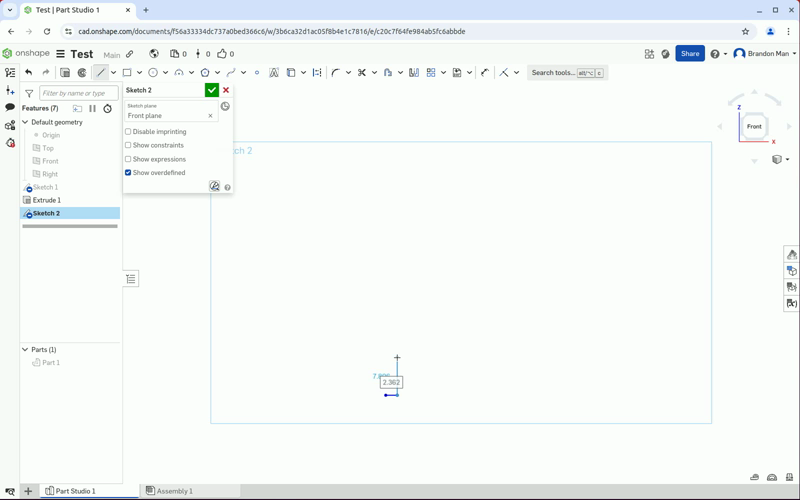
key_down(shift)
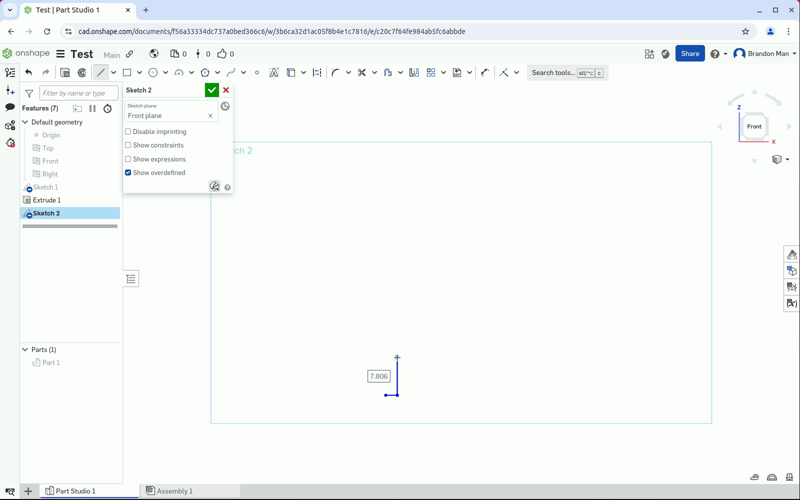
mouse_move(427, 357)
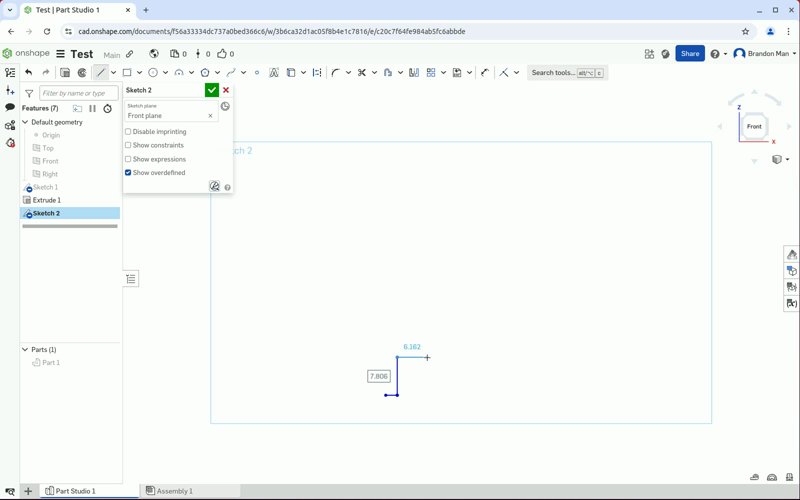
mouse_move(385, 357)
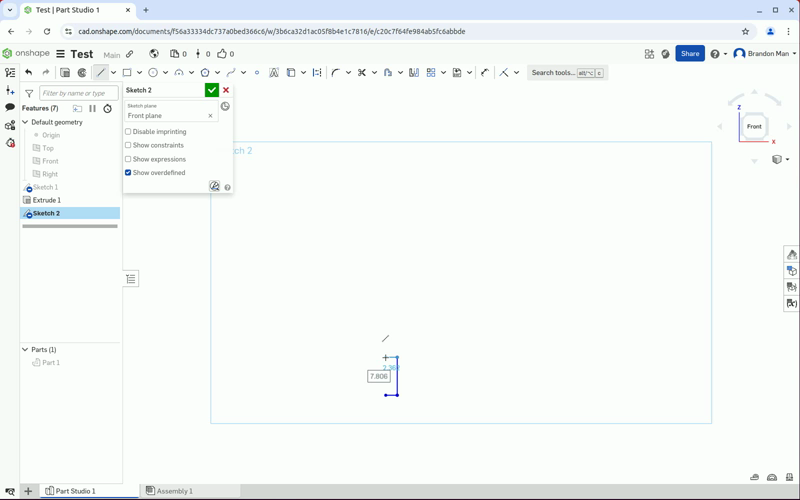
click(385, 357)
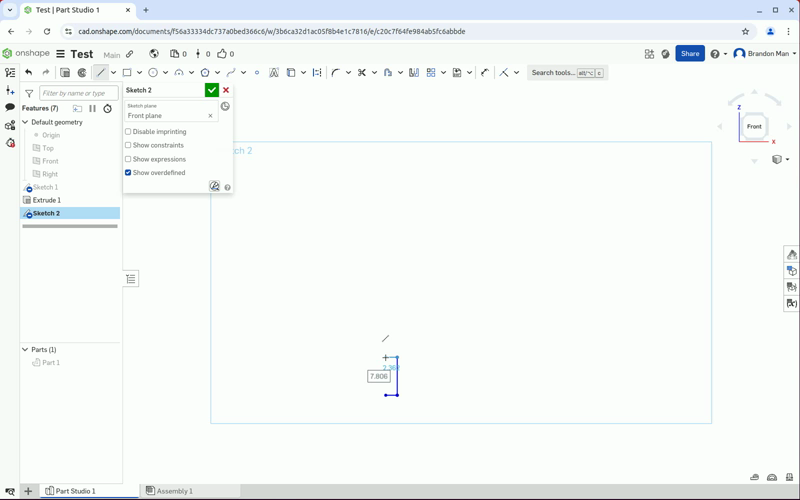
key_up(shift)
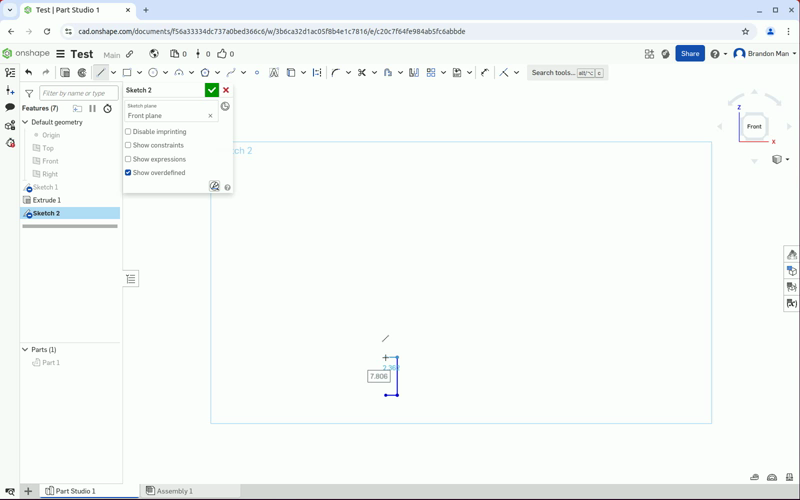
mouse_move(415, 357)
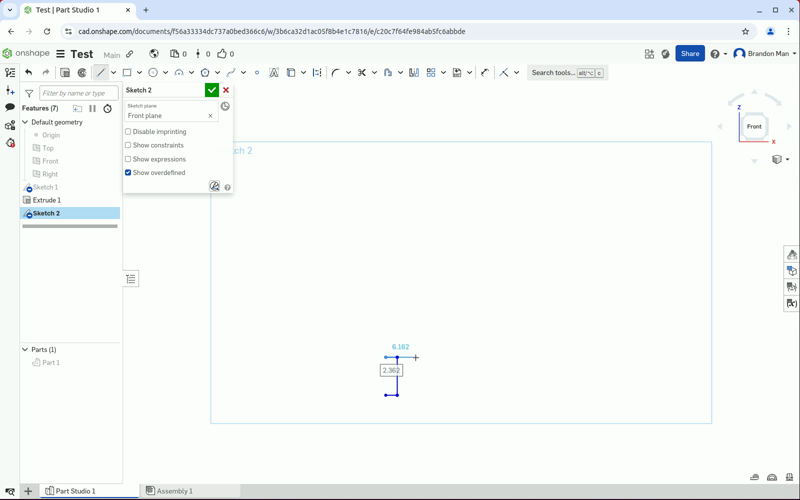
key_down(shift)
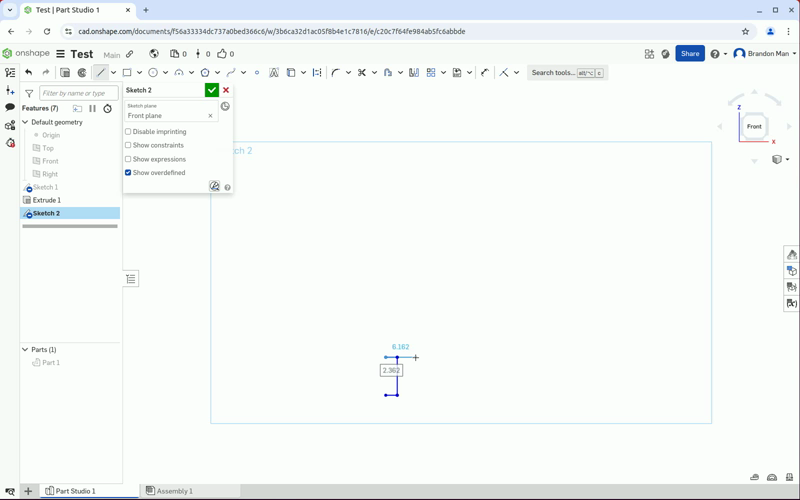
mouse_move(385, 395)
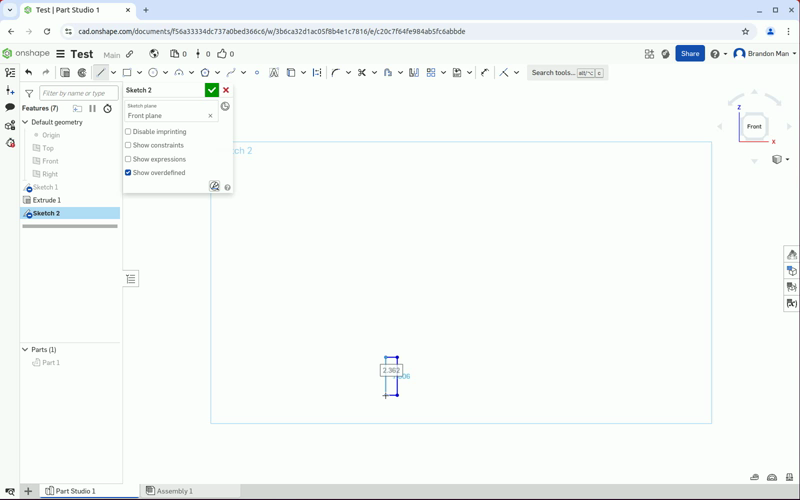
key_up(shift)
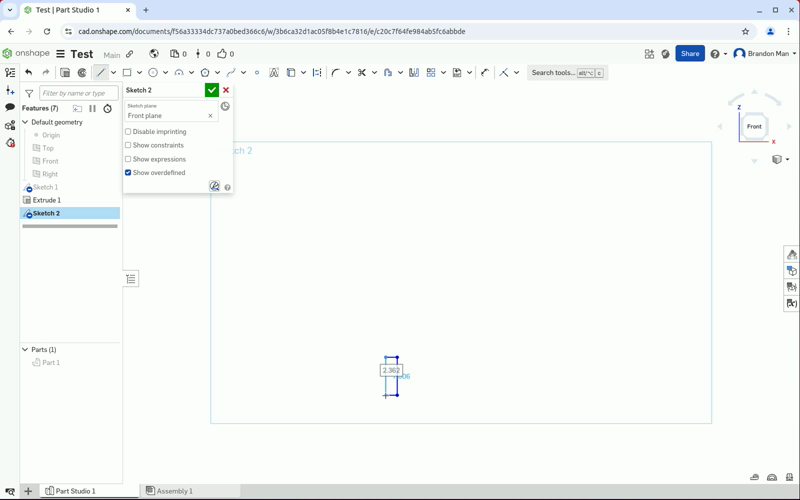
click(385, 395)
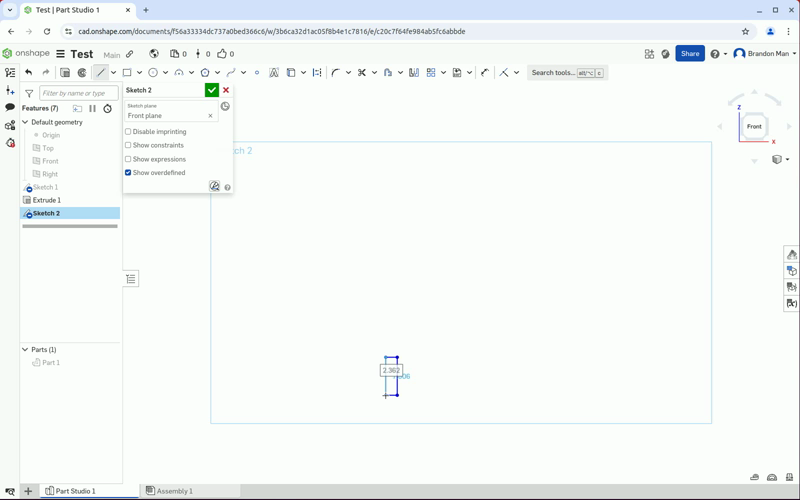
key(esc)
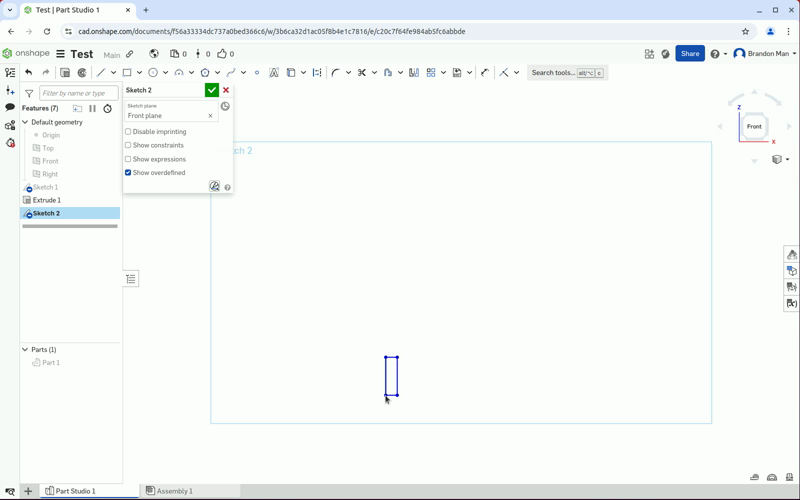
mouse_move(387, 363)
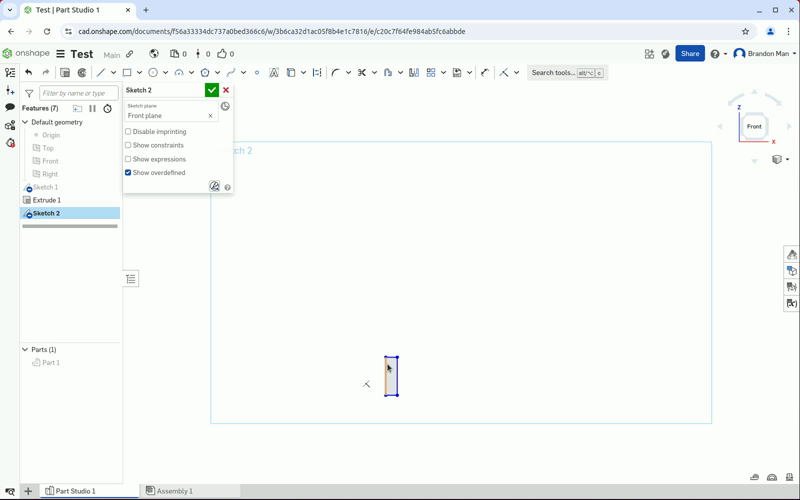
scroll(6)
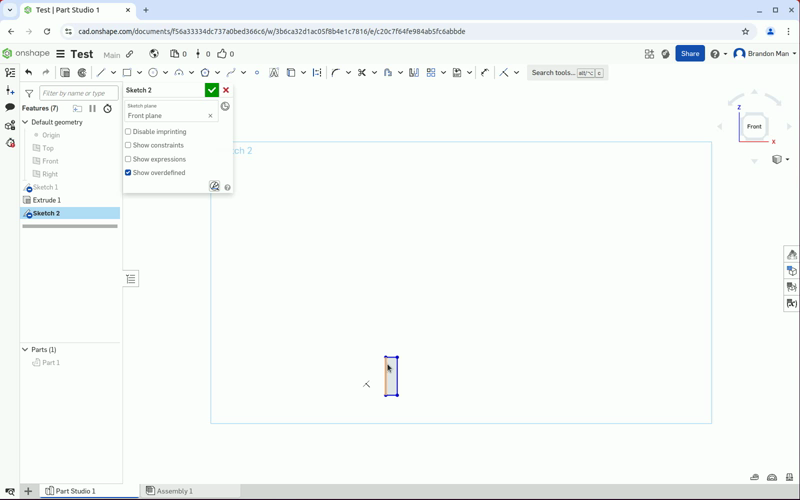
scroll(6)
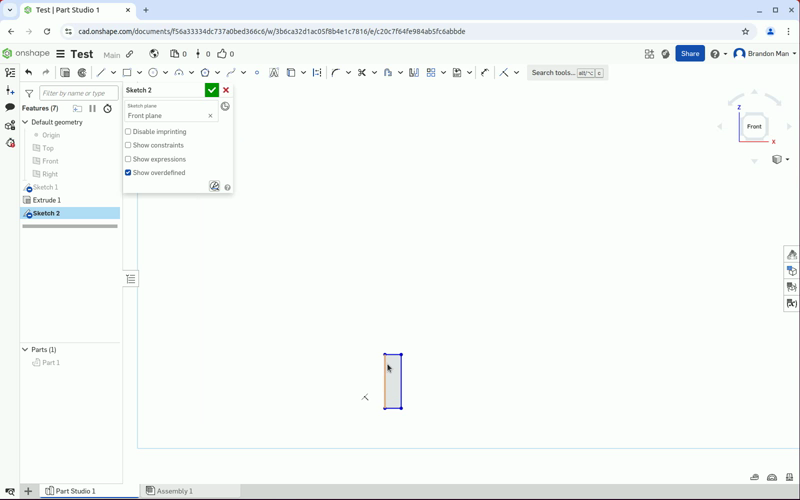
scroll(6)
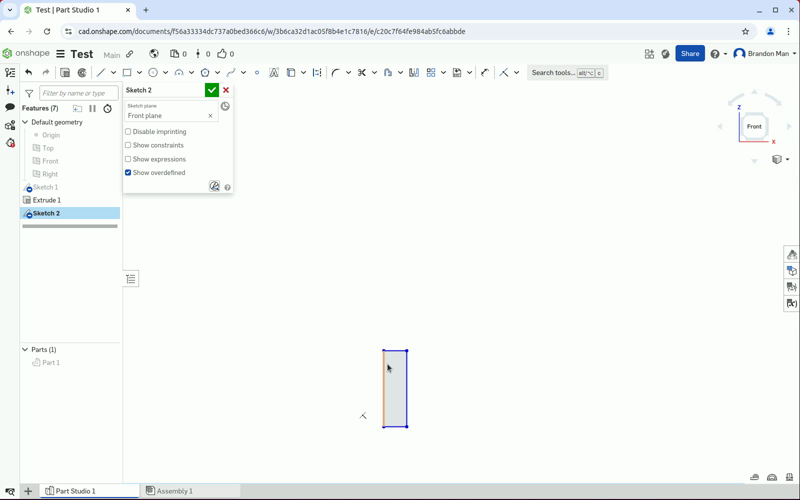
scroll(6)
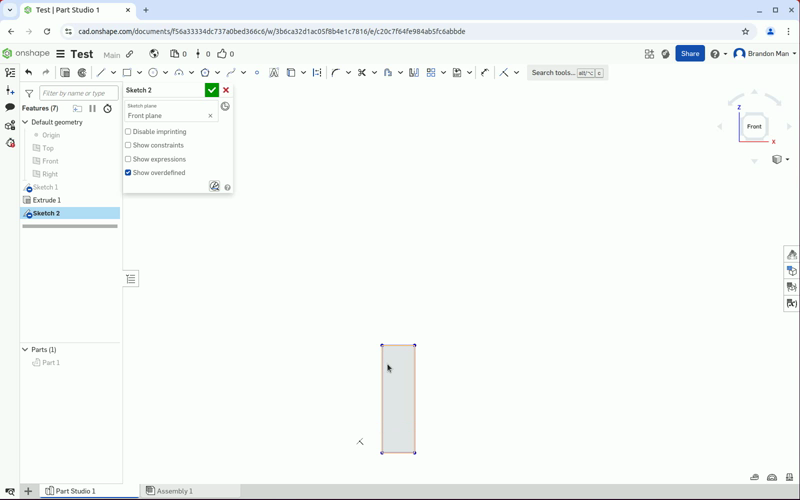
scroll(6)
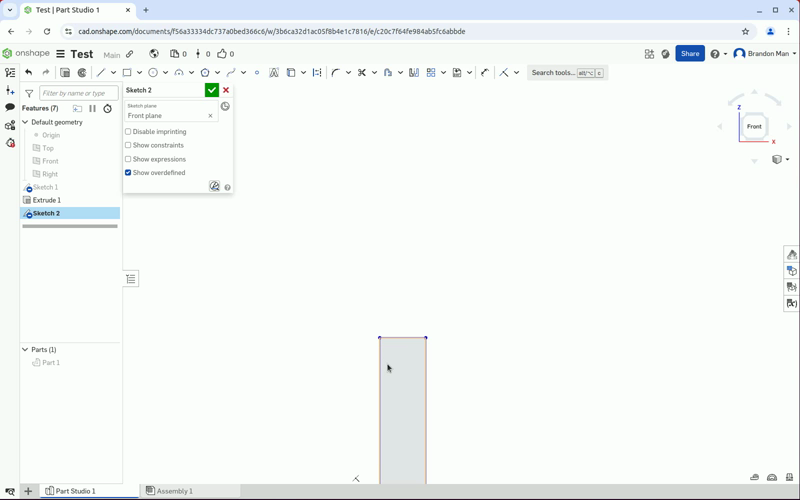
scroll(6)
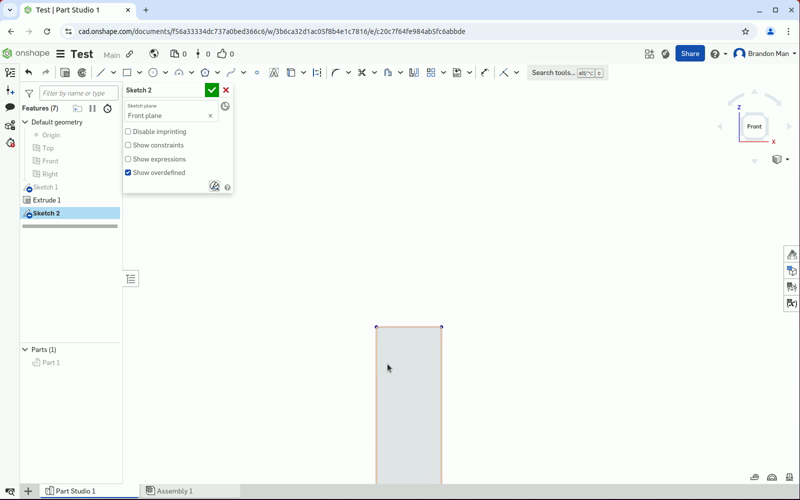
scroll(6)
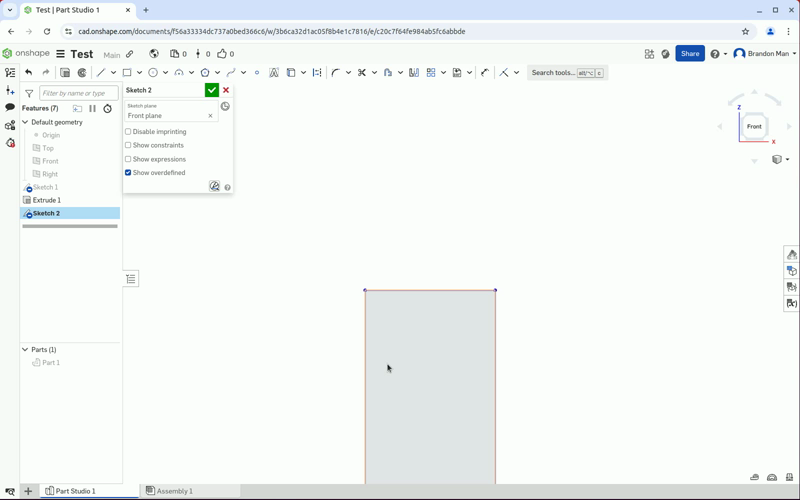
click(387, 363)
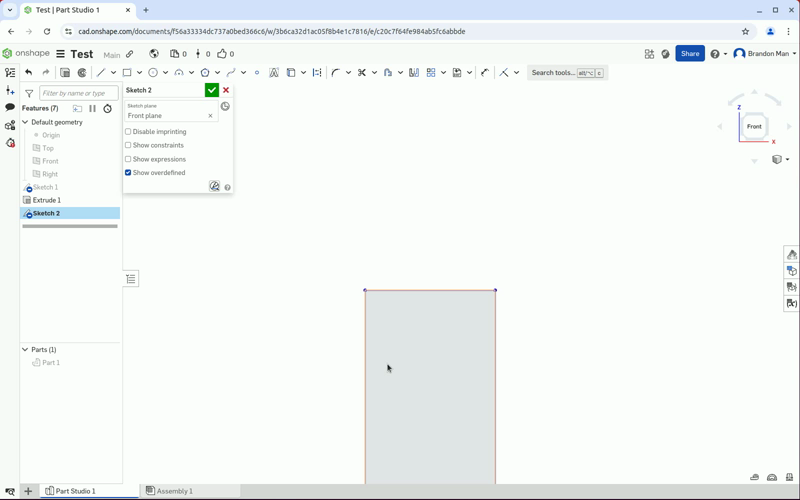
scroll(-6)
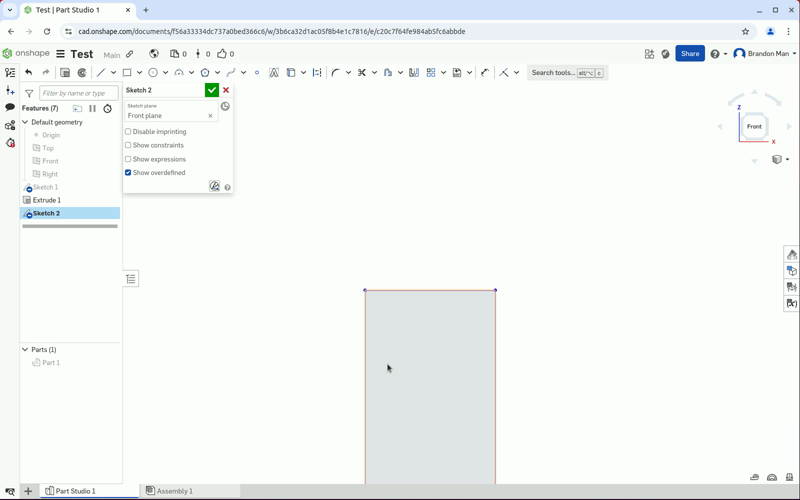
scroll(-6)
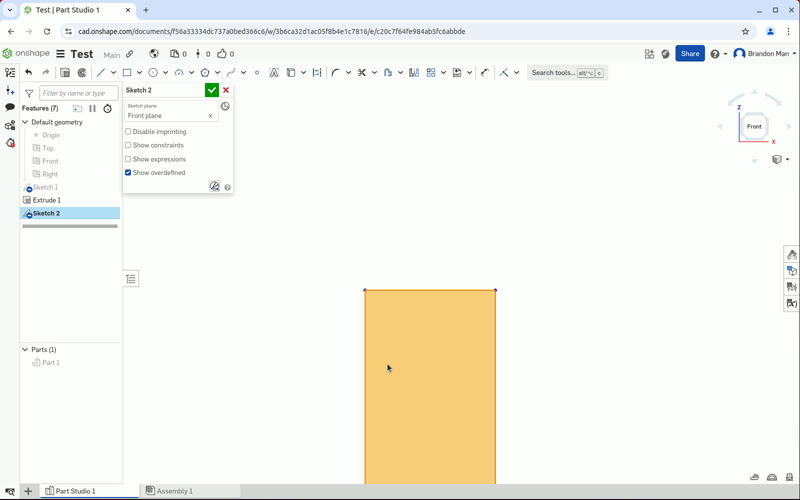
scroll(-6)
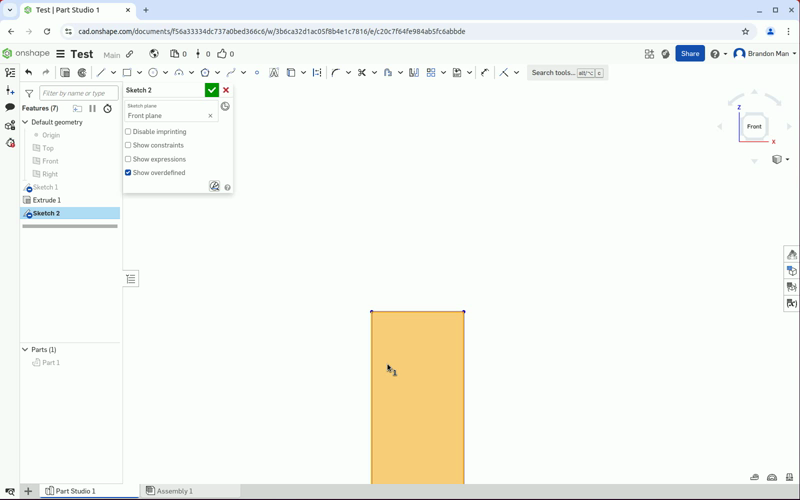
scroll(-6)
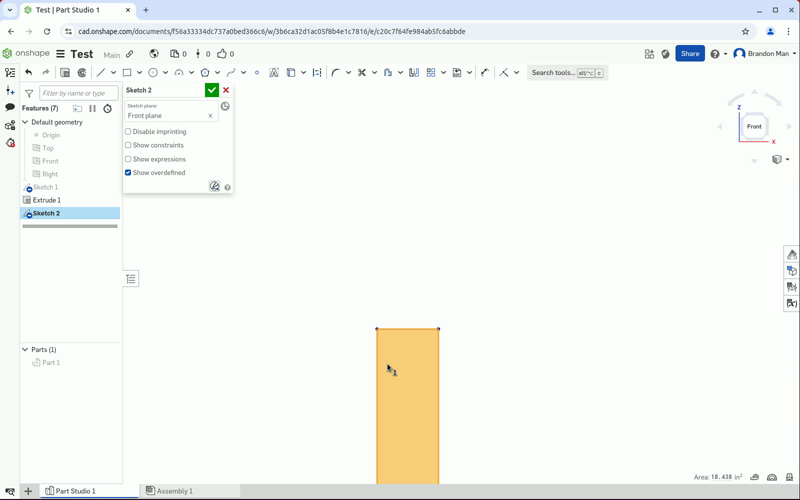
scroll(-6)
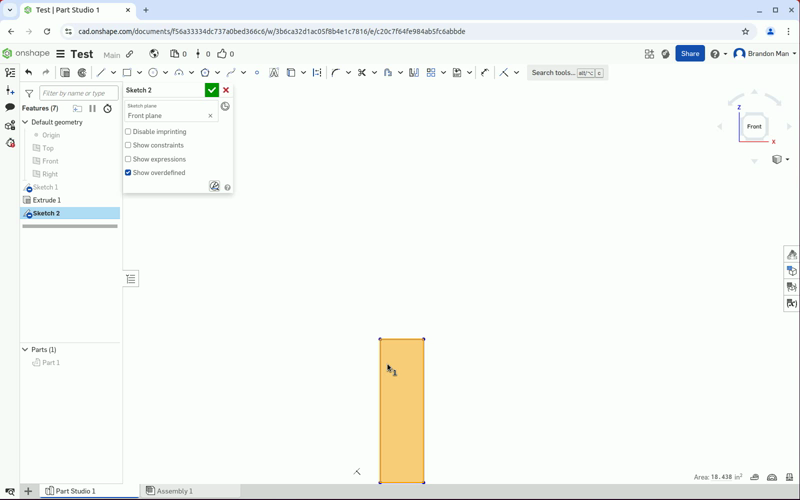
scroll(-6)
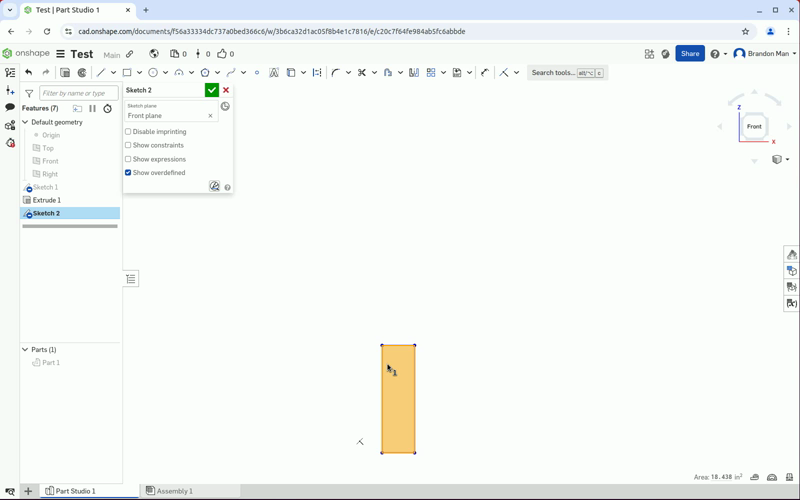
scroll(-6)
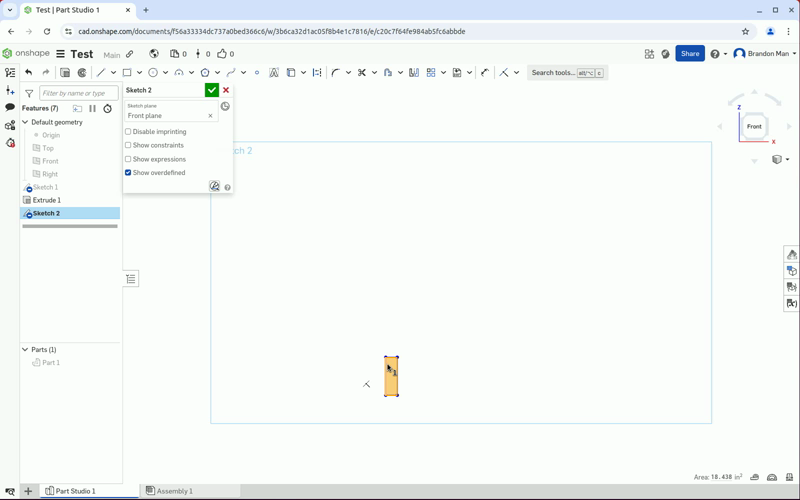
mouse_move(73, 352)
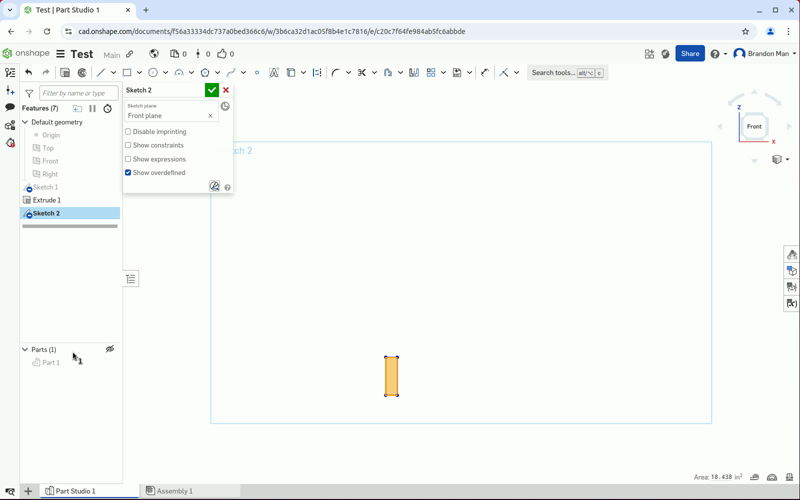
key(shift+y)
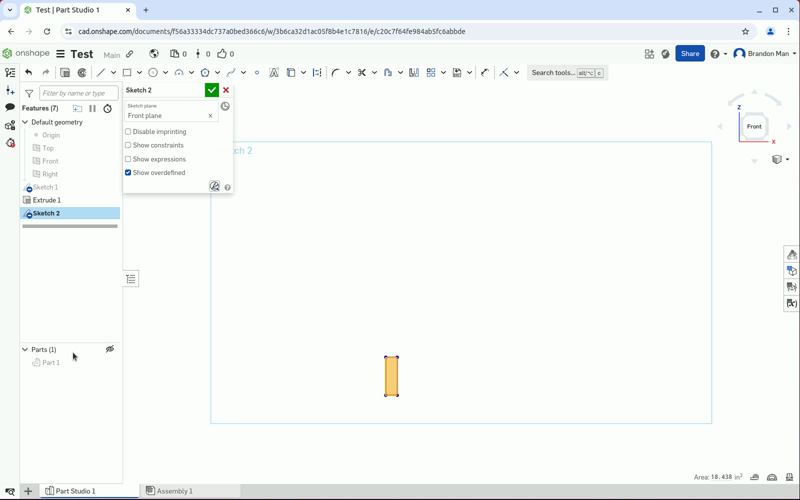
key(shift+e)
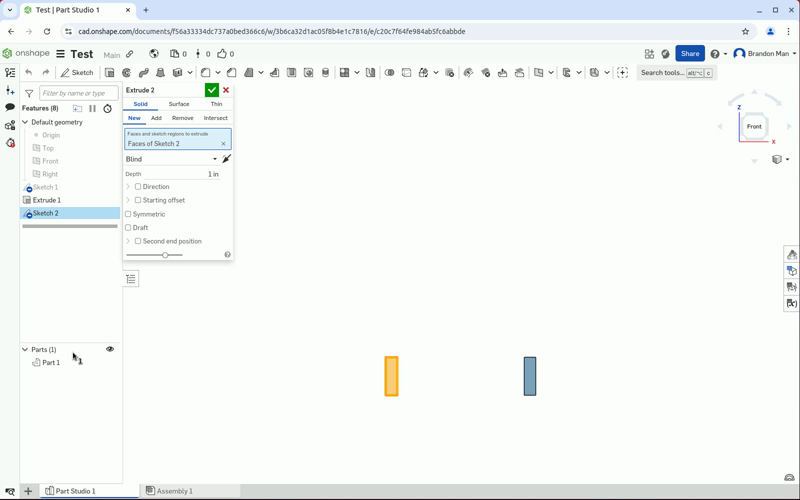
mouse_move(143, 106)
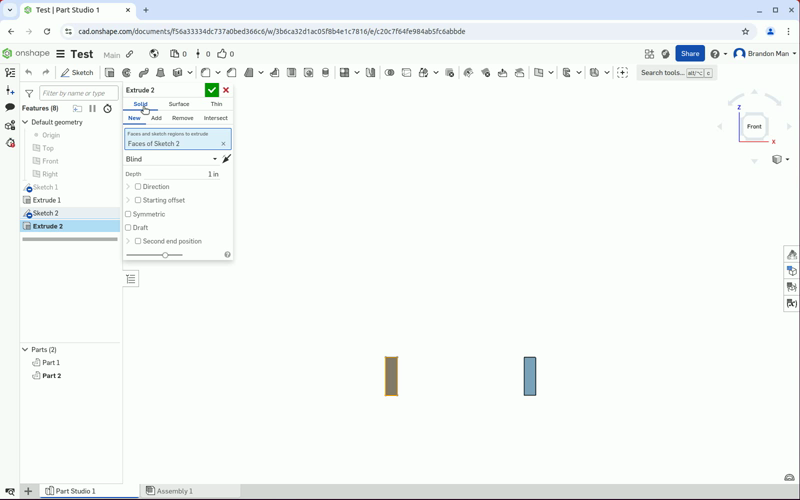
click(143, 106)
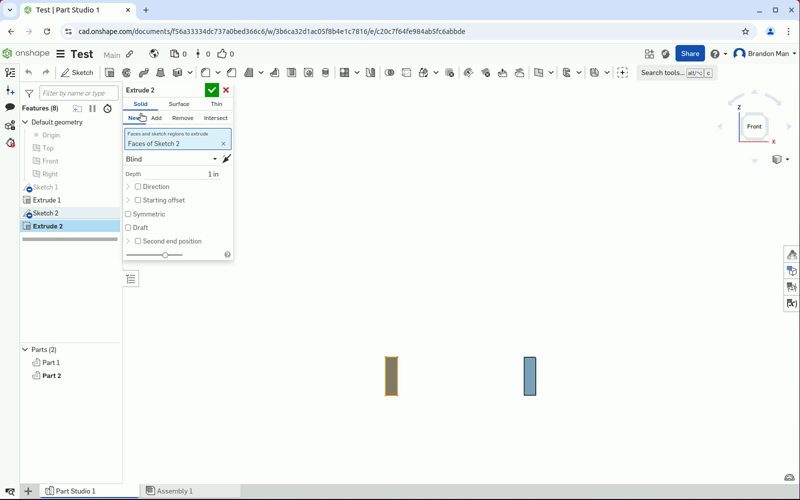
mouse_move(137, 120)
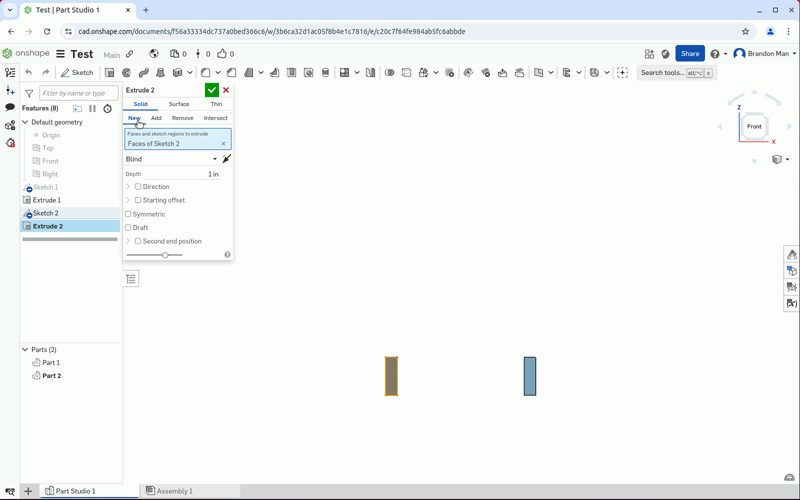
click(137, 120)
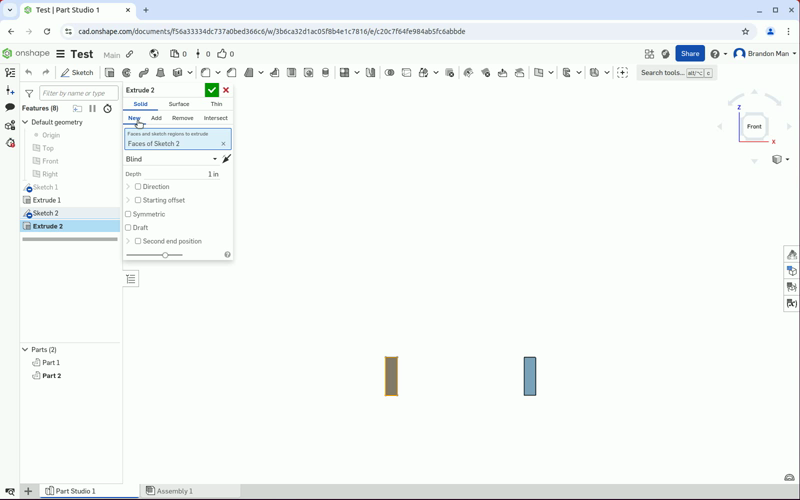
key(tab, 4)
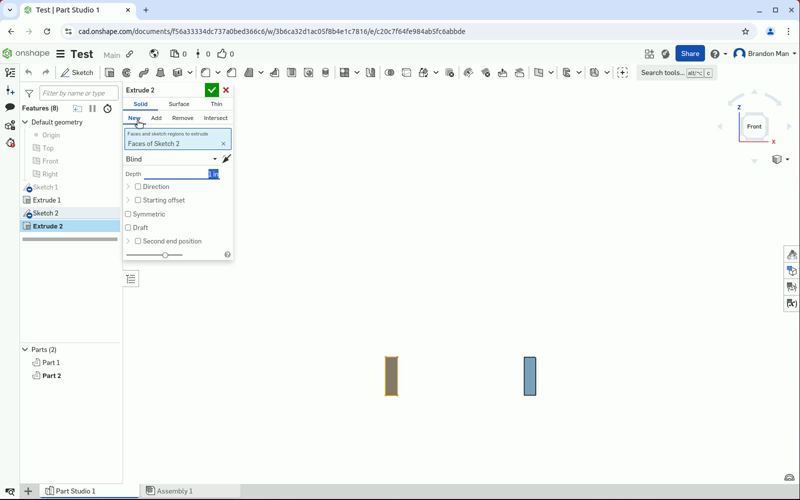
text(15.405)
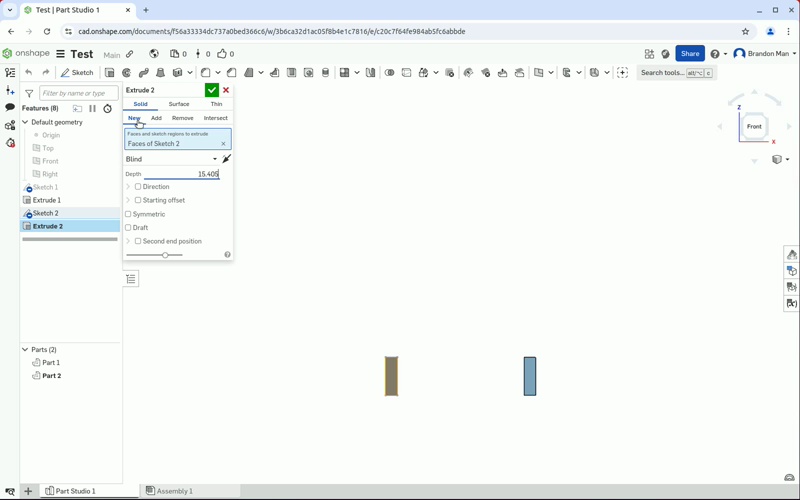
key(enter)
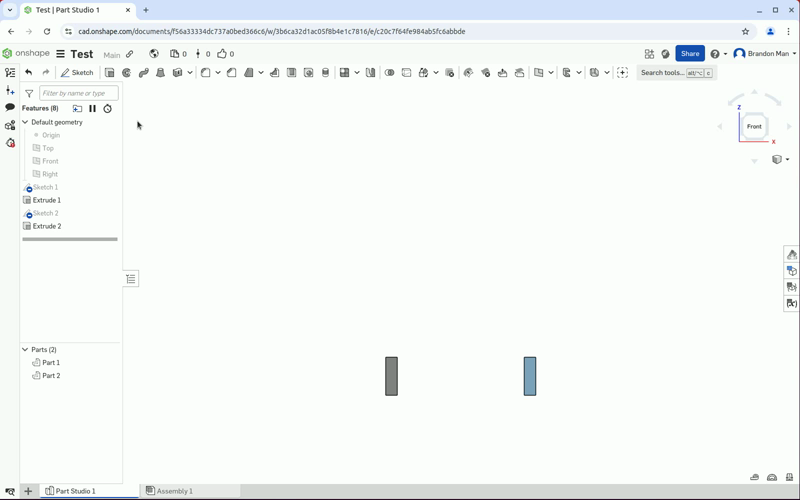
key(shift+h)
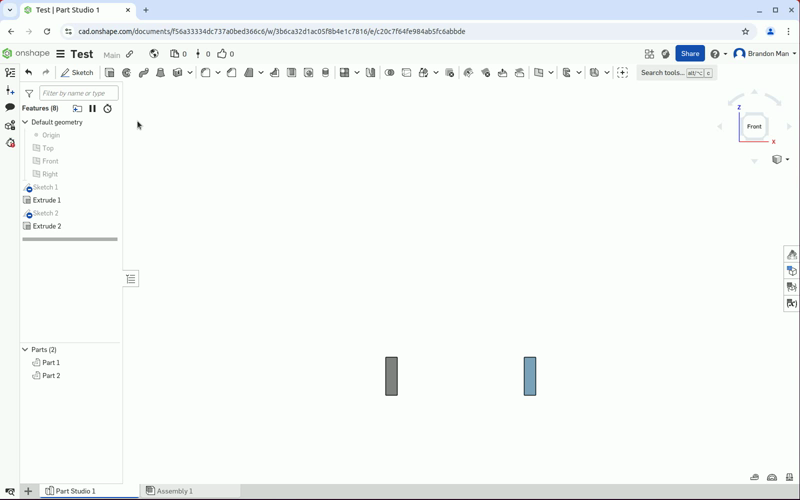
key(shift+h)
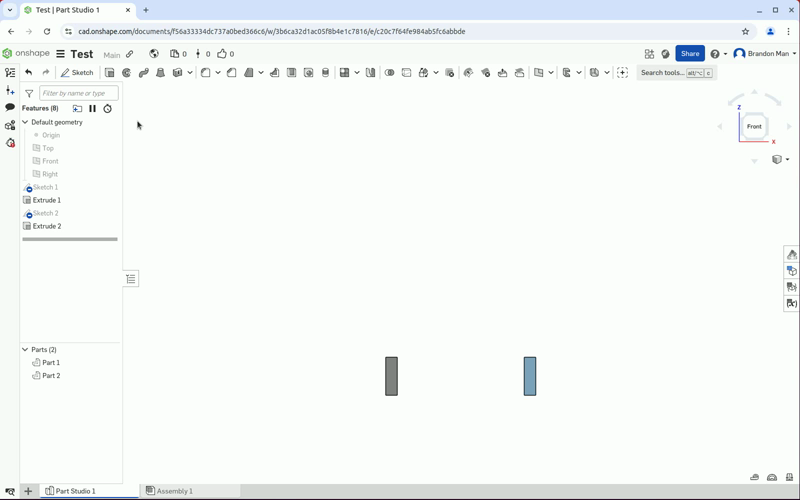
mouse_move(73, 189)
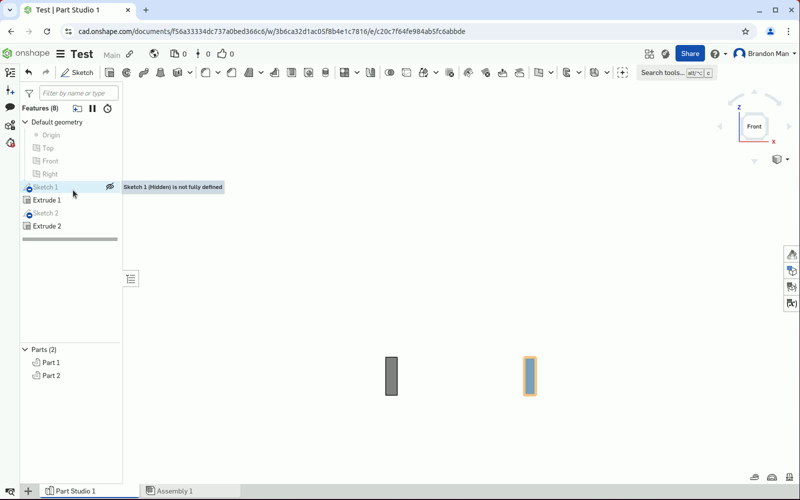
click(73, 189)
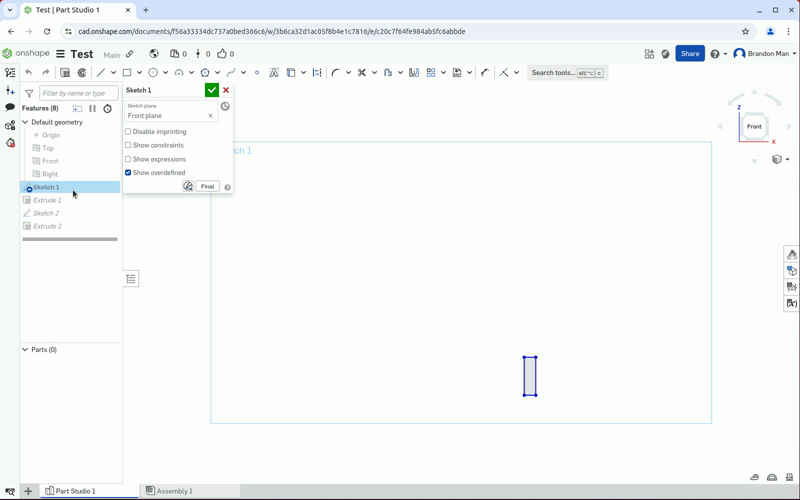
mouse_move(229, 92)
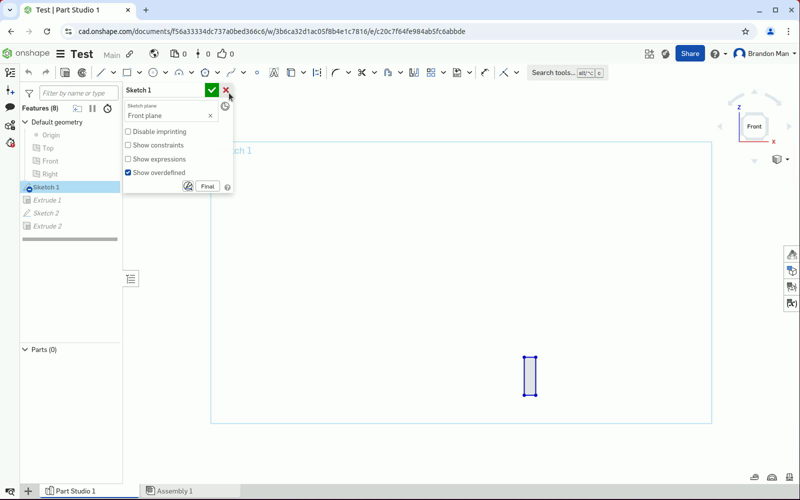
click(229, 92)
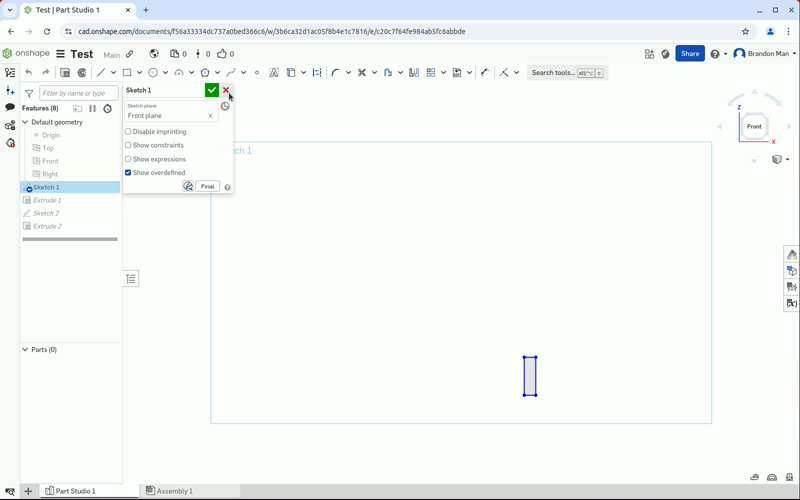
key(shift+s)
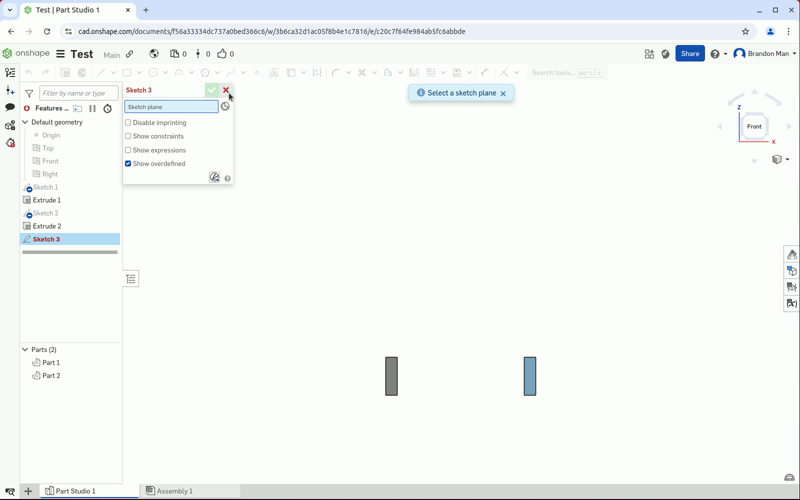
mouse_move(73, 163)
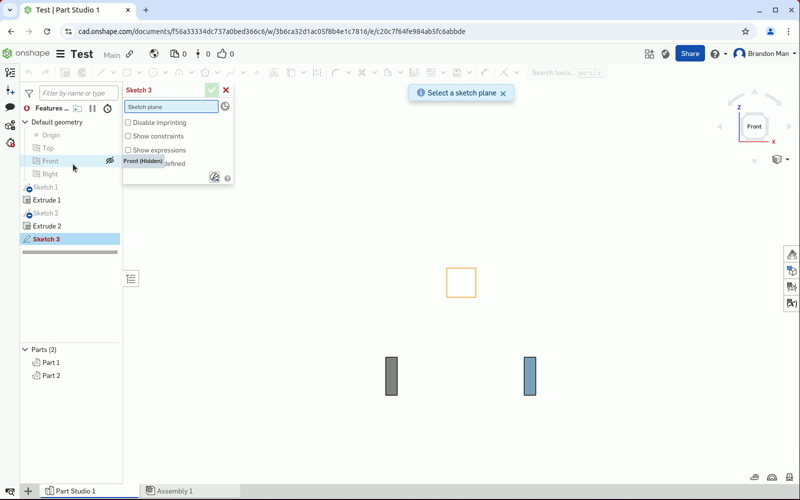
click(73, 163)
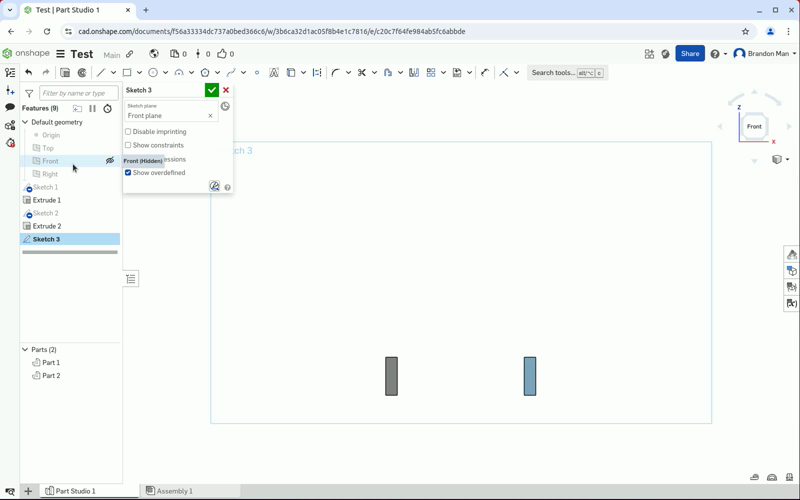
mouse_move(73, 352)
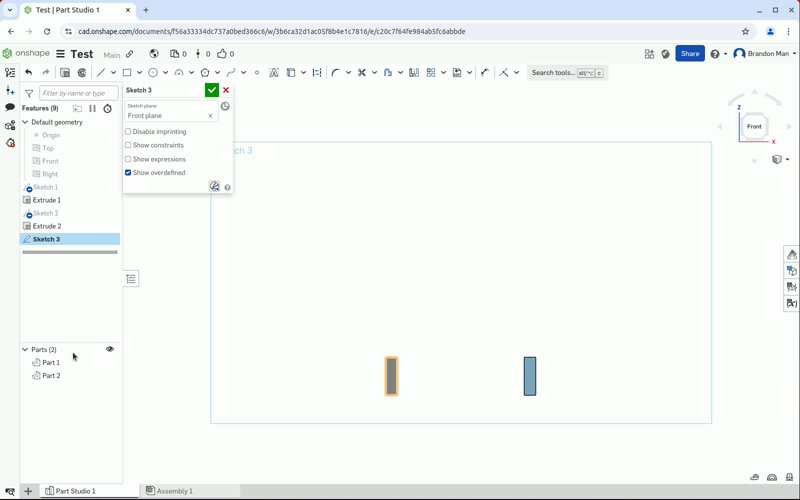
key(y)
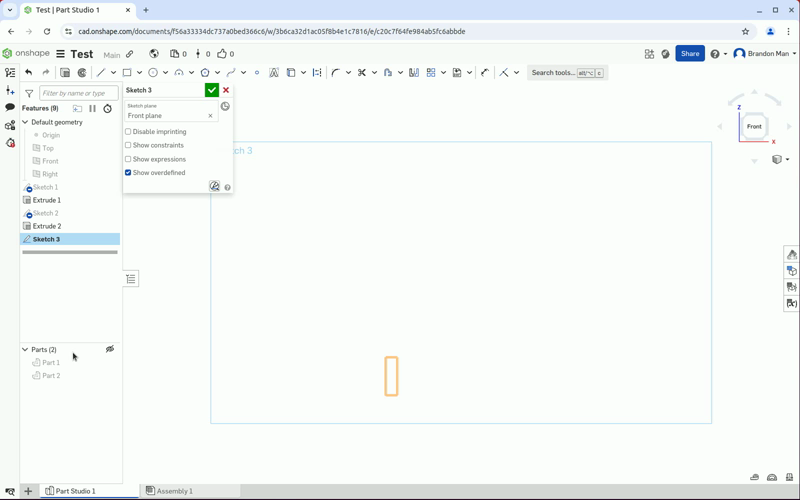
key(l)
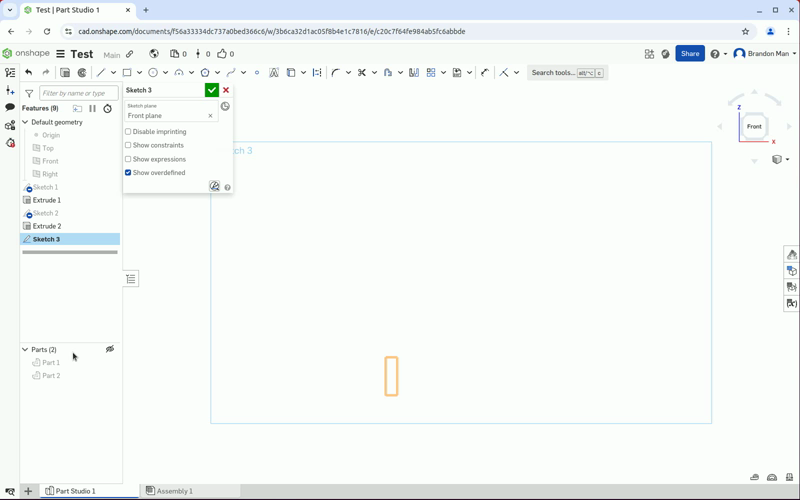
key_down(shift)
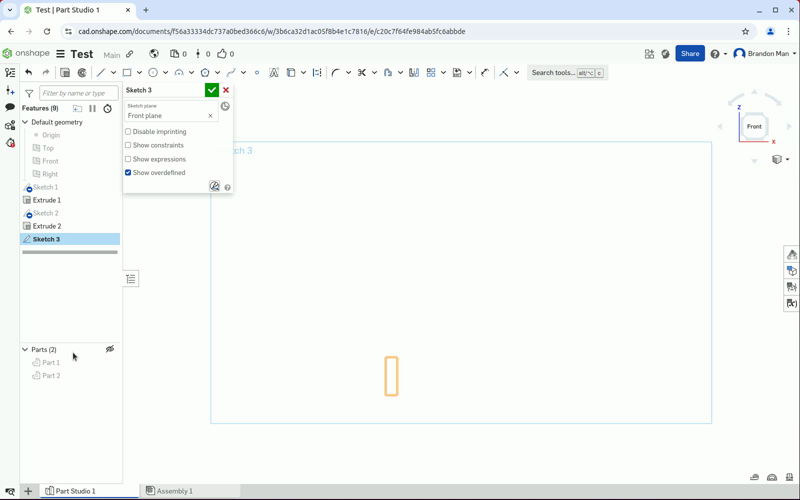
mouse_move(385, 357)
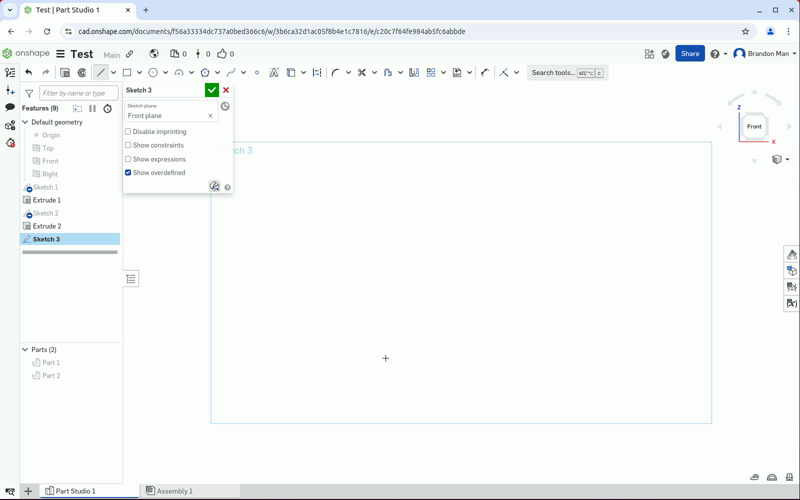
click(385, 357)
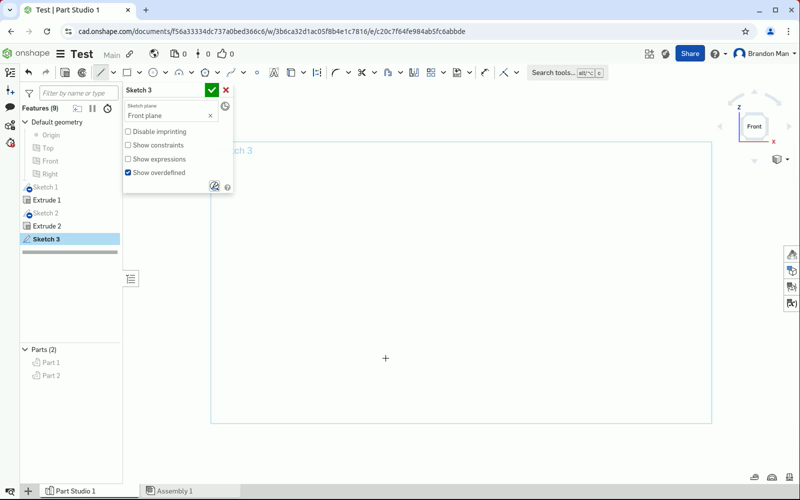
key_up(shift)
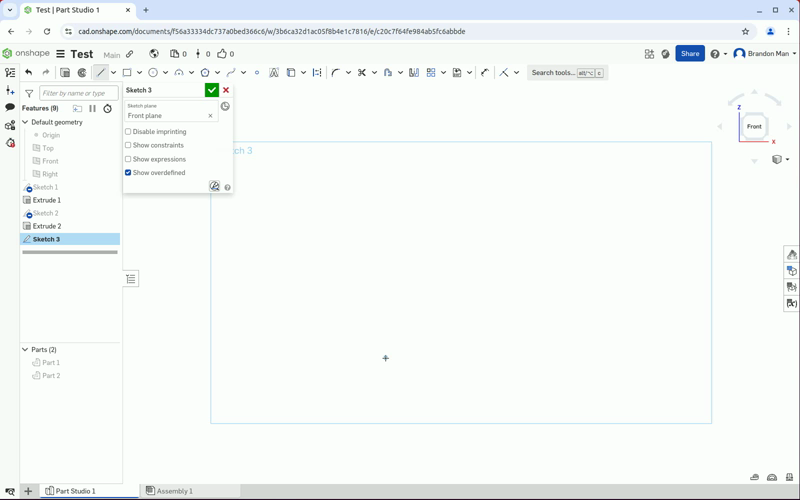
key_down(shift)
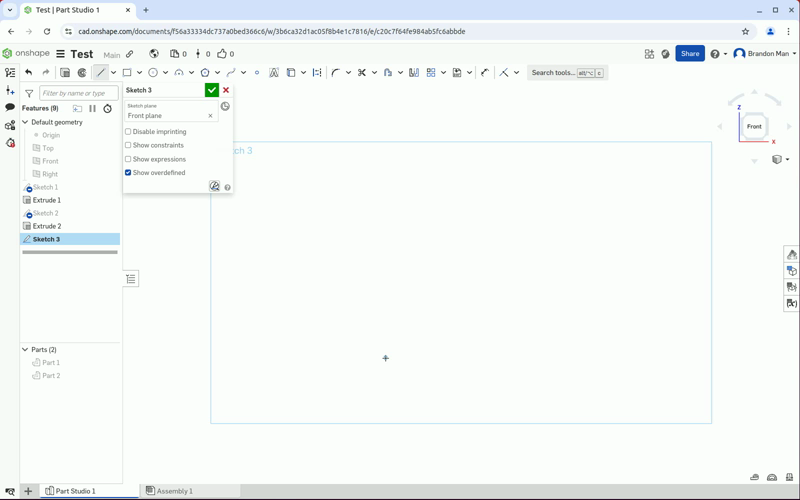
mouse_move(415, 357)
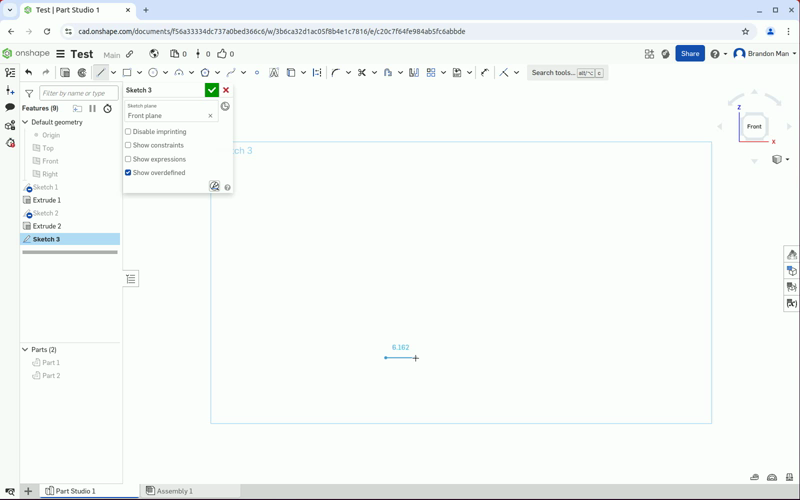
mouse_move(396, 357)
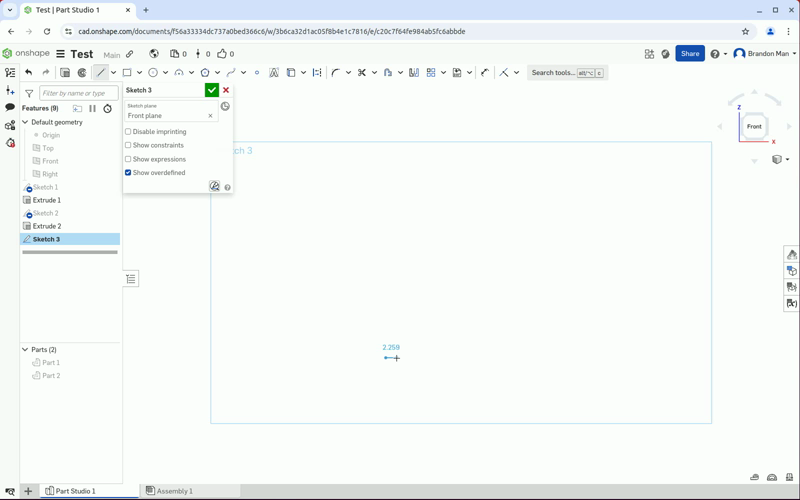
click(396, 357)
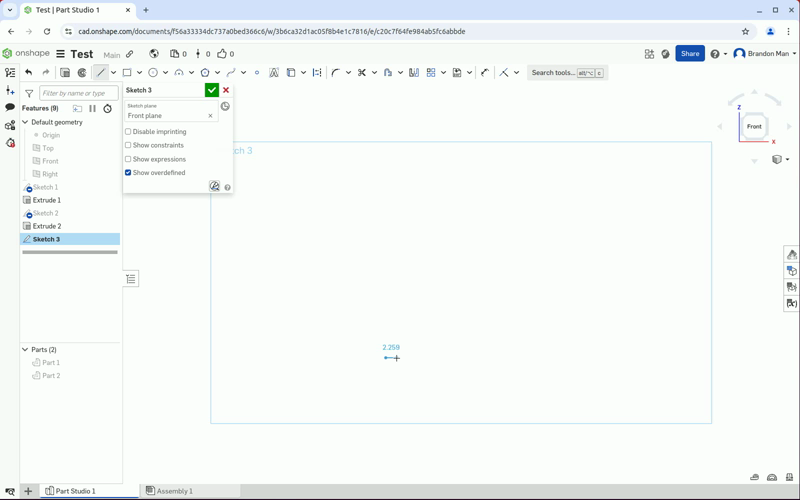
key_up(shift)
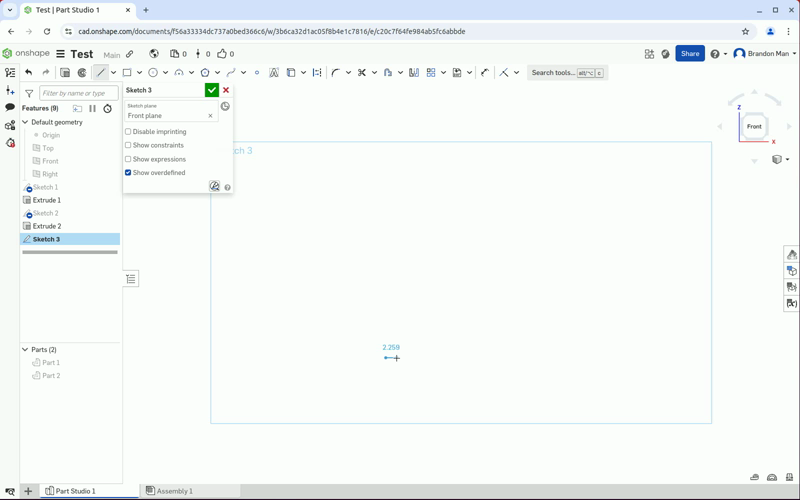
key_down(shift)
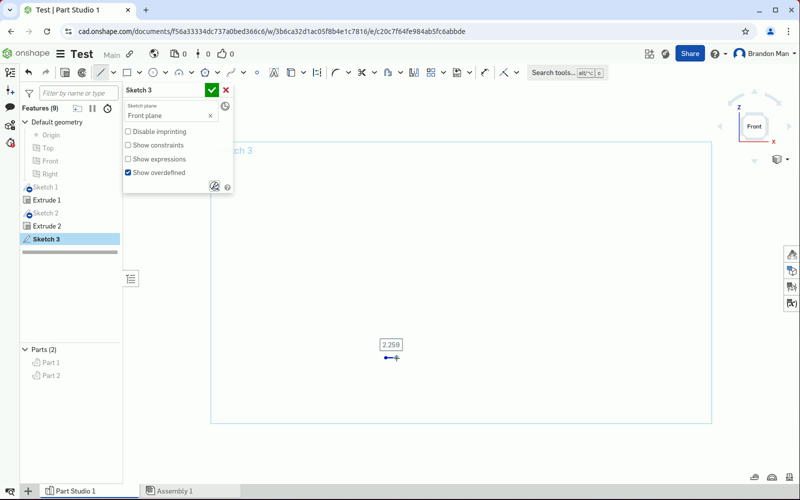
mouse_move(396, 282)
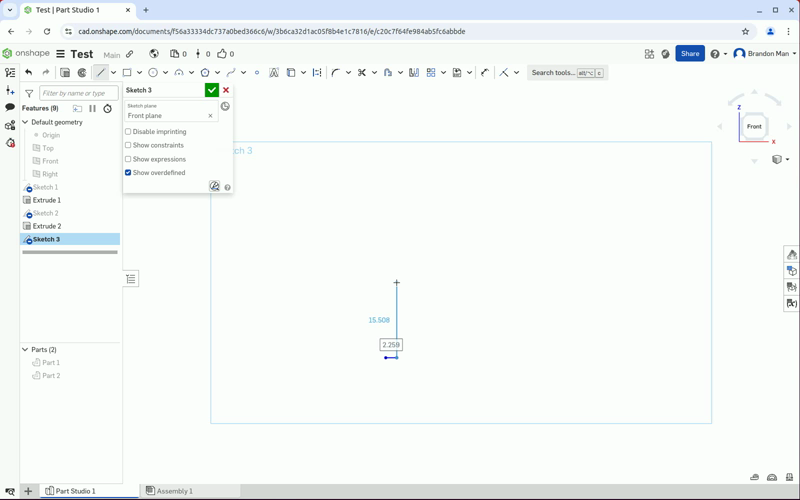
click(396, 282)
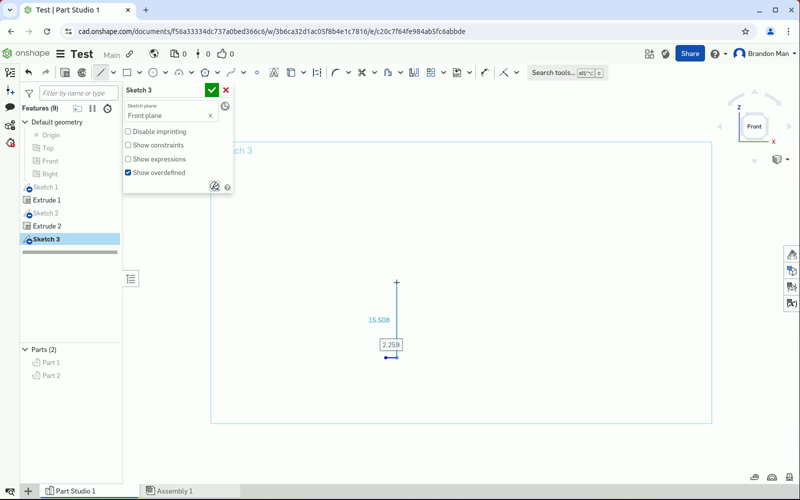
key_up(shift)
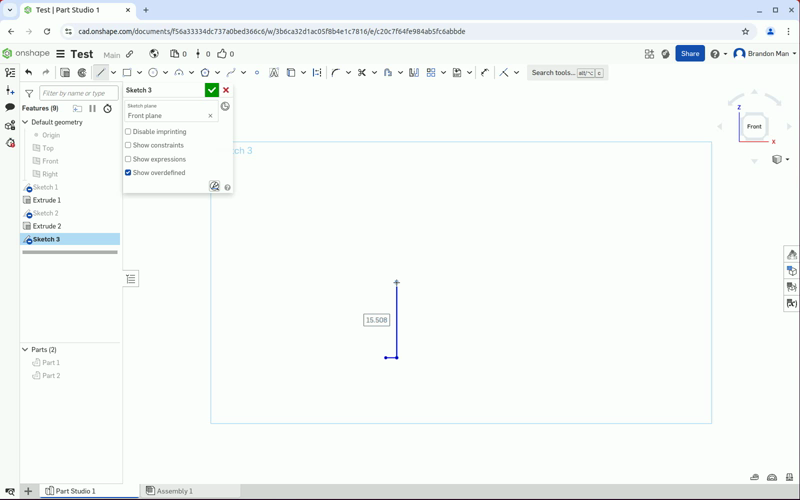
key(esc)
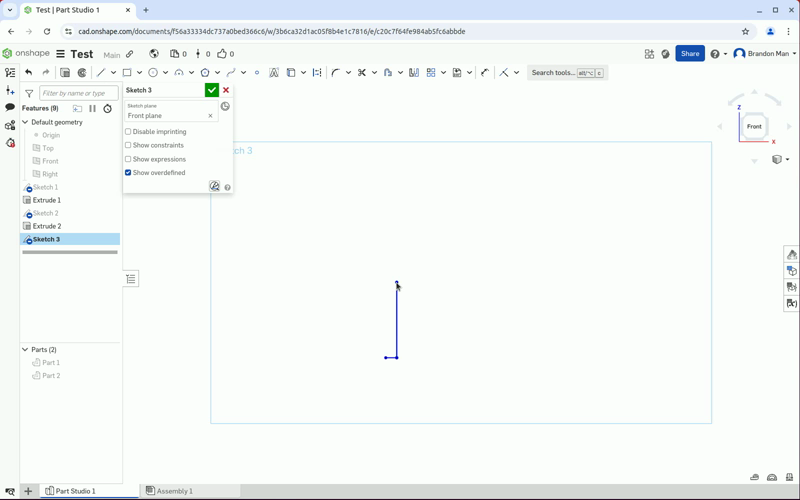
key(a)
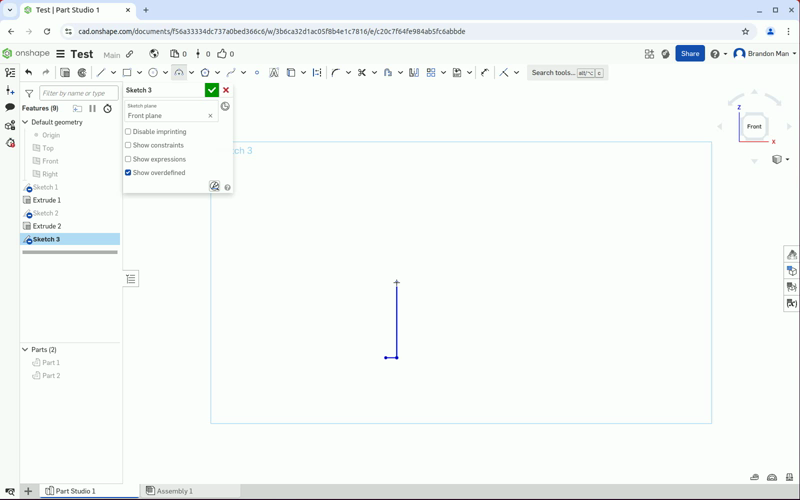
mouse_move(396, 282)
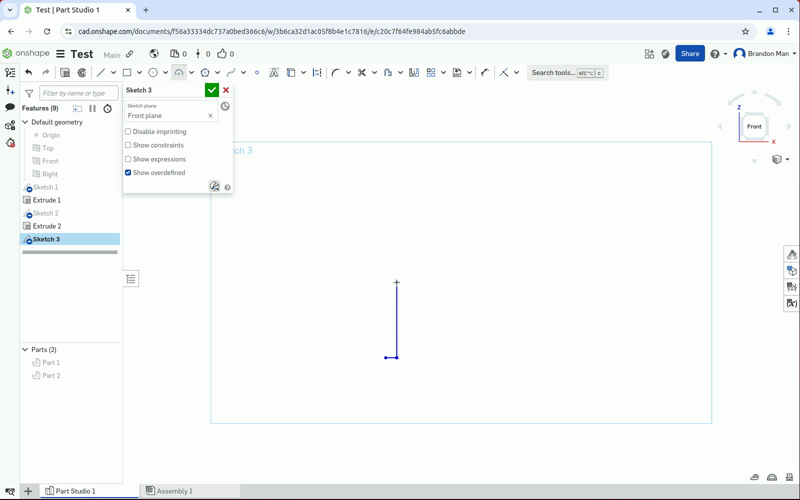
click(396, 282)
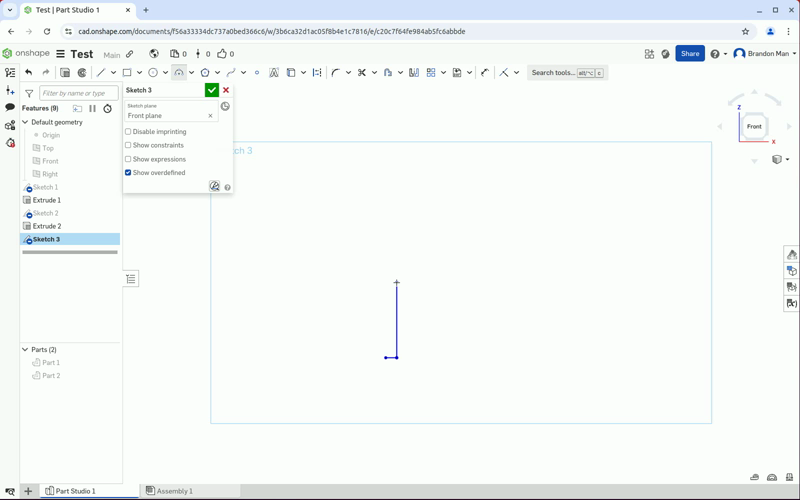
key_down(shift)
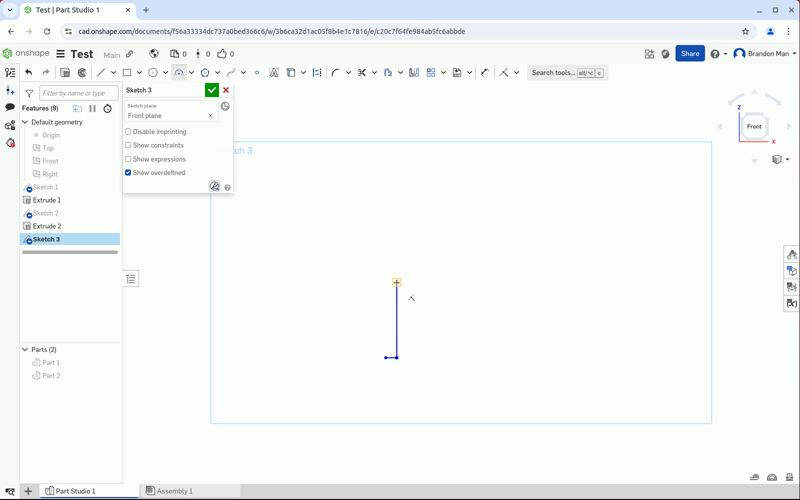
mouse_move(524, 282)
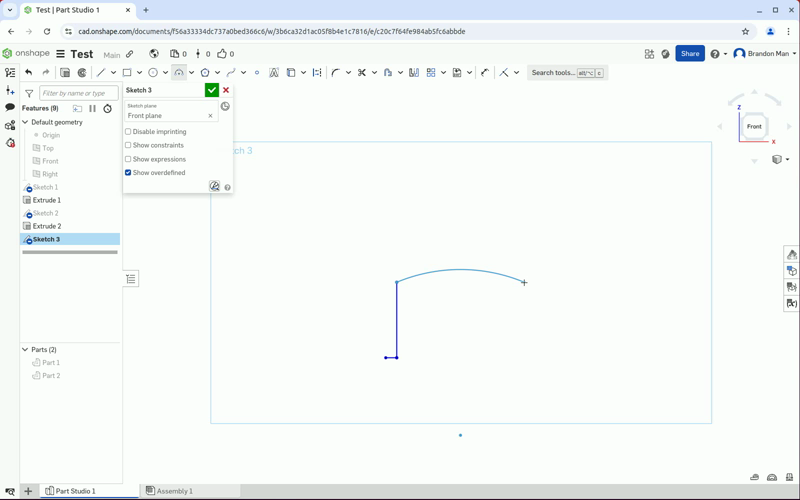
click(524, 282)
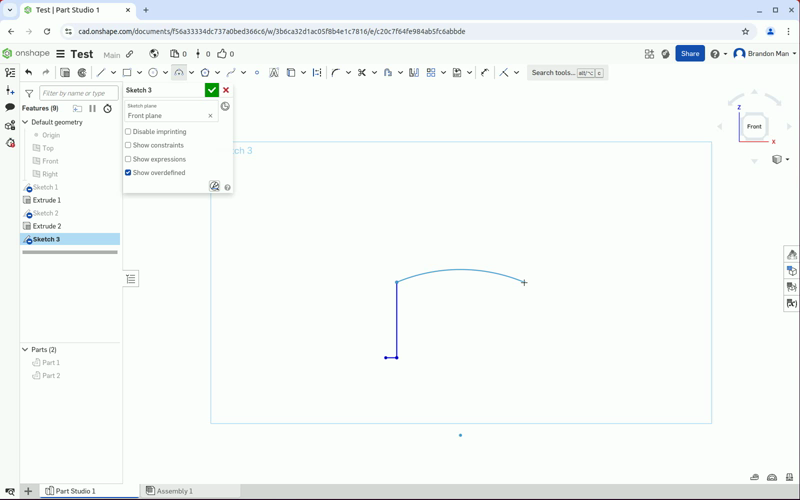
mouse_move(460, 218)
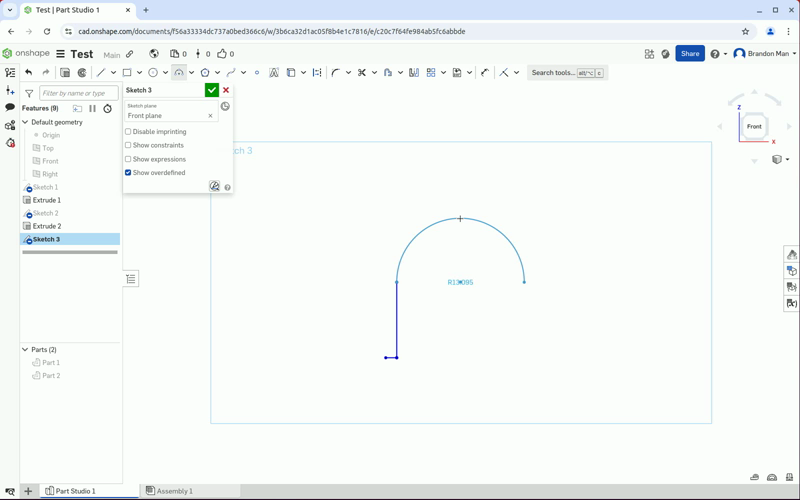
click(460, 218)
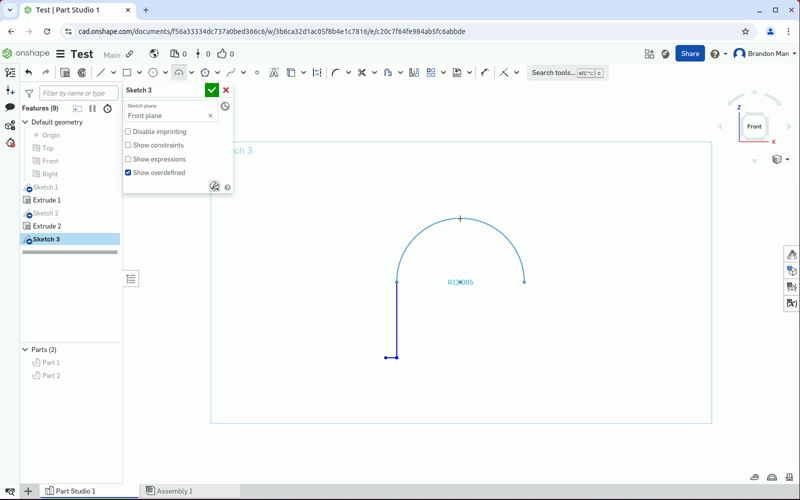
key_up(shift)
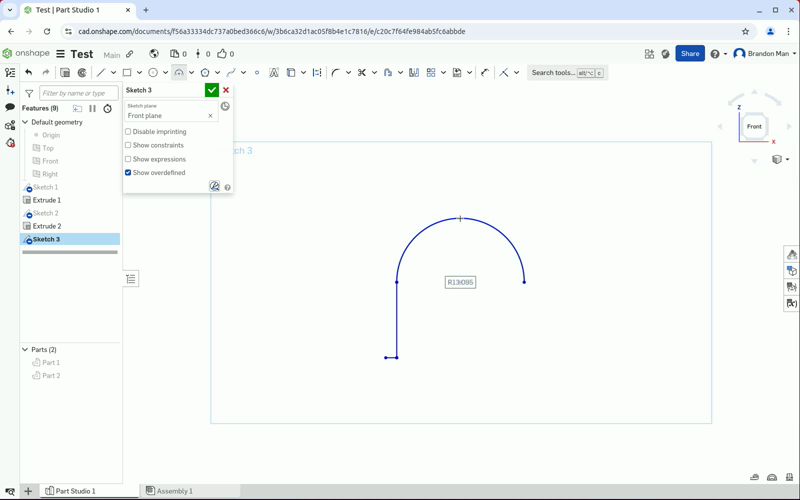
key(esc)
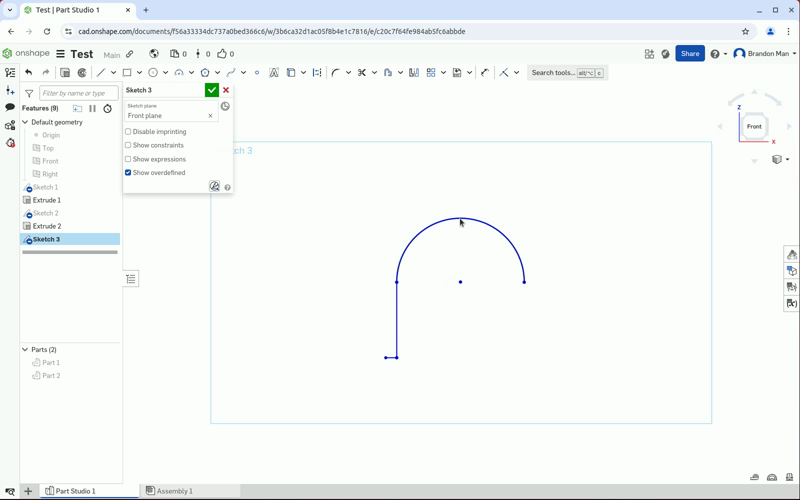
key(l)
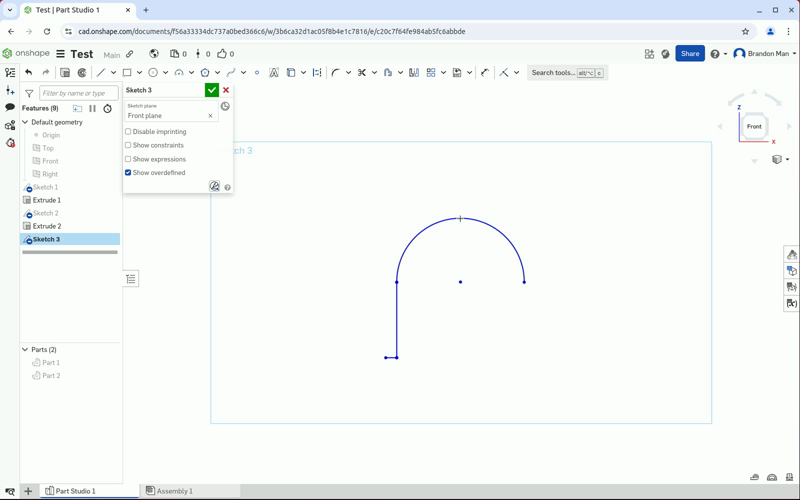
mouse_move(524, 282)
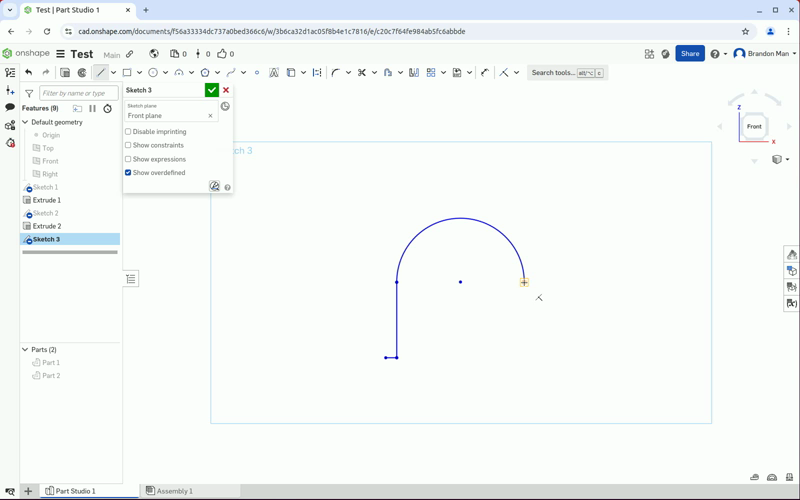
click(524, 282)
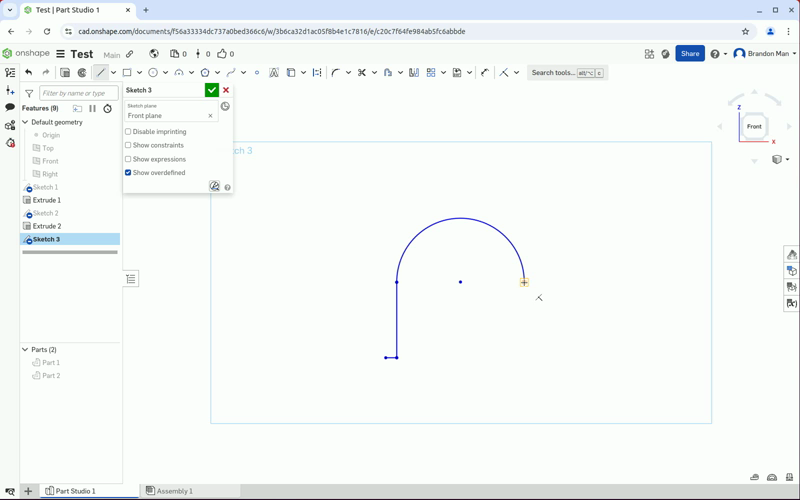
key_down(shift)
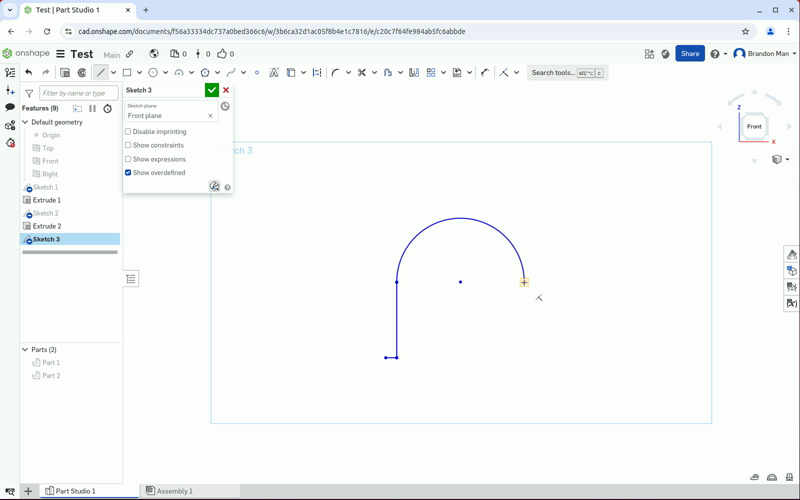
mouse_move(524, 357)
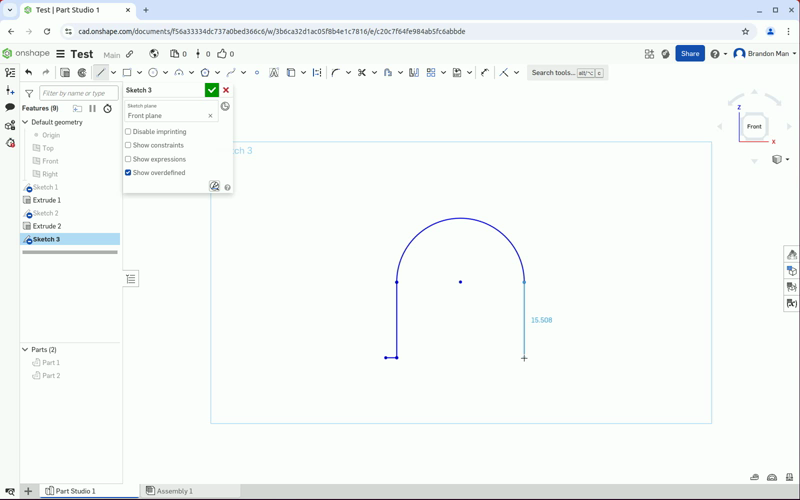
click(524, 357)
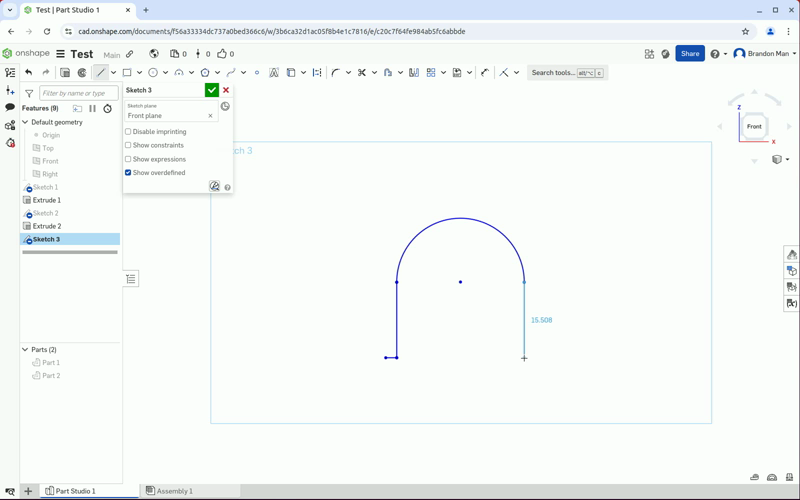
key_up(shift)
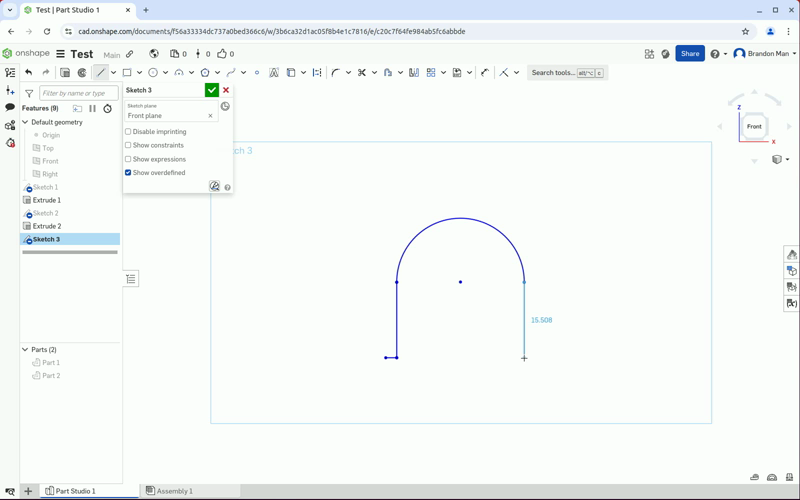
key_down(shift)
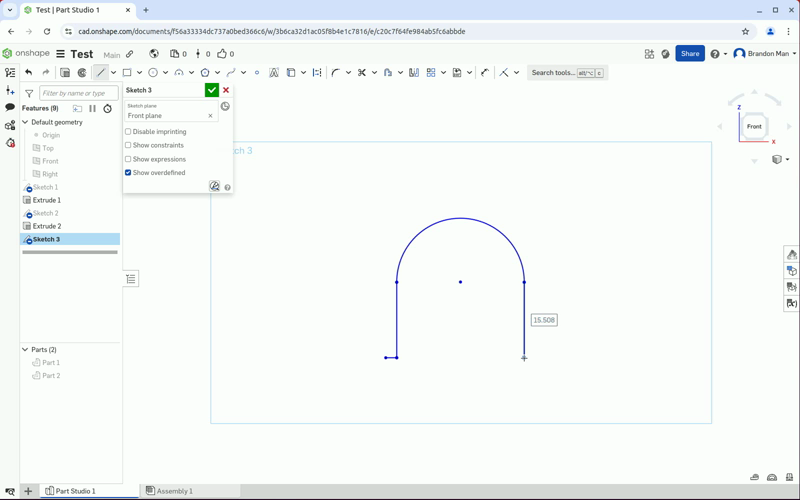
mouse_move(554, 357)
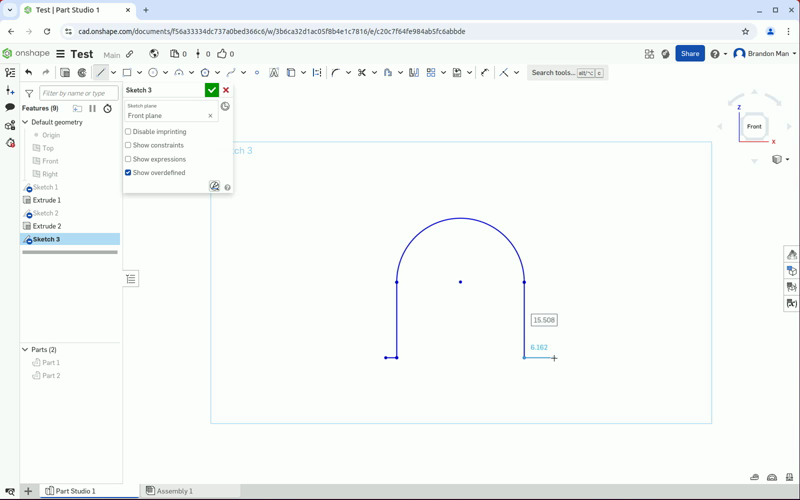
mouse_move(535, 357)
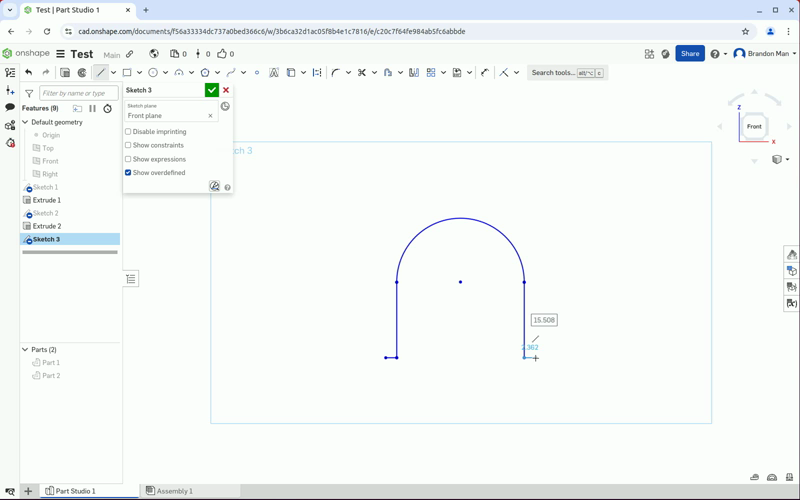
click(535, 357)
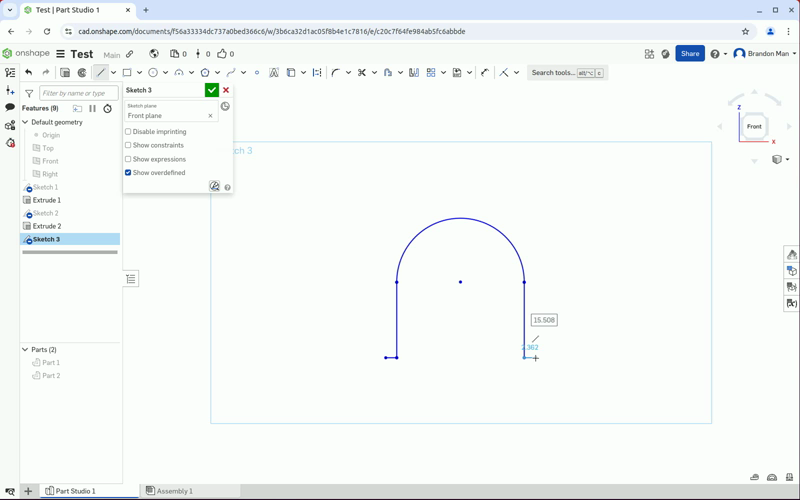
key_up(shift)
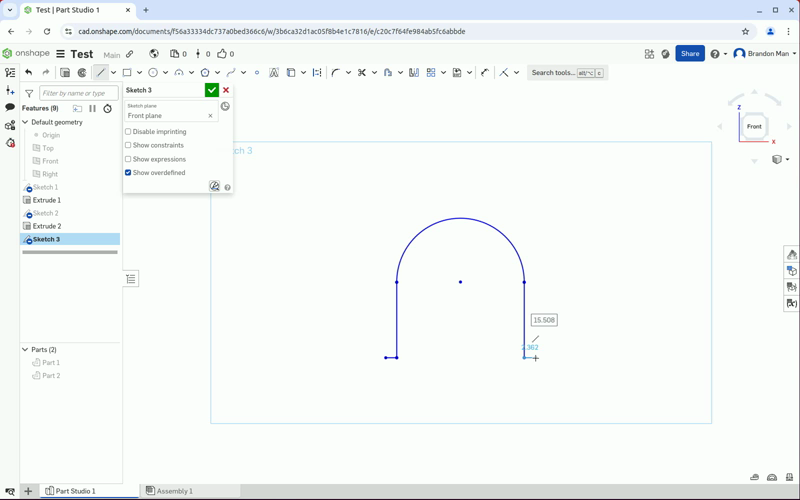
key_down(shift)
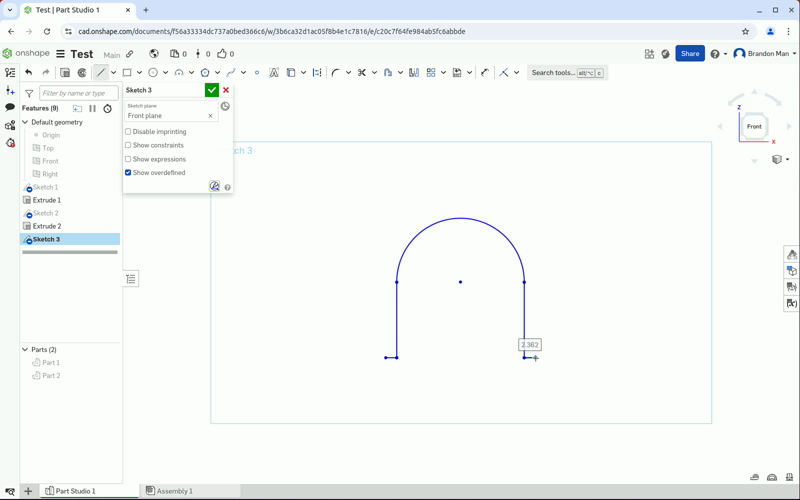
mouse_move(535, 282)
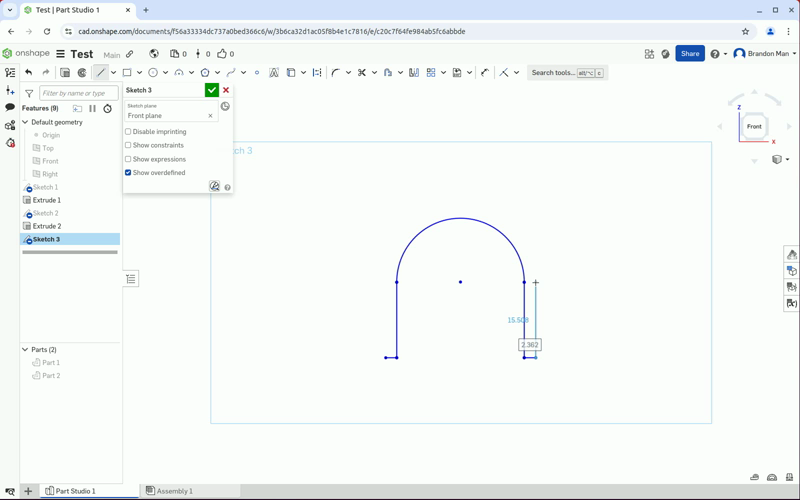
click(535, 282)
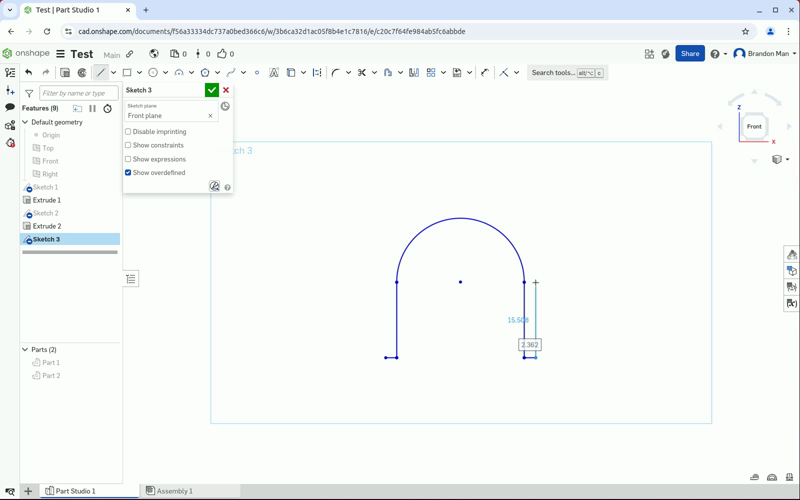
key_up(shift)
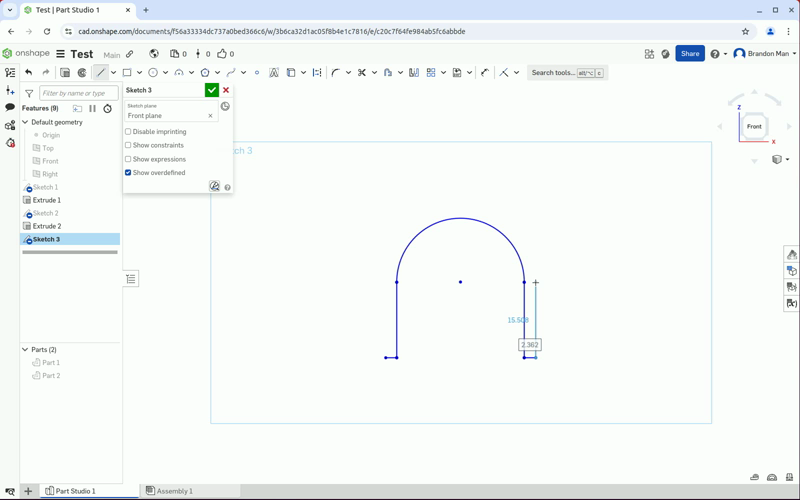
key(esc)
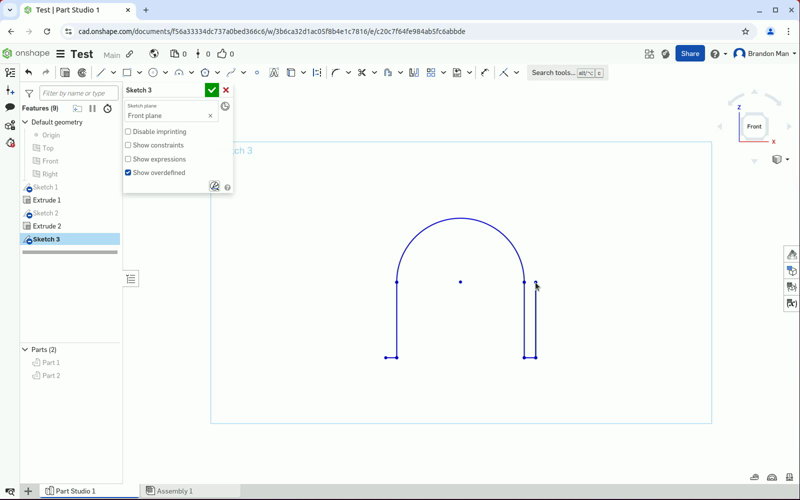
key(a)
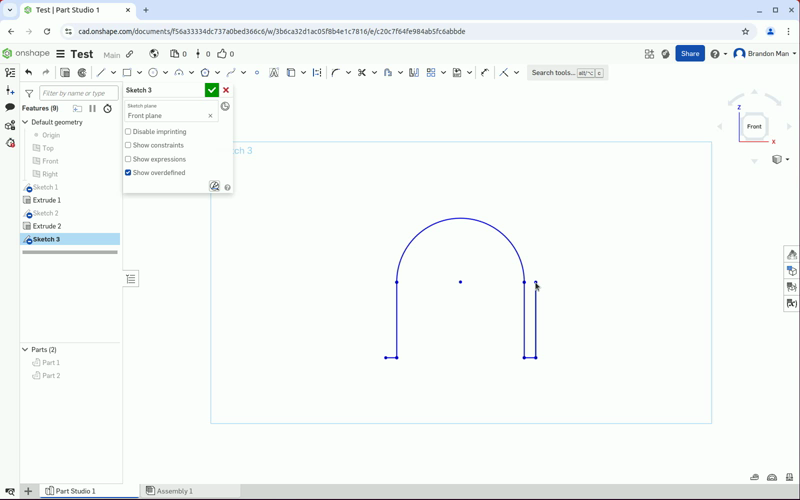
mouse_move(535, 282)
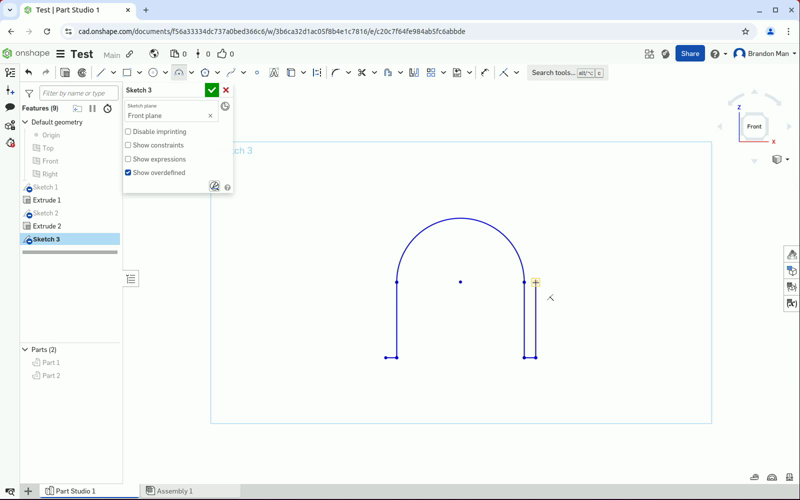
click(535, 282)
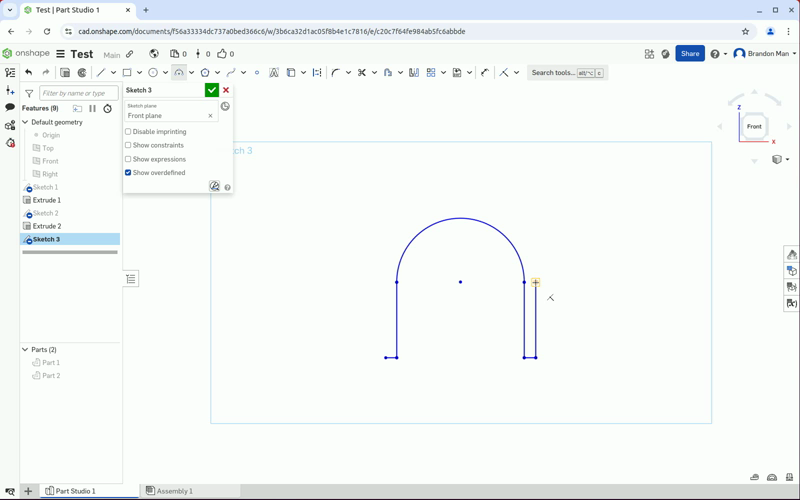
key_down(shift)
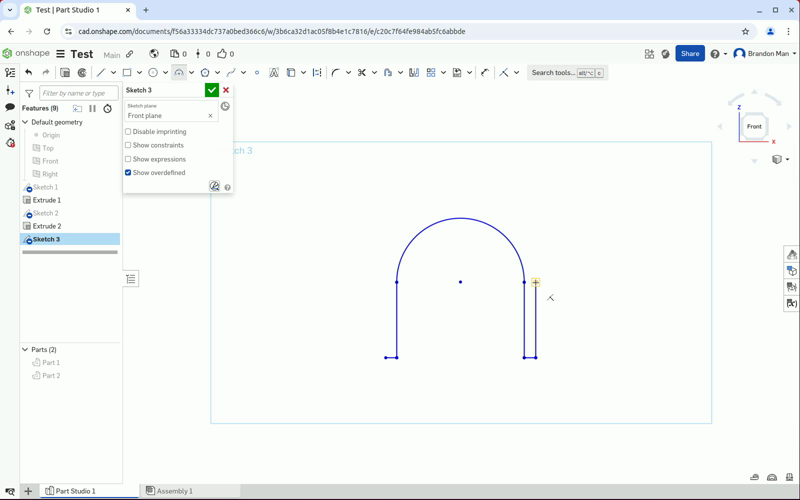
mouse_move(385, 282)
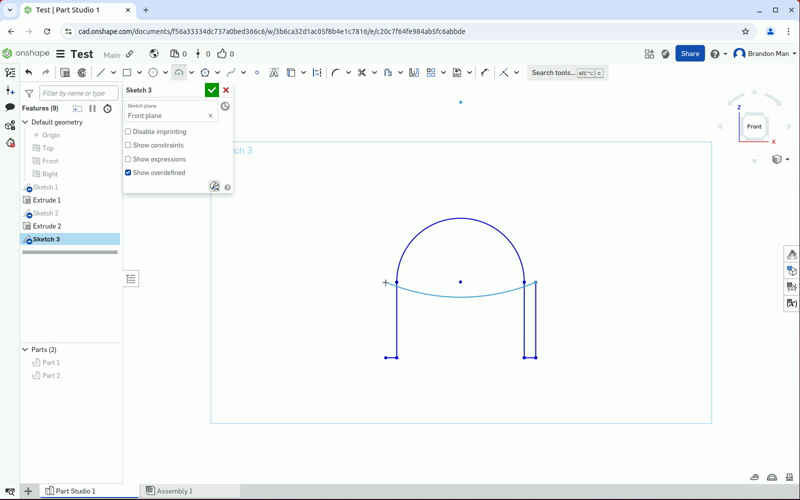
click(385, 282)
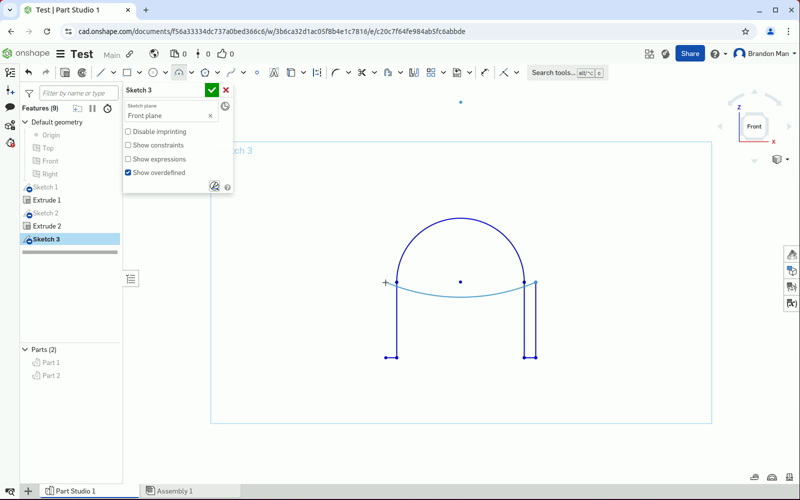
mouse_move(460, 207)
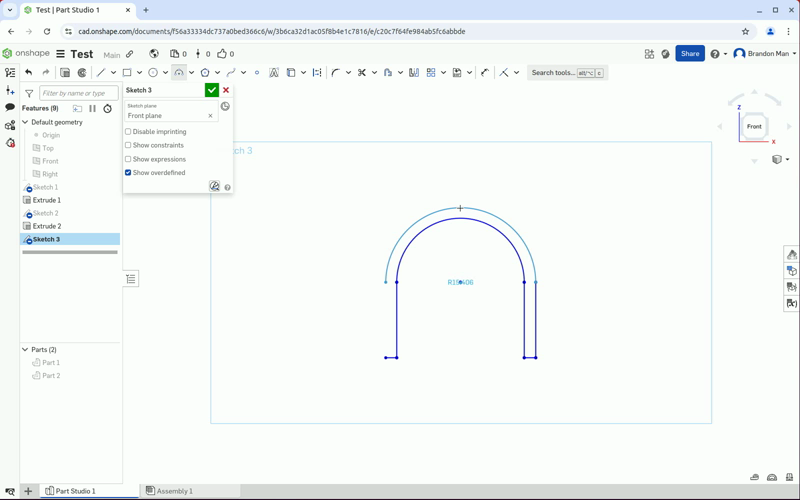
click(460, 207)
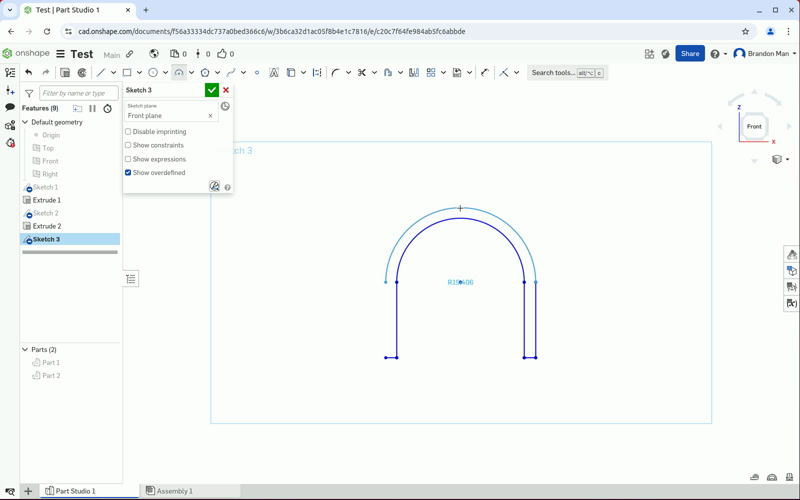
key_up(shift)
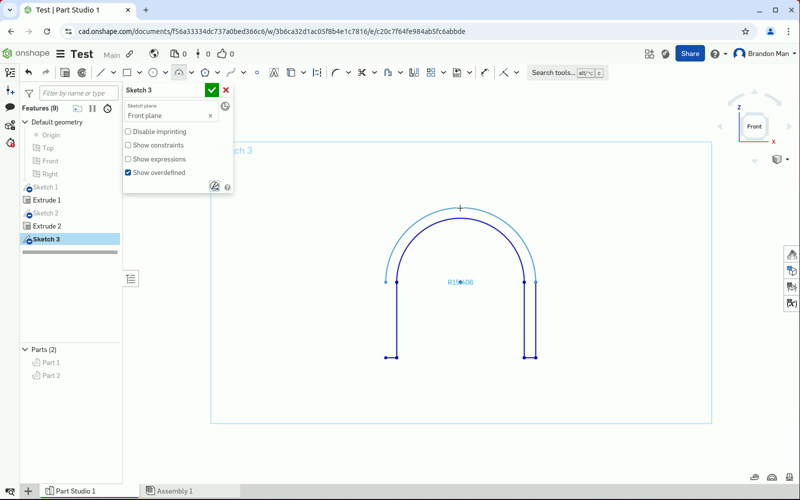
key(esc)
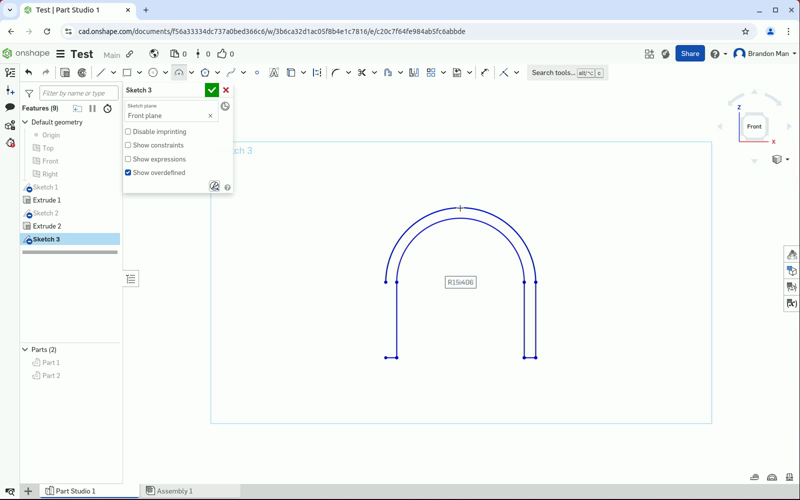
key(l)
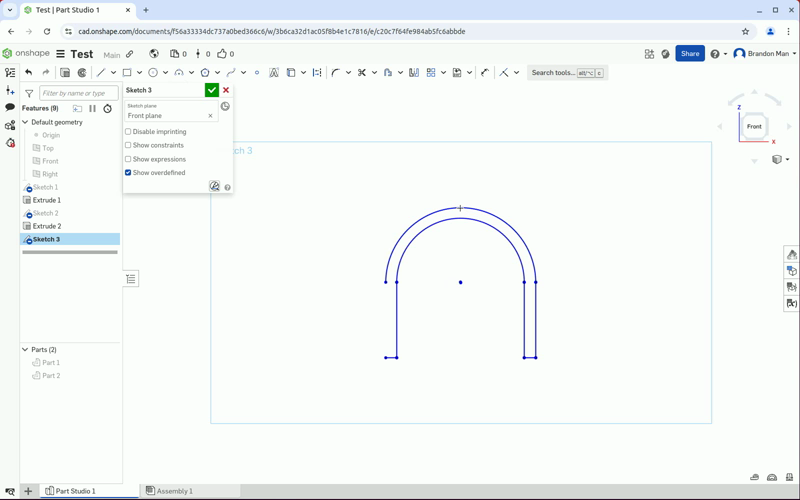
mouse_move(385, 282)
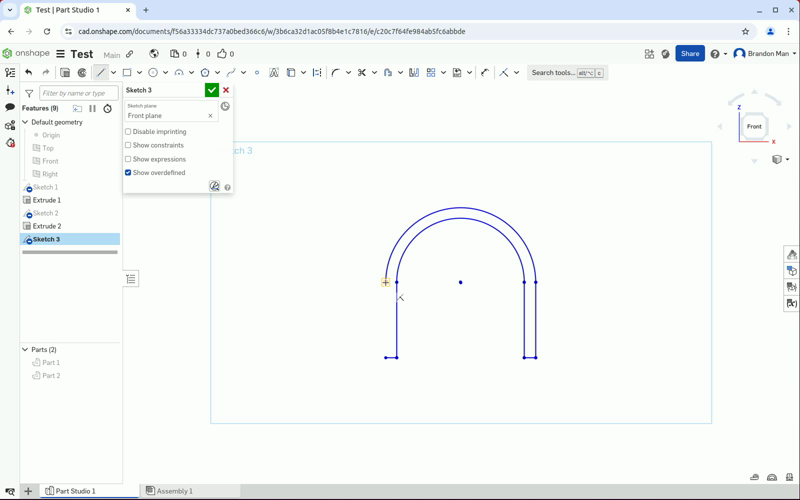
click(385, 282)
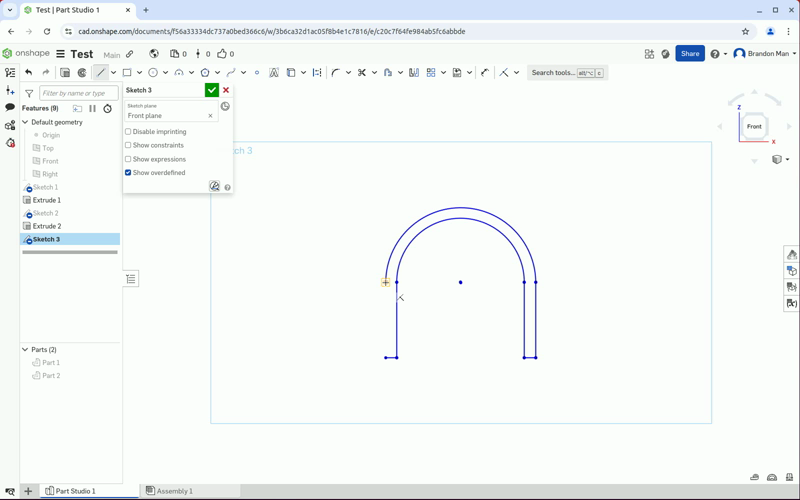
key_down(shift)
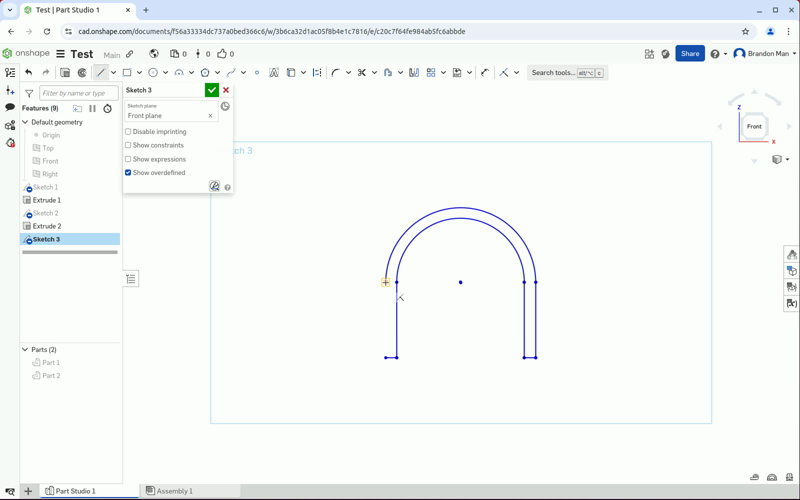
mouse_move(385, 357)
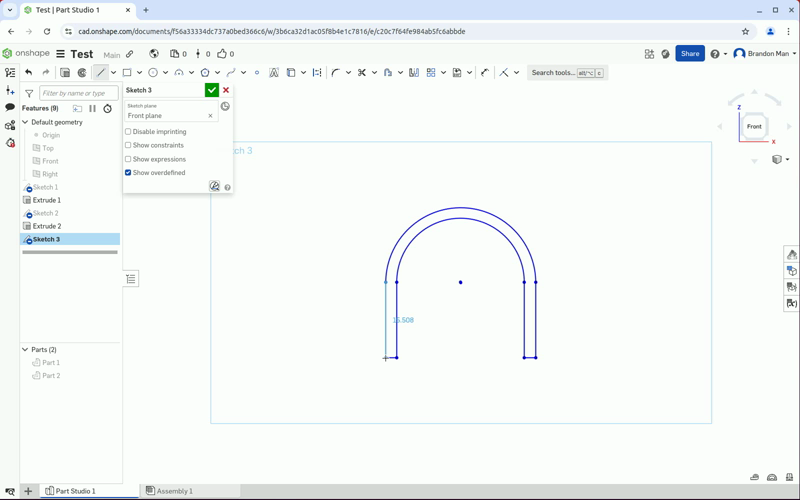
key_up(shift)
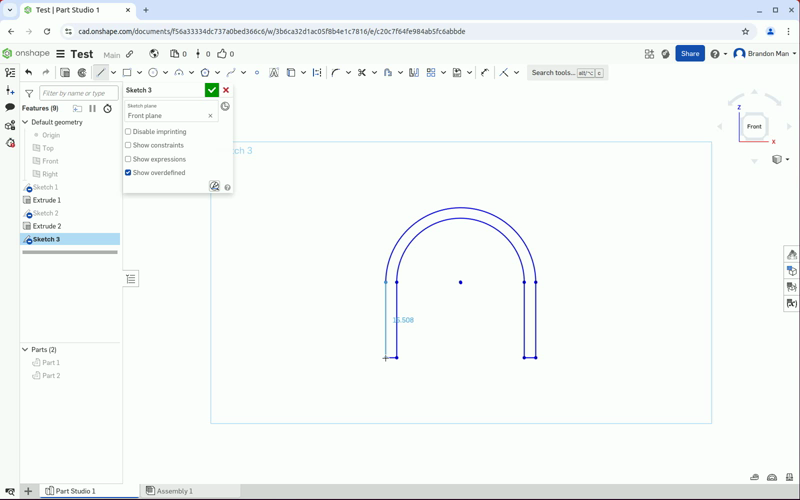
click(385, 357)
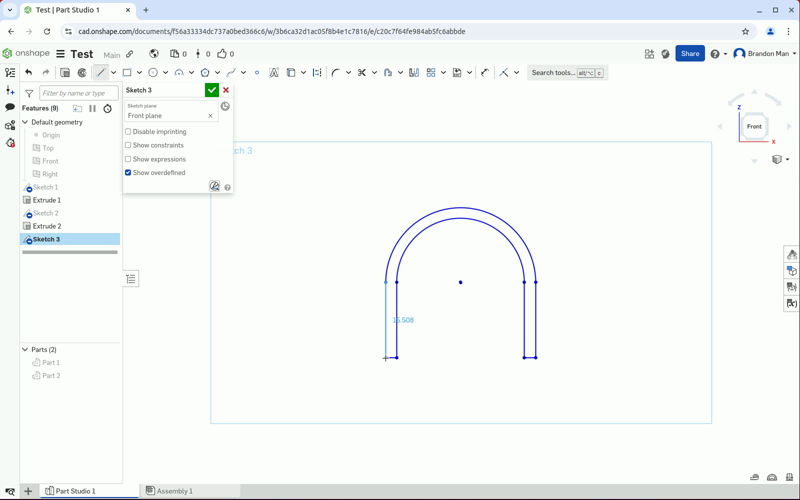
key(esc)
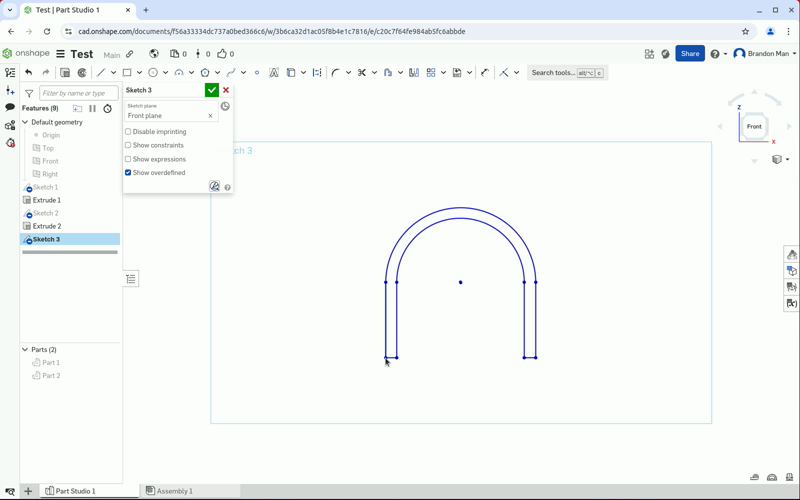
mouse_move(398, 272)
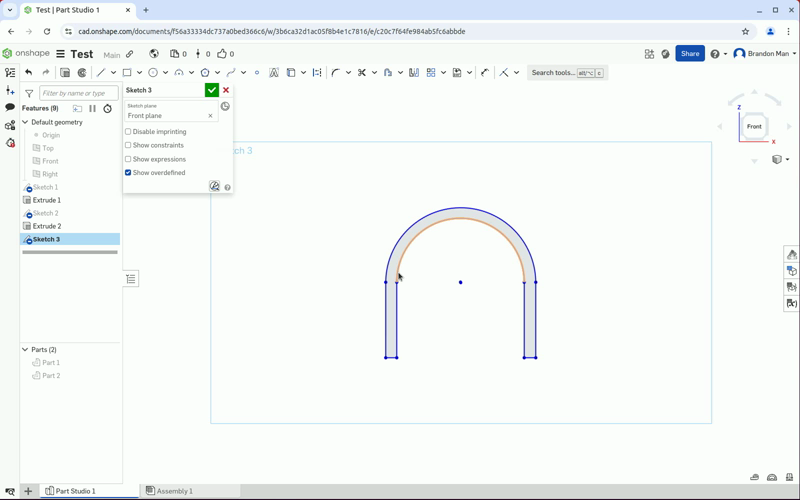
scroll(6)
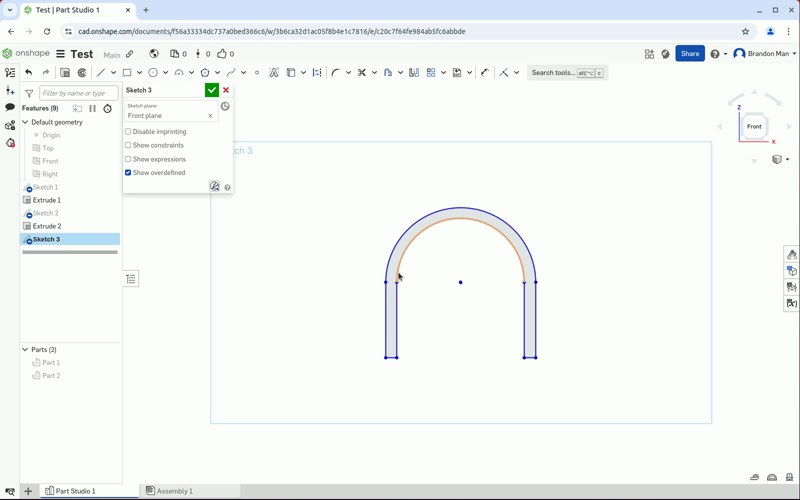
scroll(6)
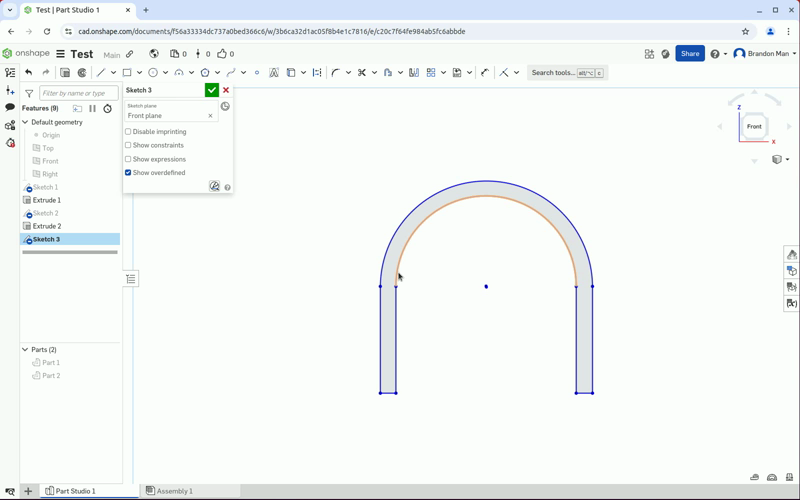
scroll(6)
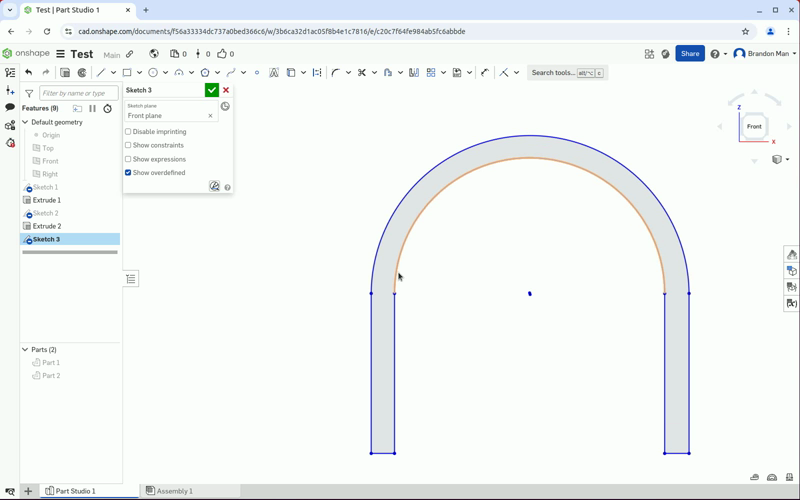
scroll(6)
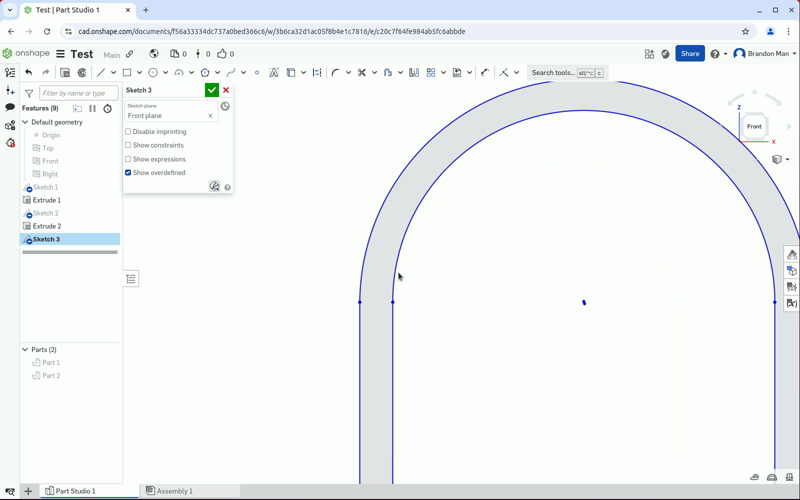
scroll(6)
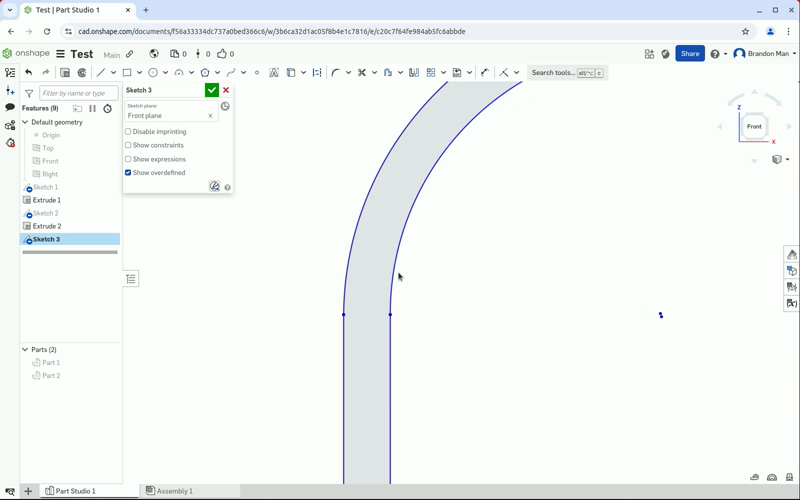
scroll(6)
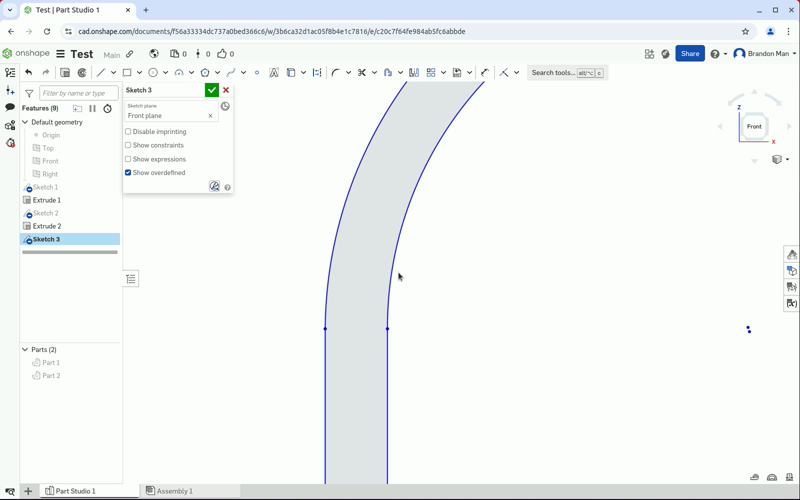
scroll(6)
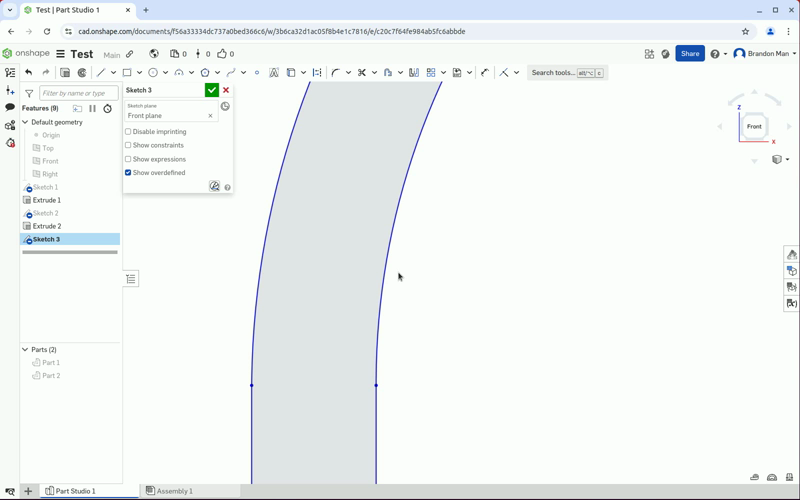
click(398, 272)
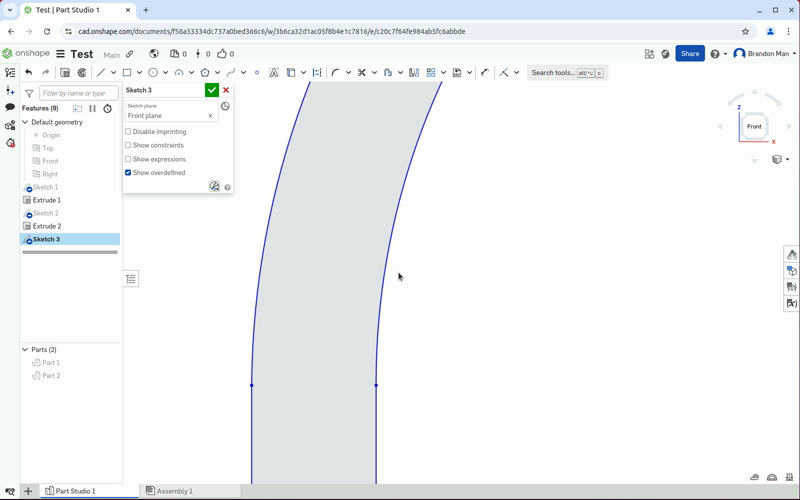
scroll(-6)
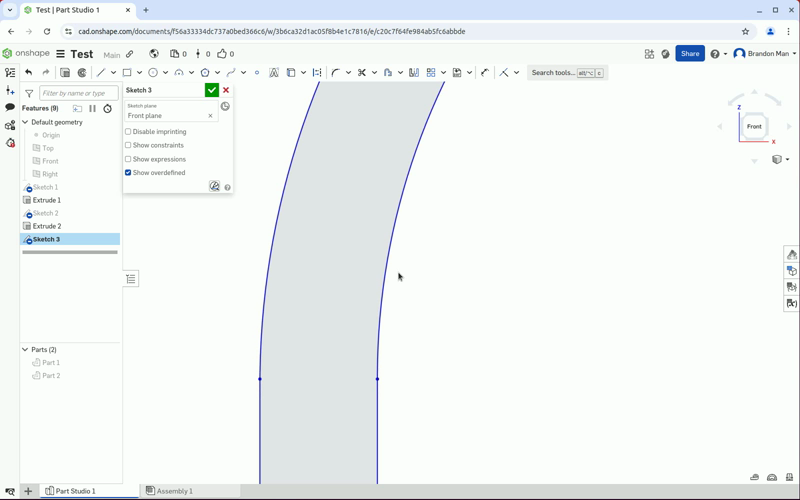
scroll(-6)
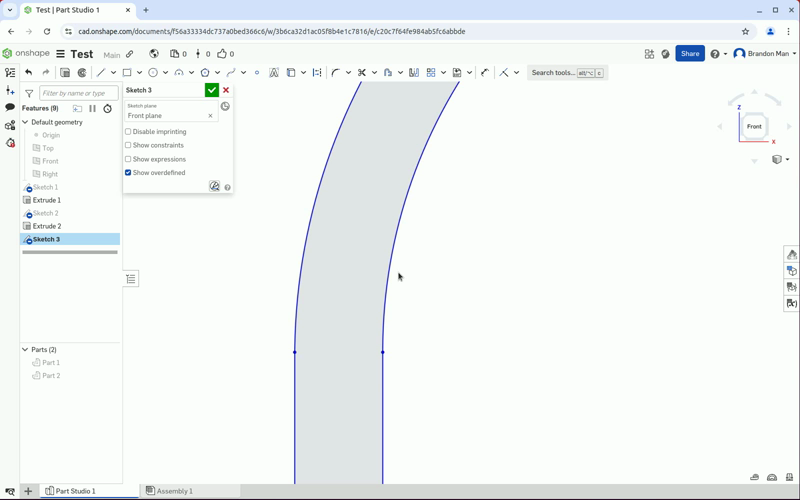
scroll(-6)
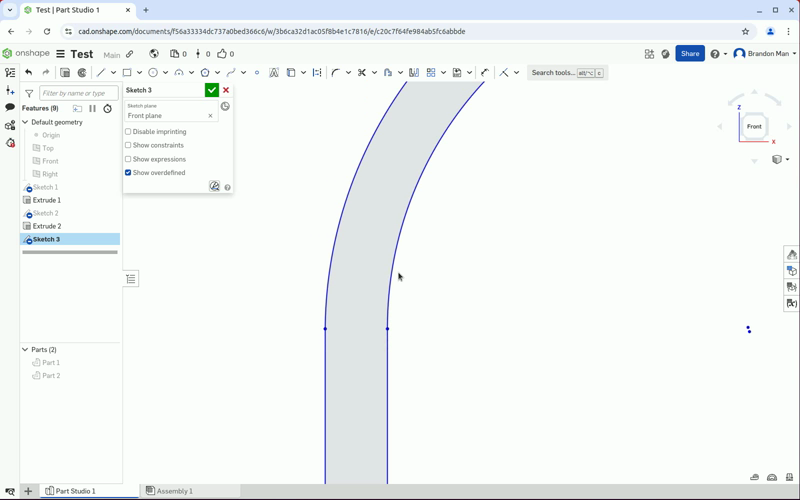
scroll(-6)
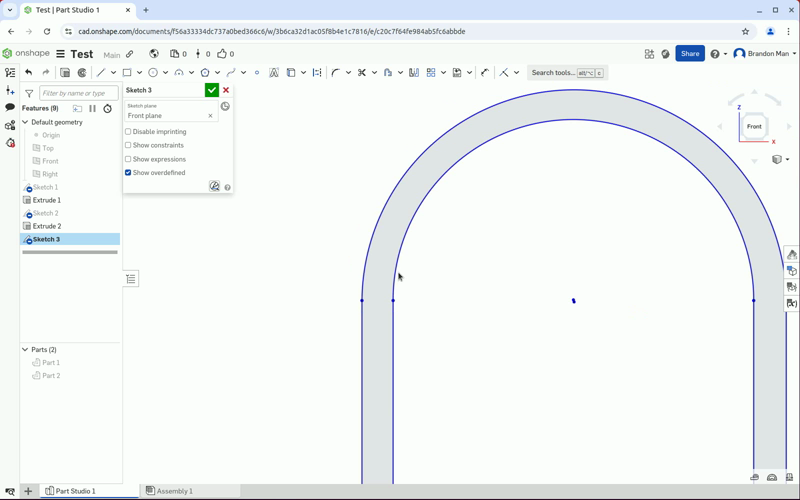
scroll(-6)
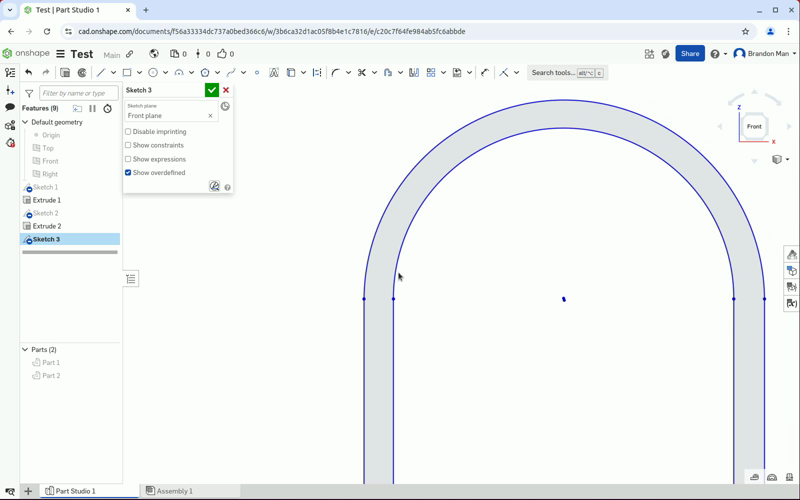
scroll(-6)
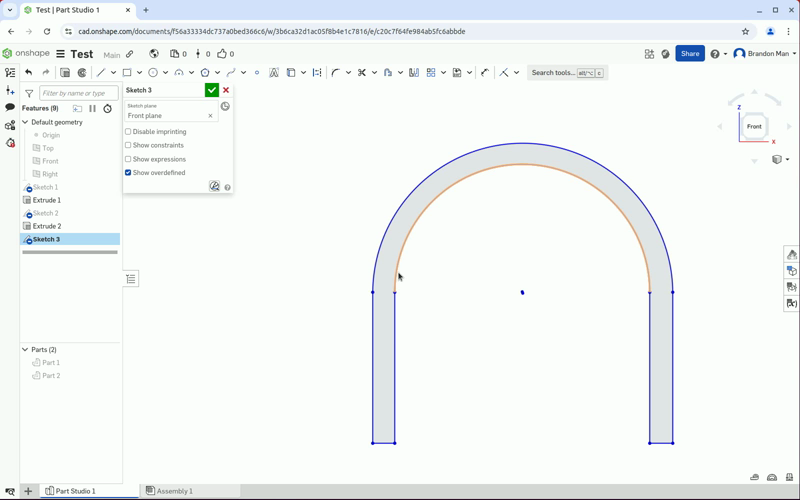
scroll(-6)
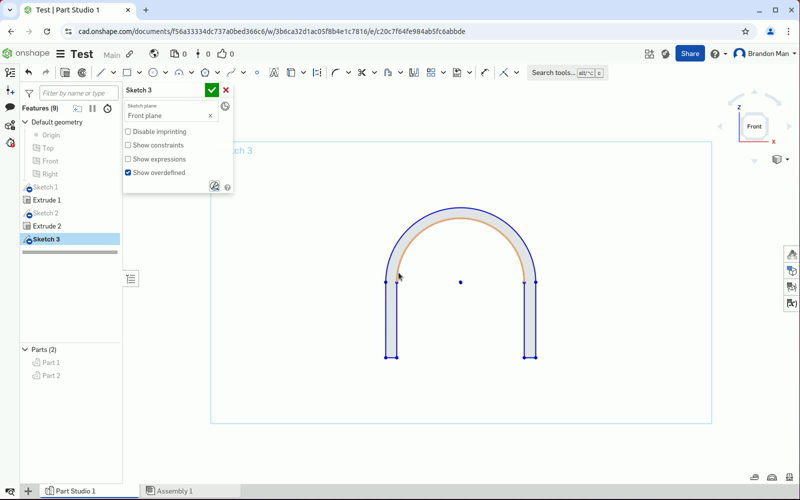
mouse_move(73, 352)
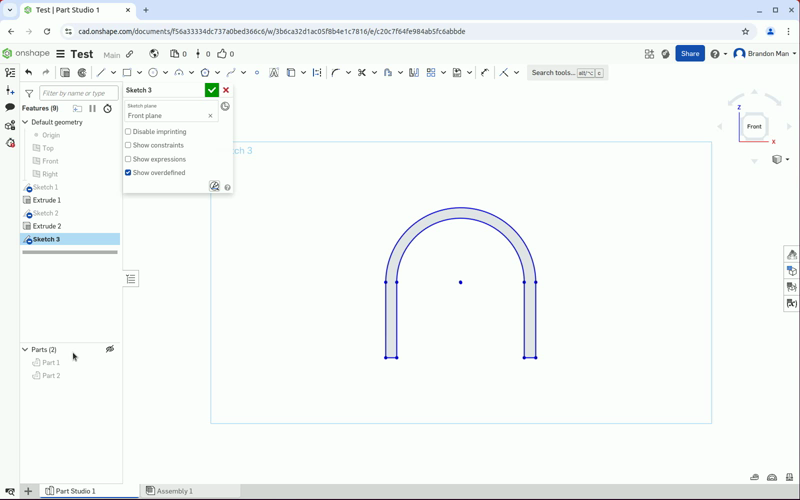
key(shift+y)
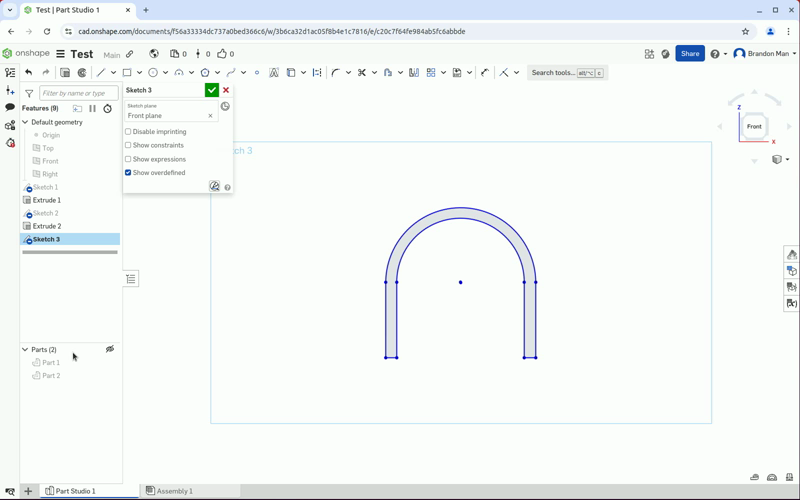
key(shift+e)
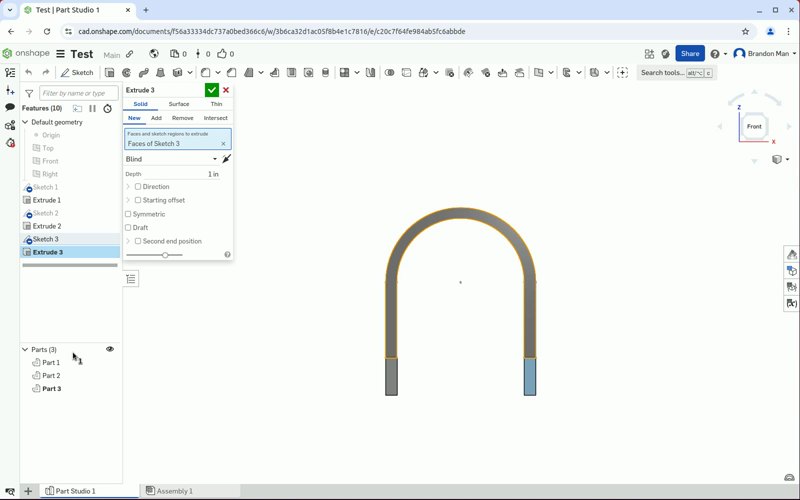
mouse_move(143, 106)
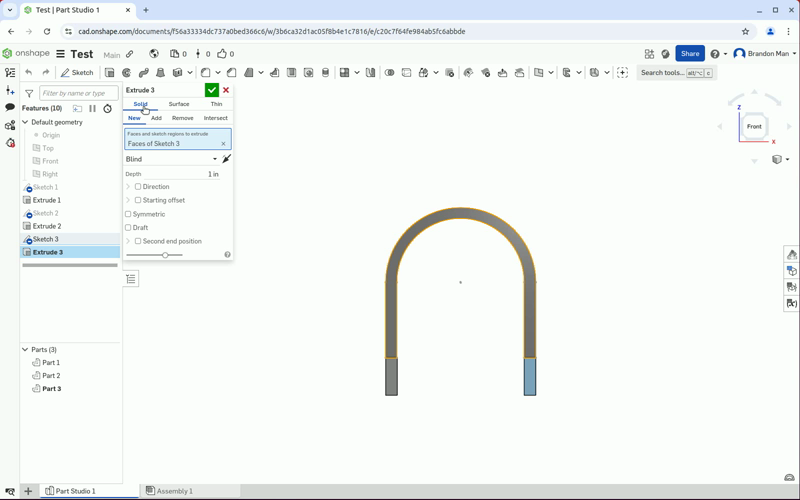
click(143, 106)
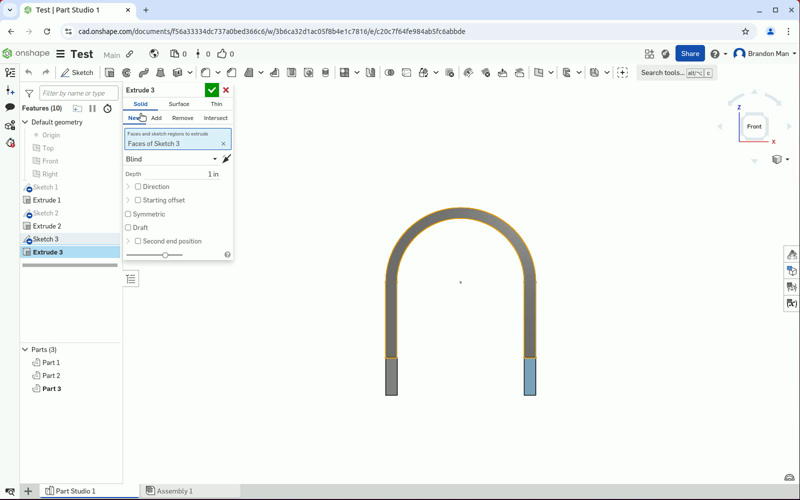
mouse_move(137, 120)
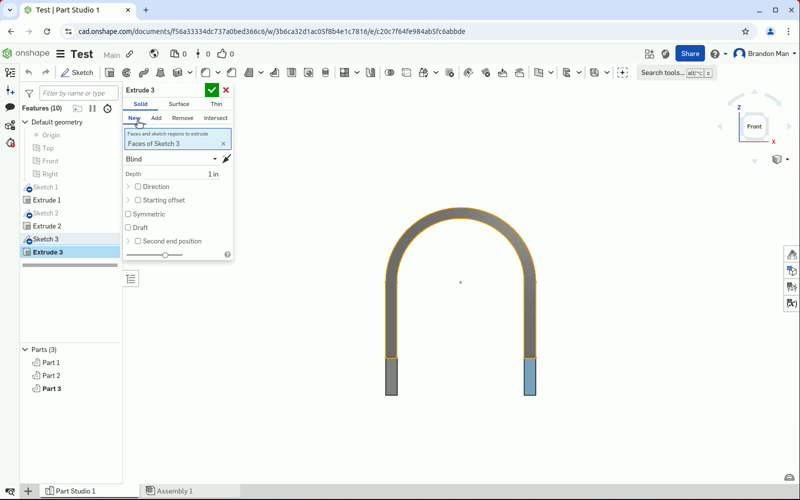
click(137, 120)
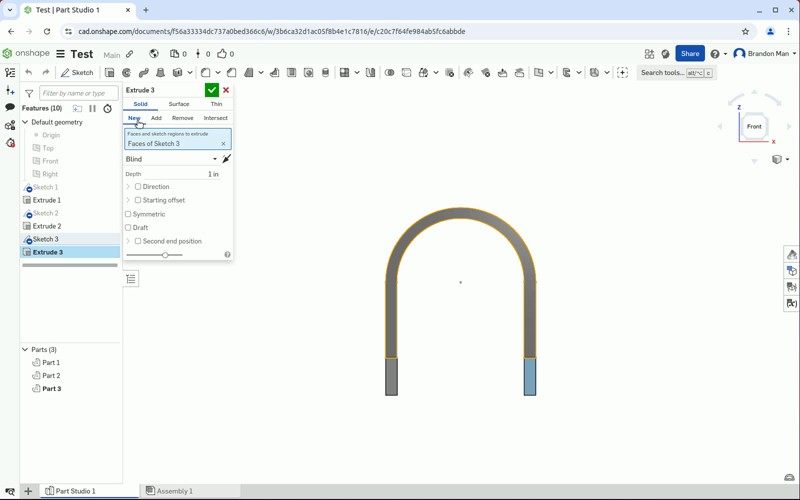
key(tab, 4)
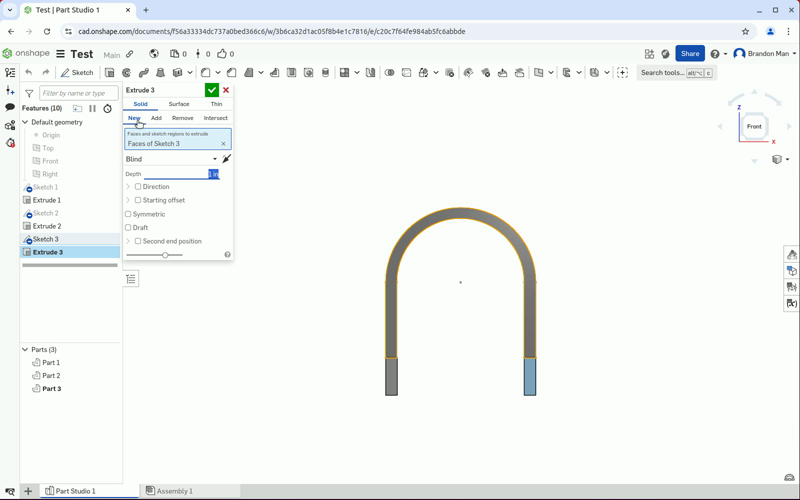
text(15.405)
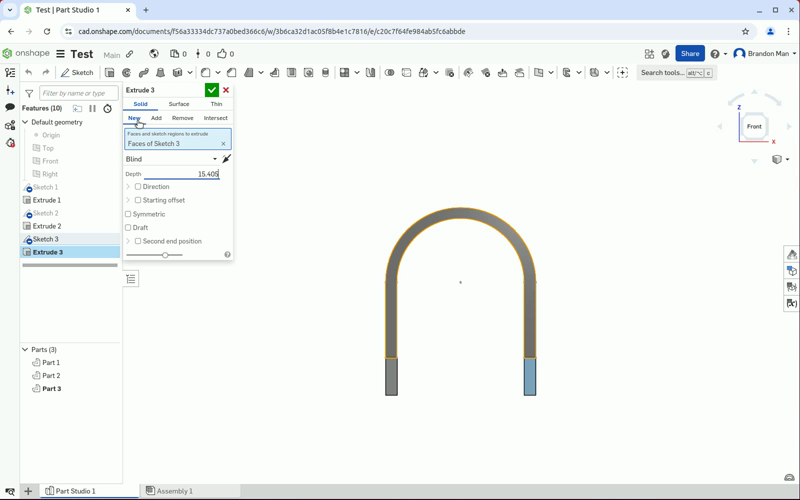
key(enter)
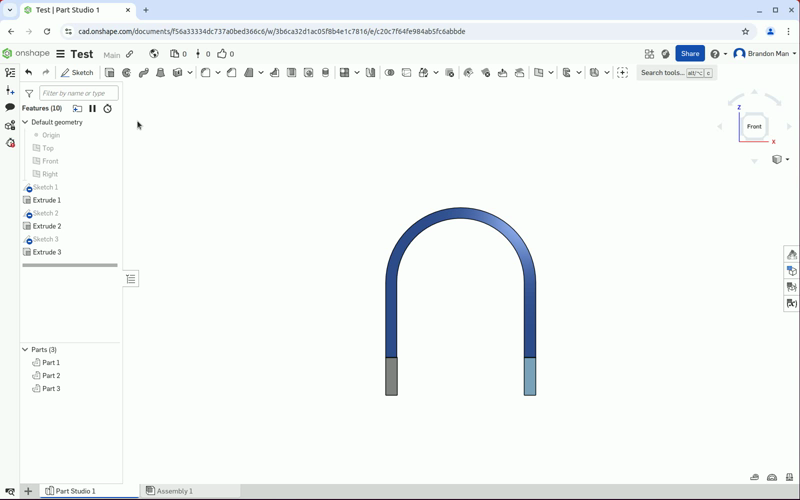
key(shift+h)
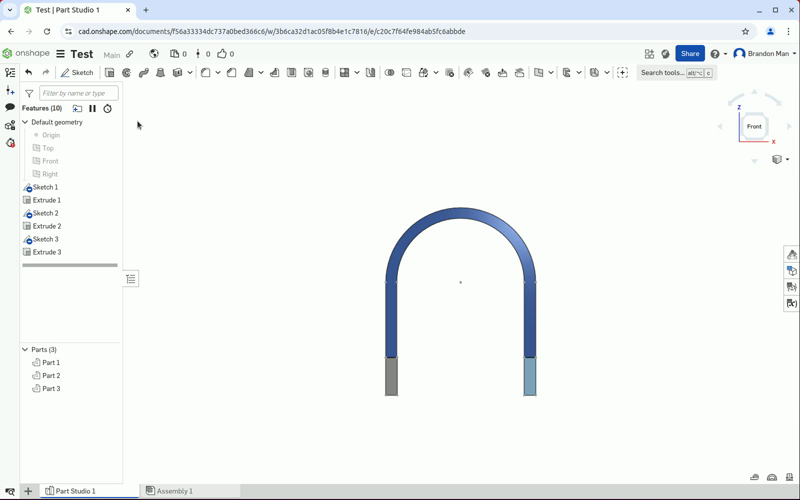
key(shift+h)
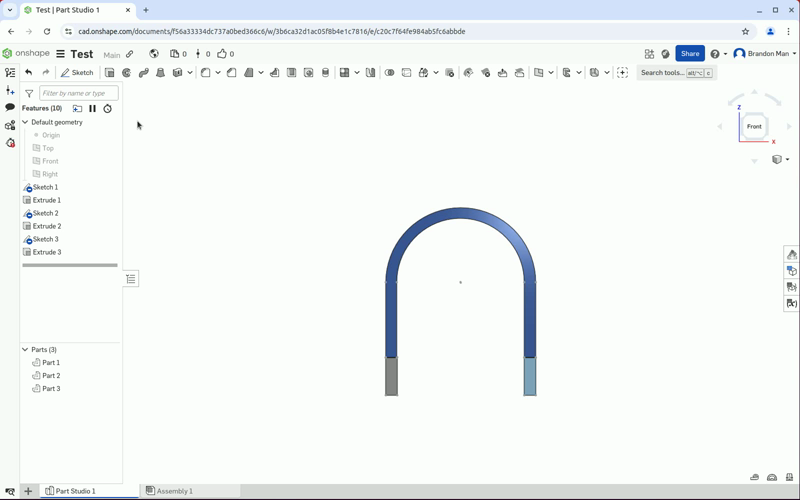
key(shift+7)
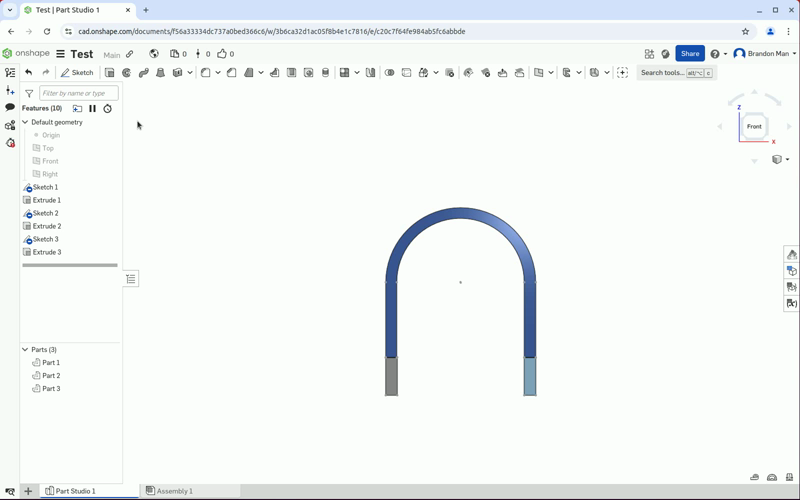
key(left, 2)
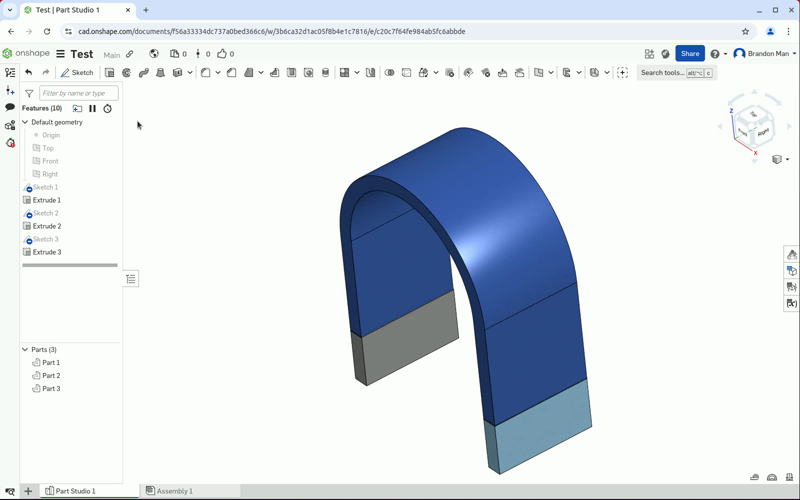
key(down, 2)
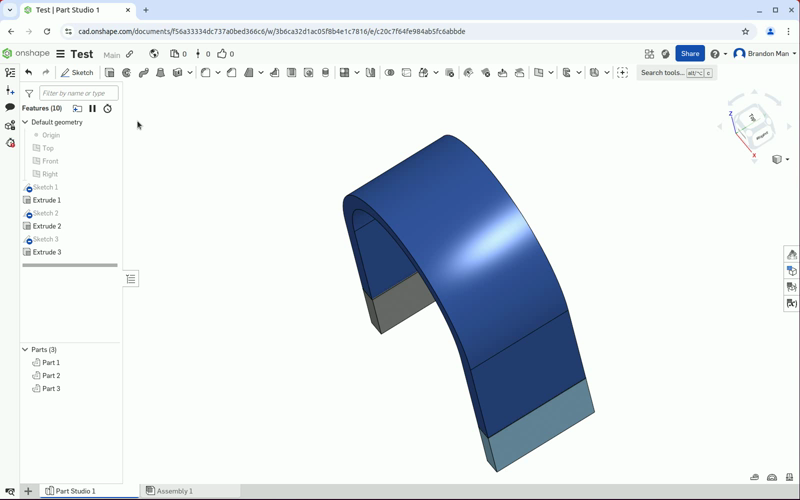
key(up, 2)
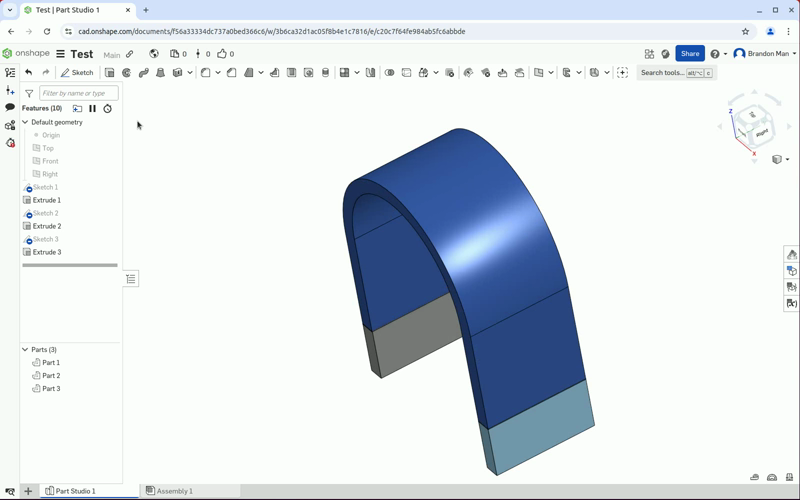
key(right, 2)
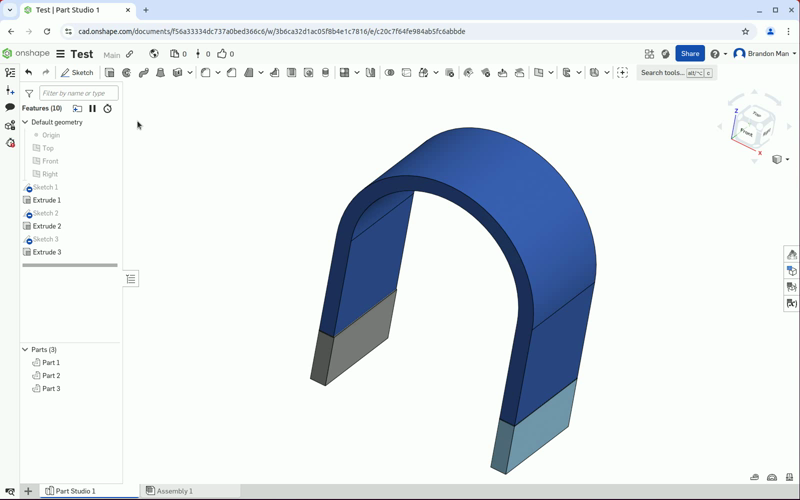
mouse_move(73, 189)
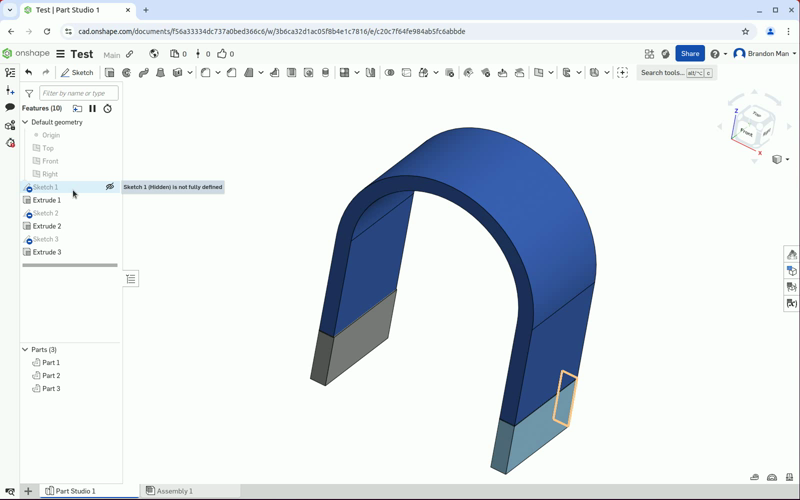
click(73, 189)